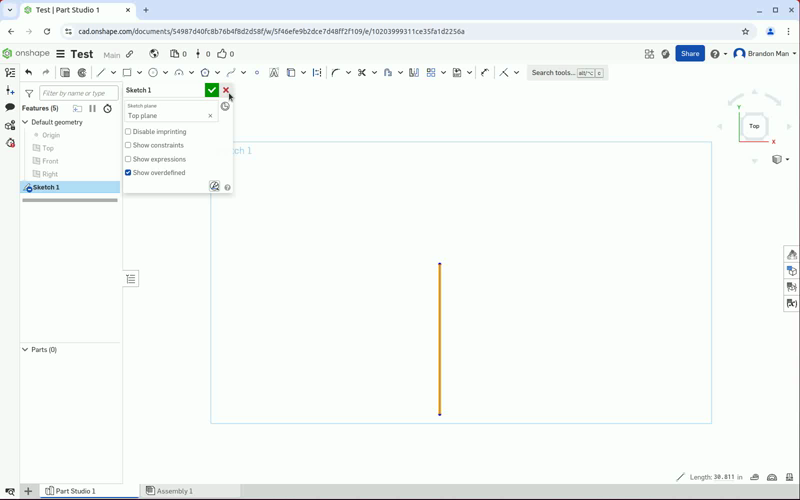
key(shift+h)
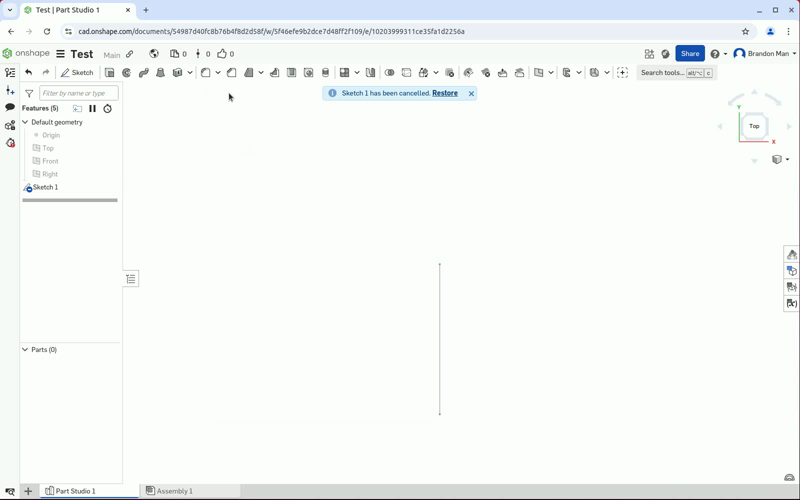
key(shift+s)
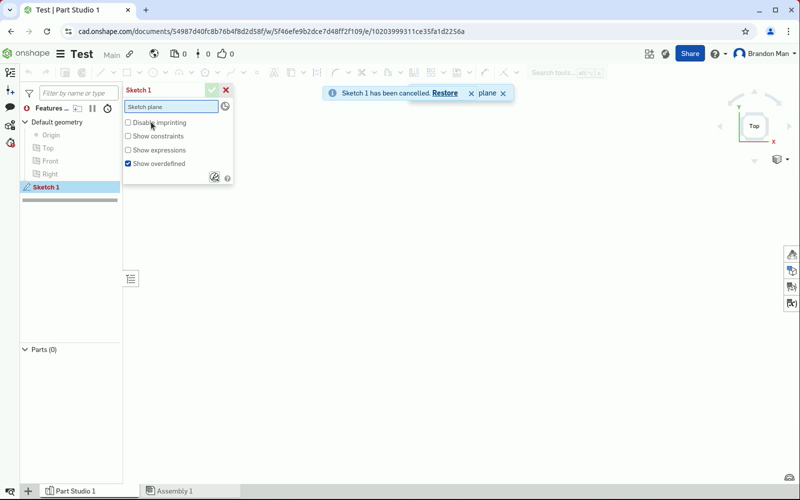
mouse_move(73, 150)
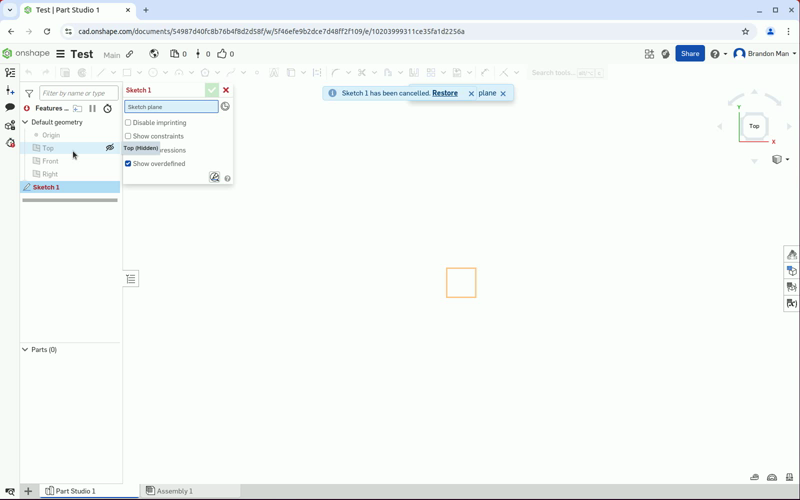
click(73, 150)
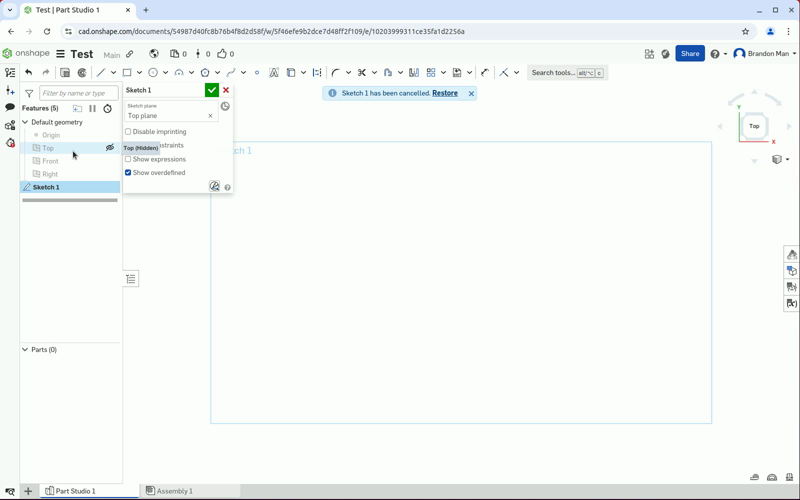
mouse_move(73, 352)
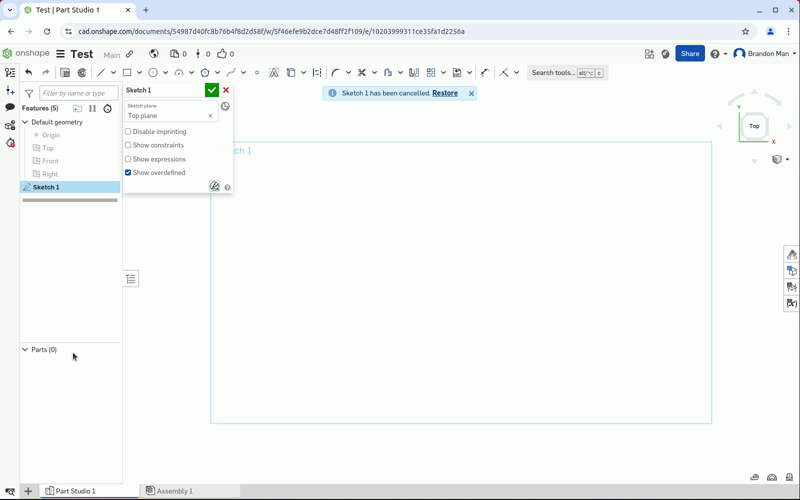
key(y)
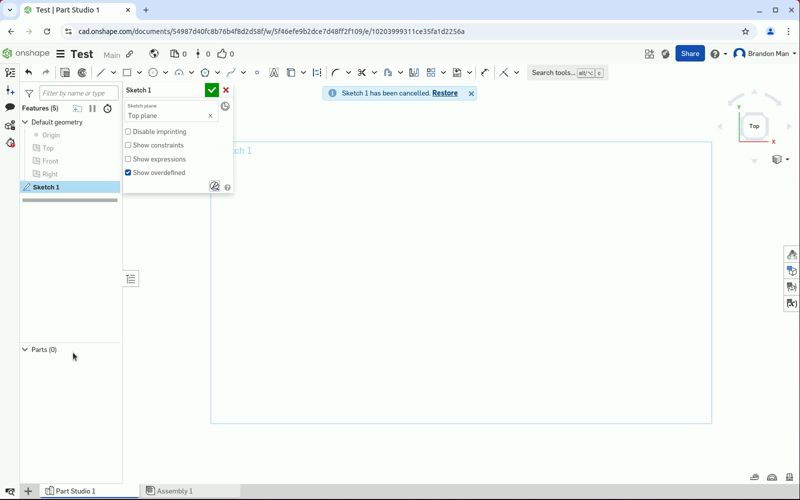
key(l)
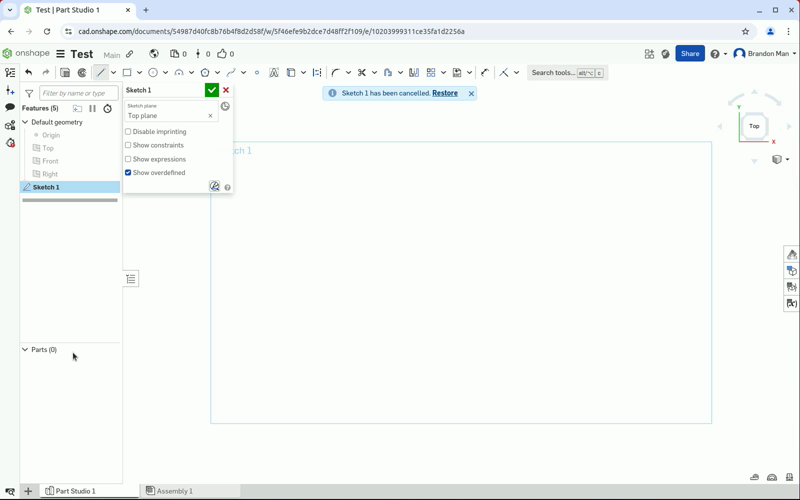
key_down(shift)
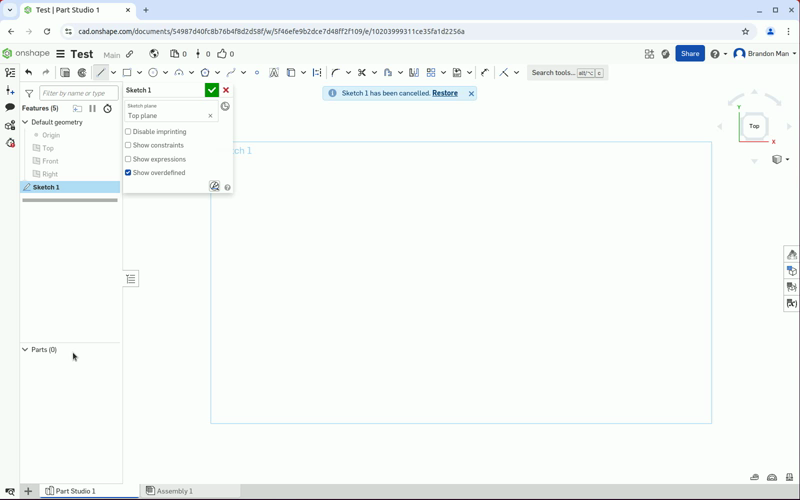
mouse_move(352, 336)
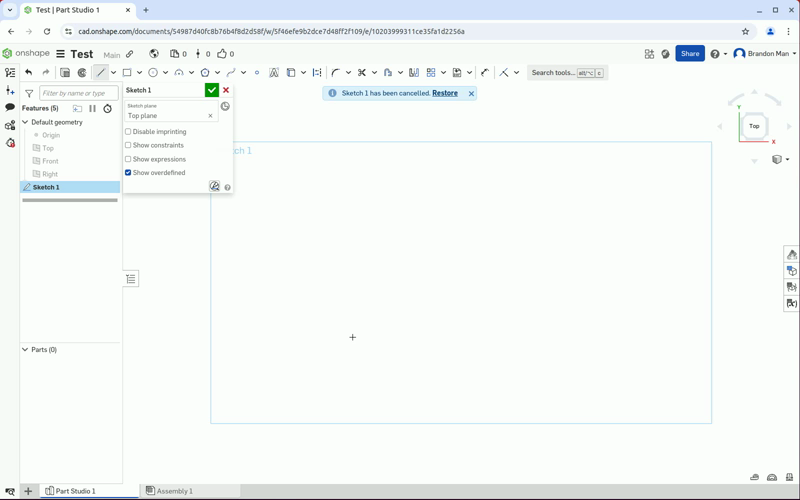
click(352, 336)
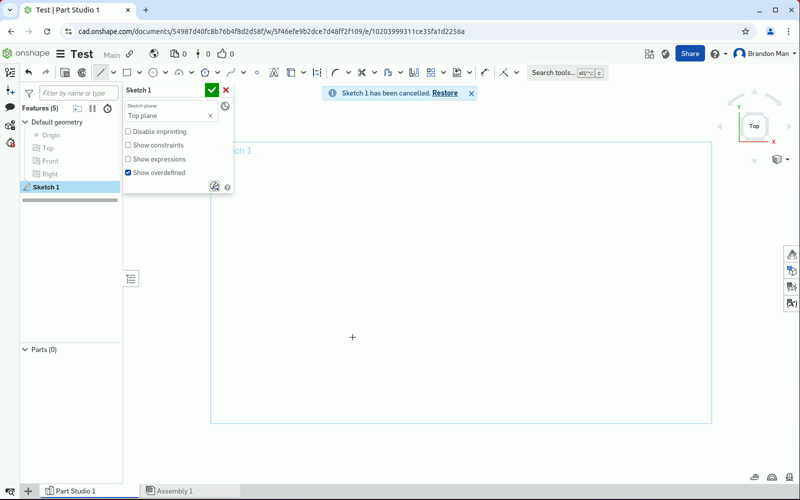
key_up(shift)
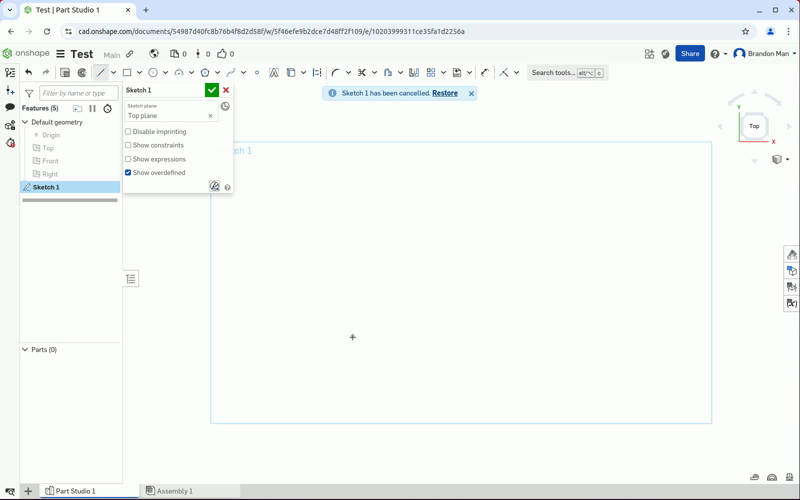
key_down(shift)
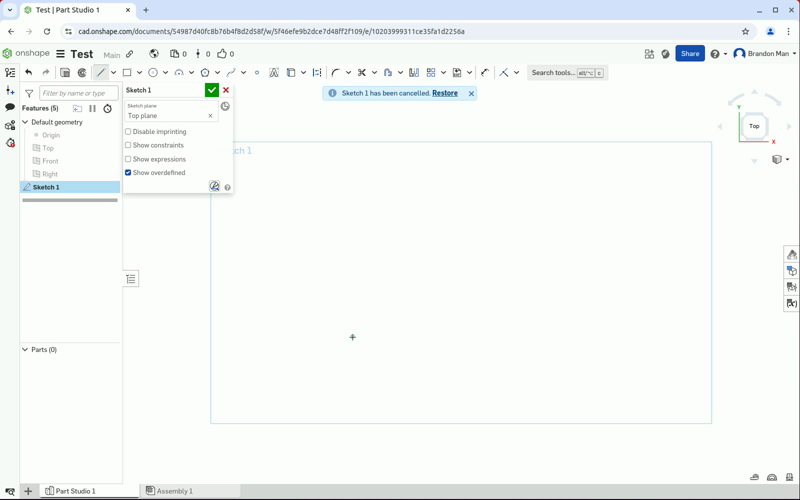
mouse_move(382, 336)
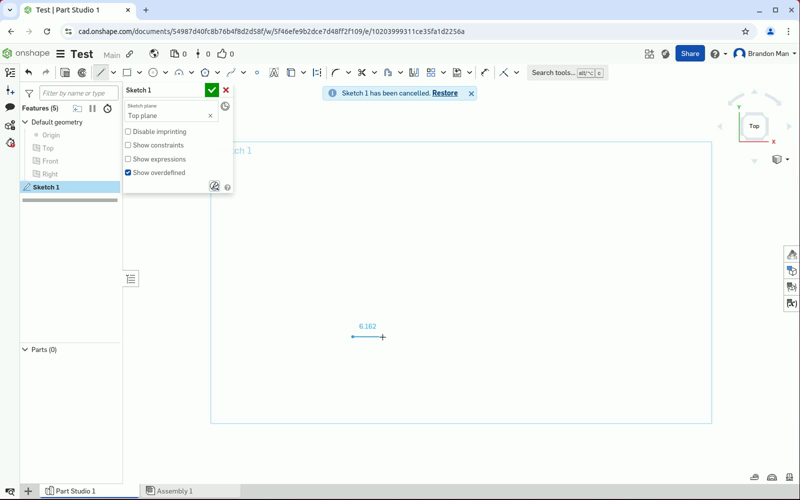
mouse_move(375, 336)
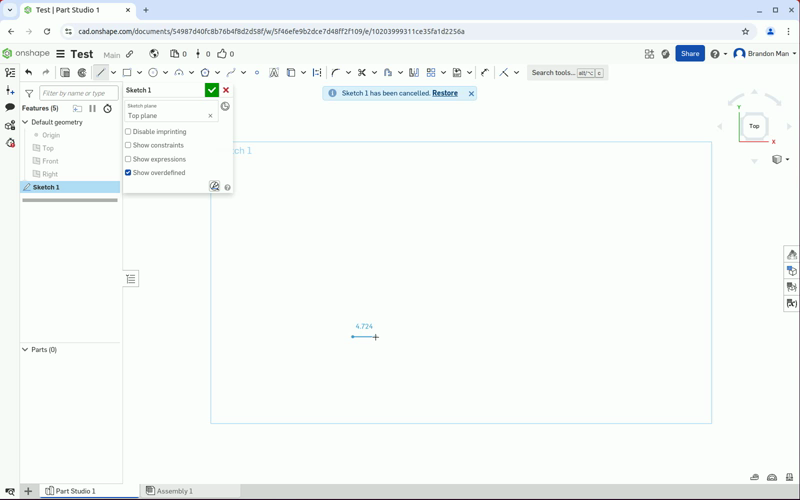
click(375, 336)
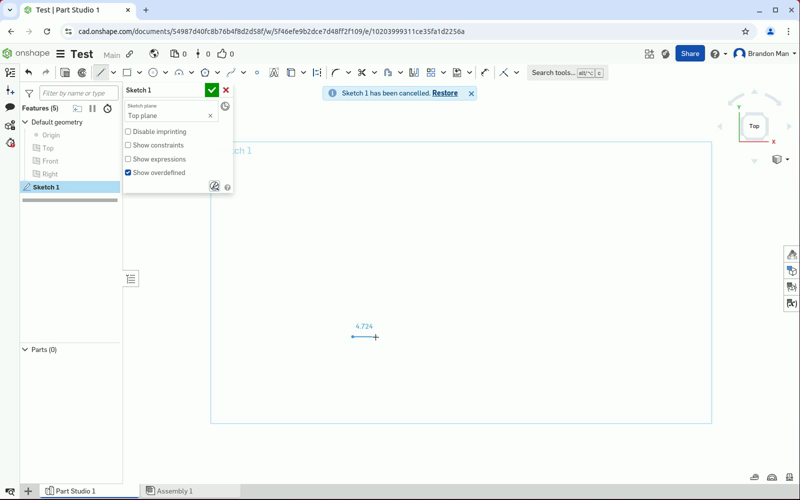
key_up(shift)
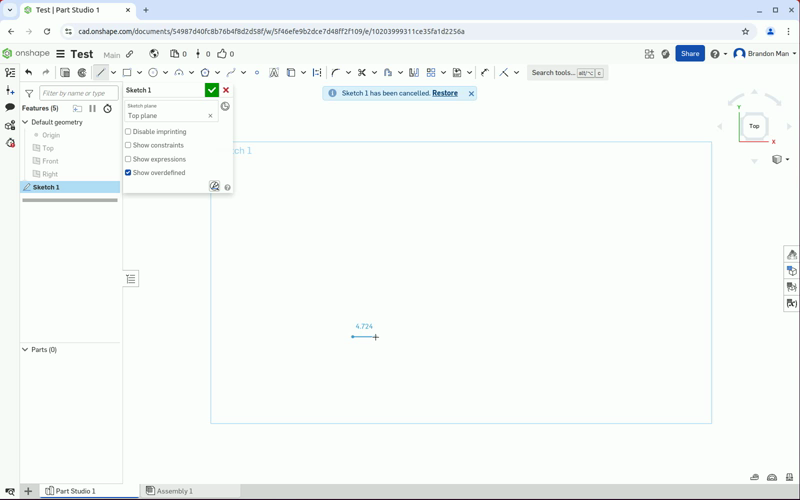
key_down(shift)
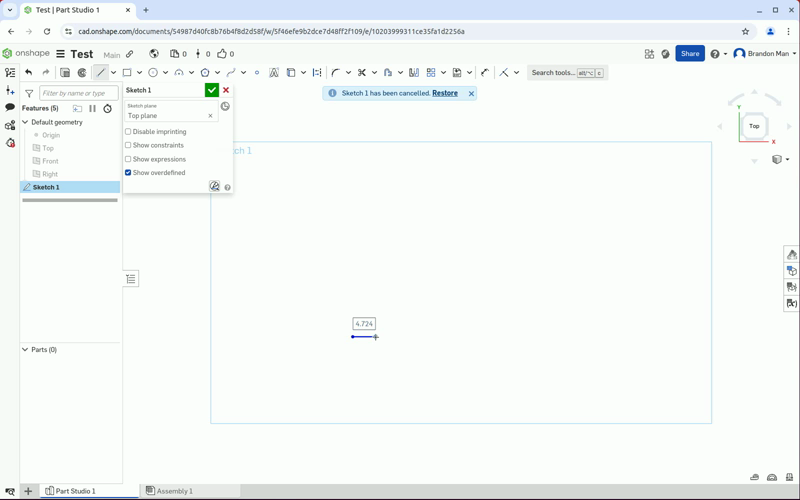
mouse_move(375, 170)
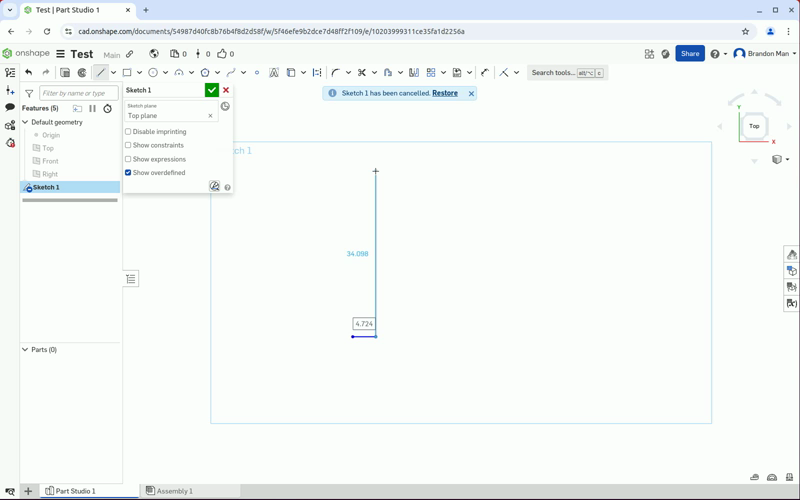
click(375, 170)
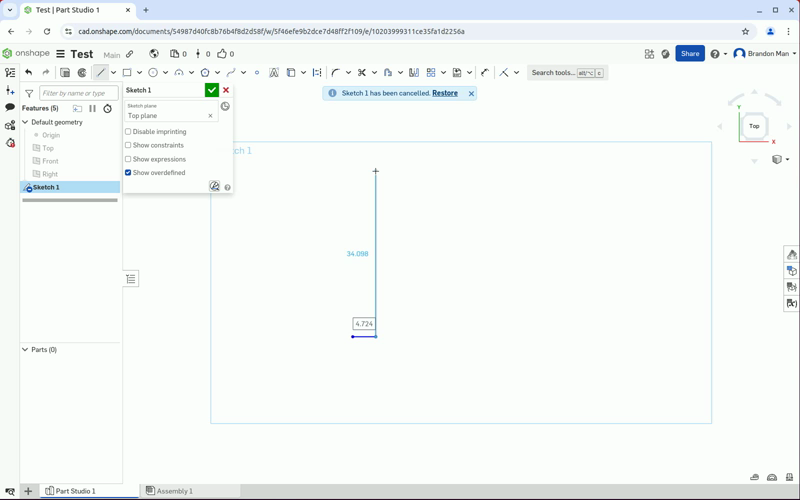
key_up(shift)
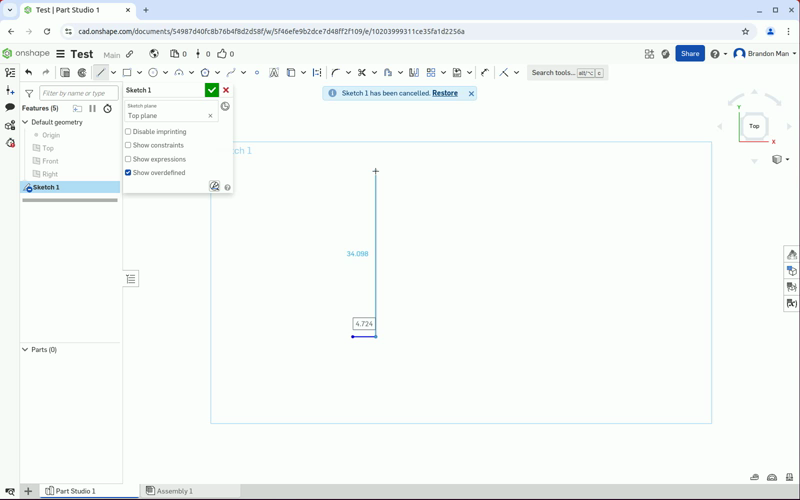
key_down(shift)
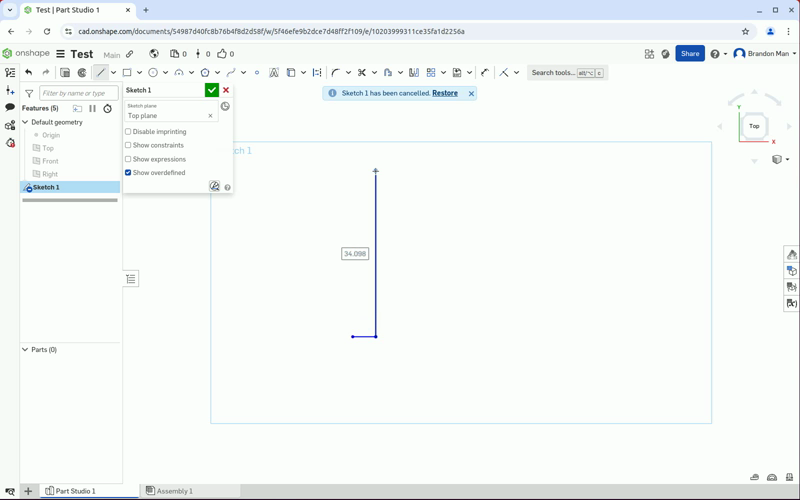
mouse_move(405, 170)
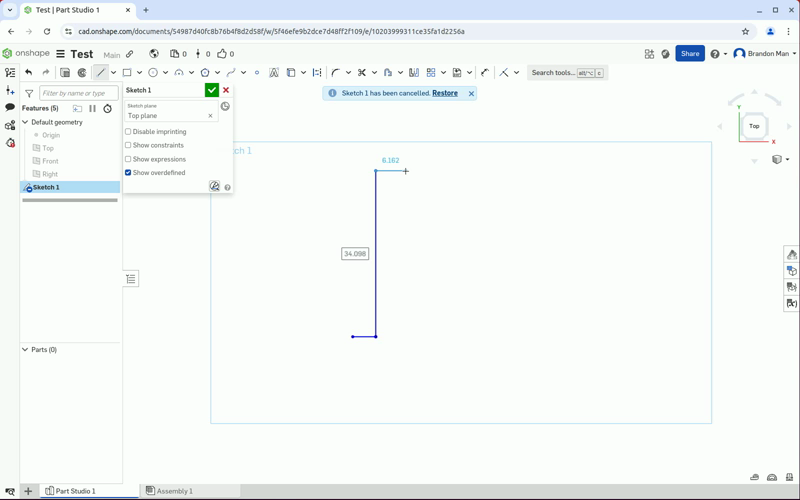
mouse_move(352, 170)
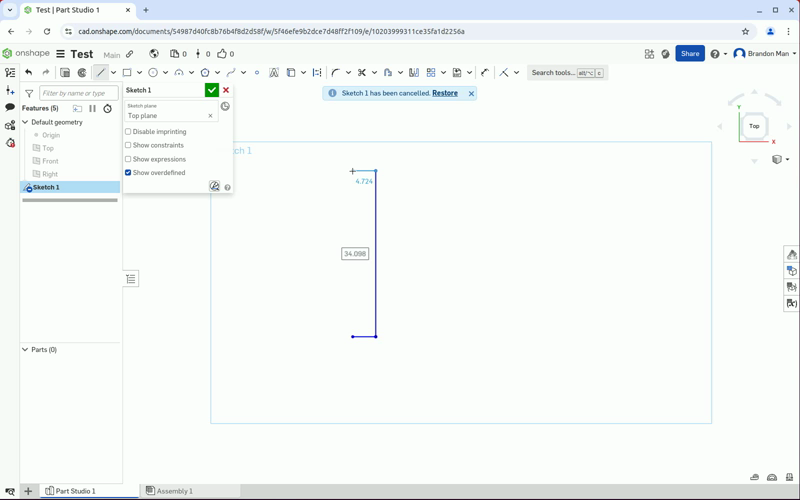
click(352, 170)
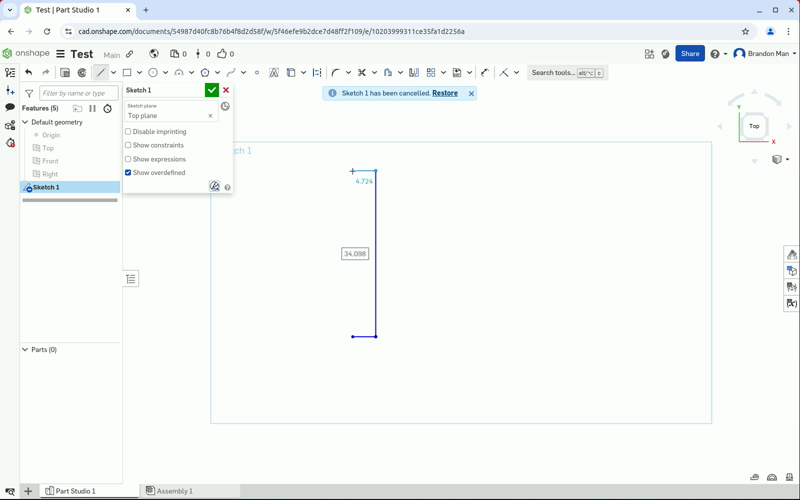
key_up(shift)
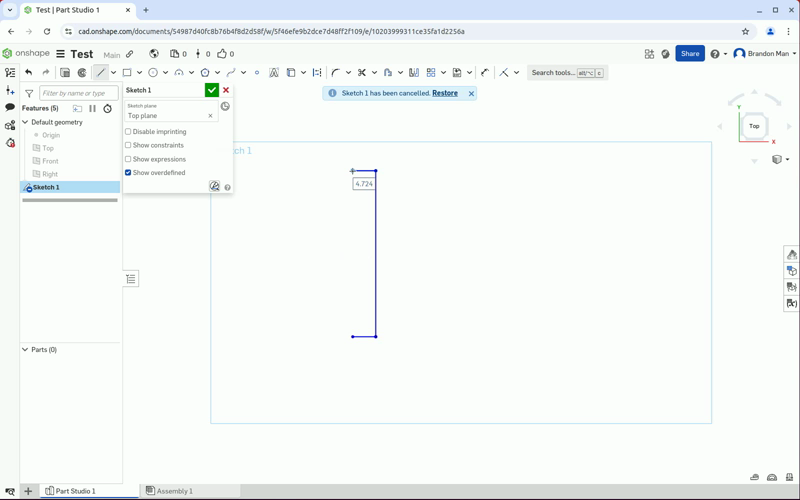
key_down(shift)
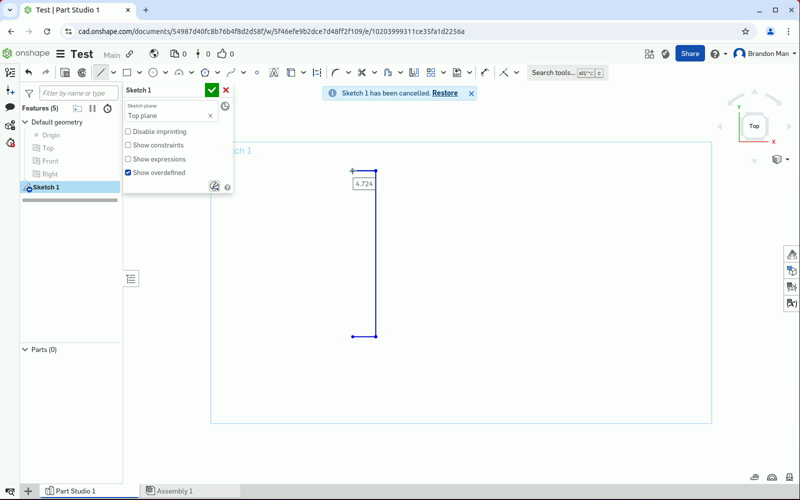
mouse_move(352, 336)
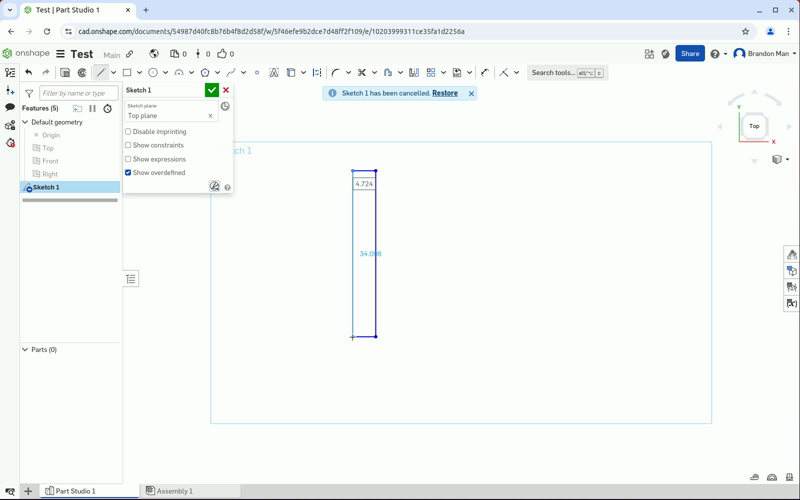
key_up(shift)
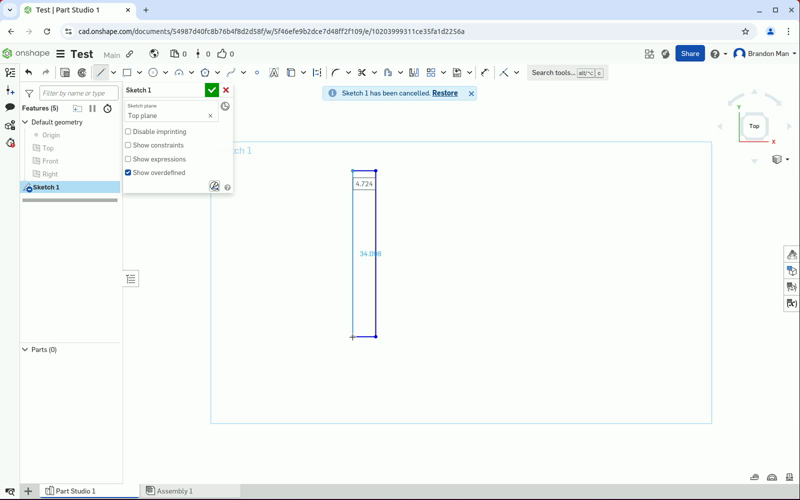
click(352, 336)
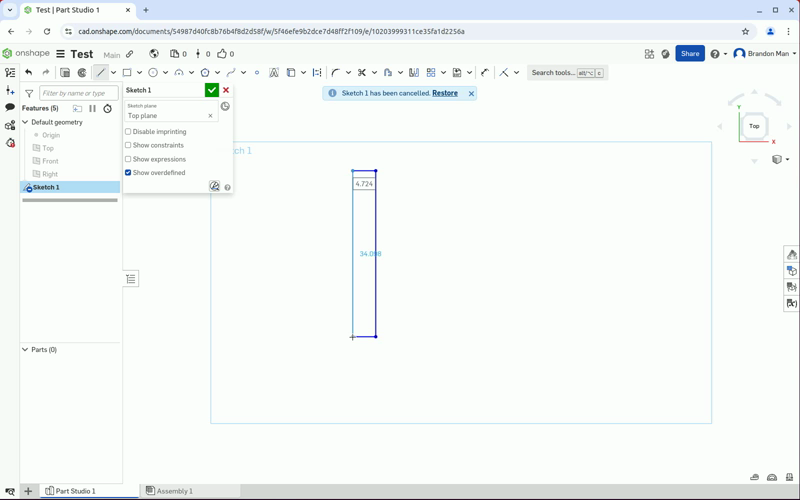
key(esc)
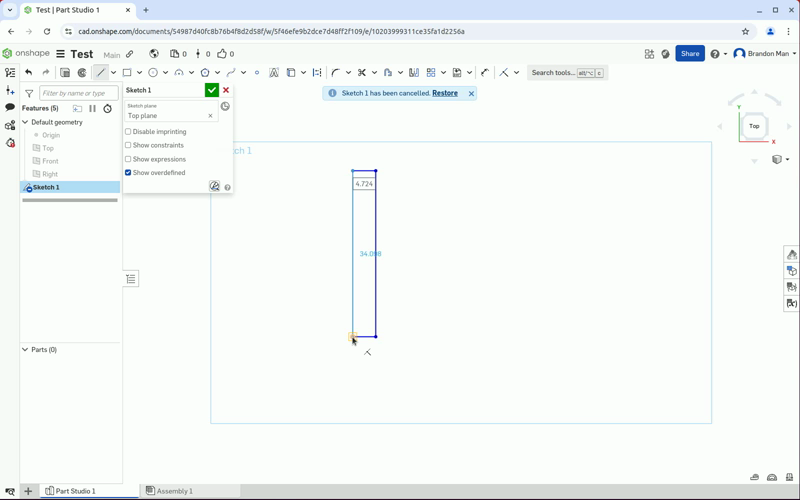
mouse_move(370, 252)
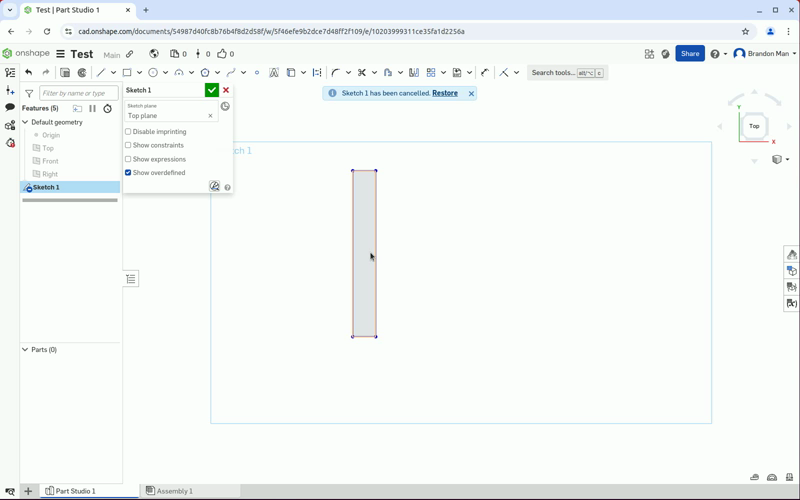
click(370, 252)
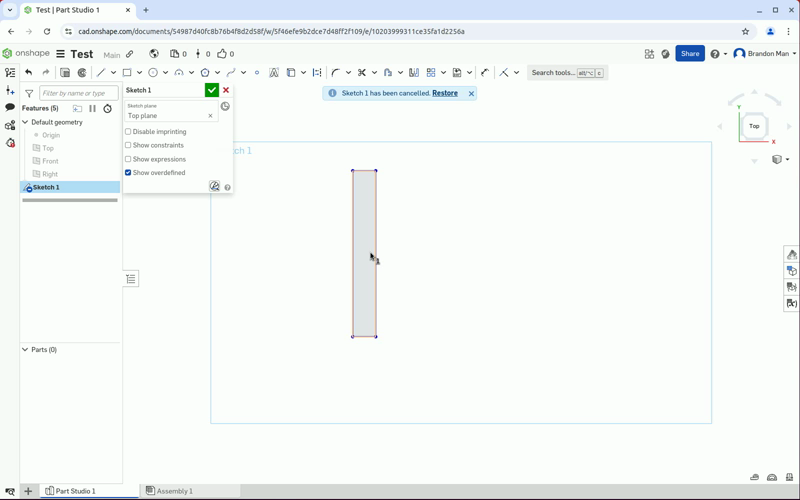
mouse_move(73, 352)
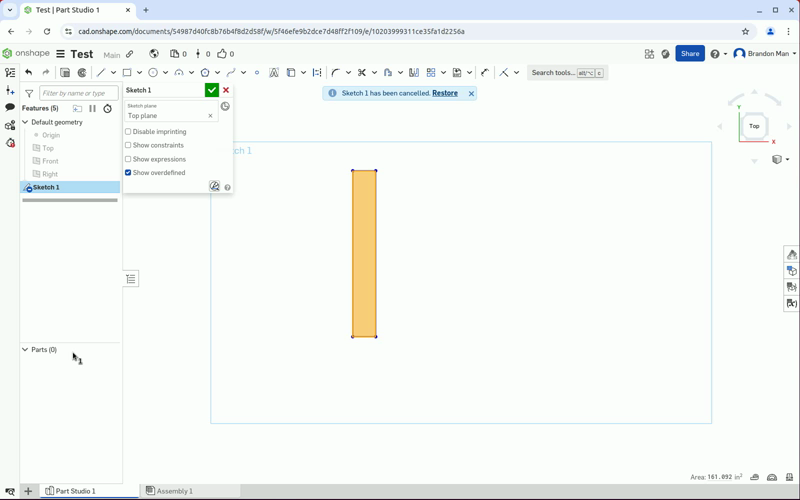
key(shift+y)
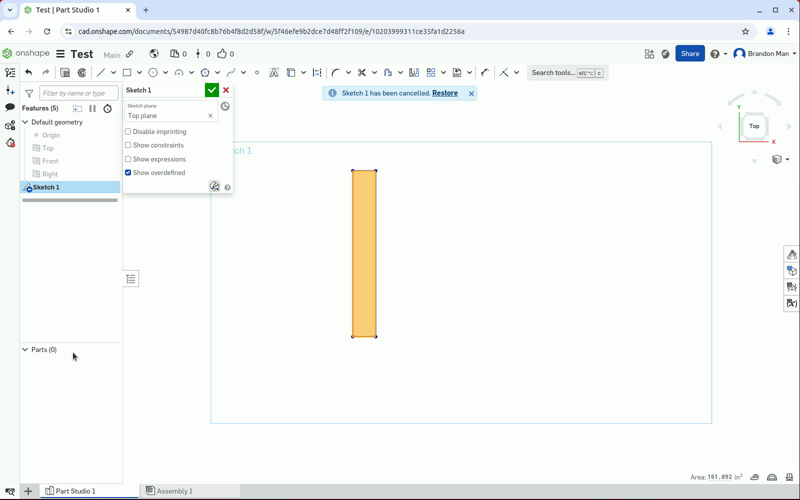
key(shift+e)
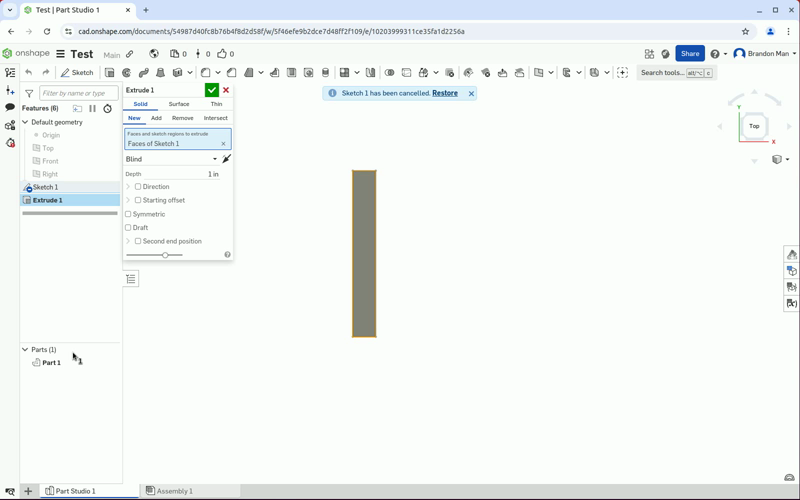
mouse_move(143, 106)
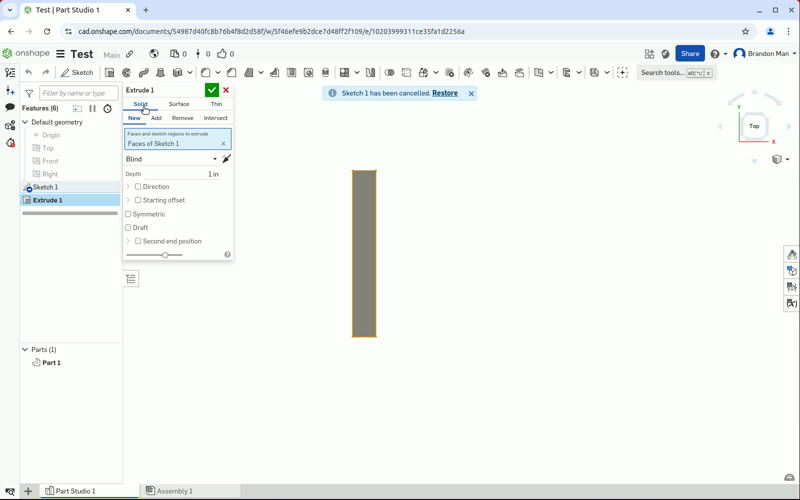
click(143, 106)
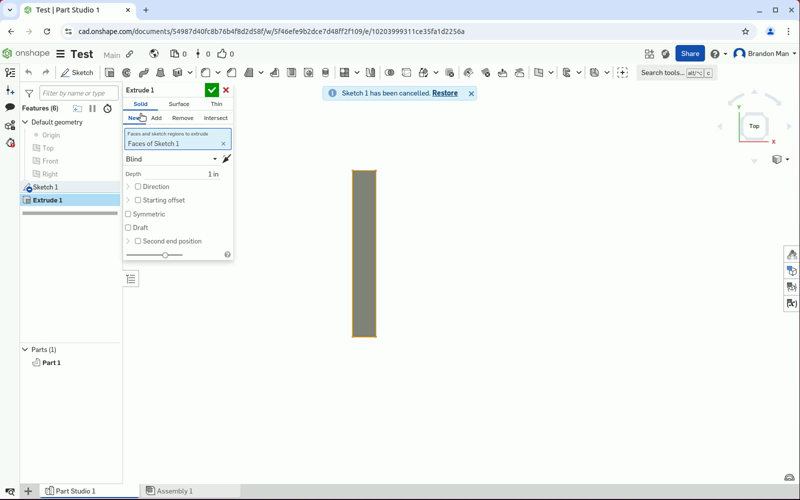
mouse_move(137, 120)
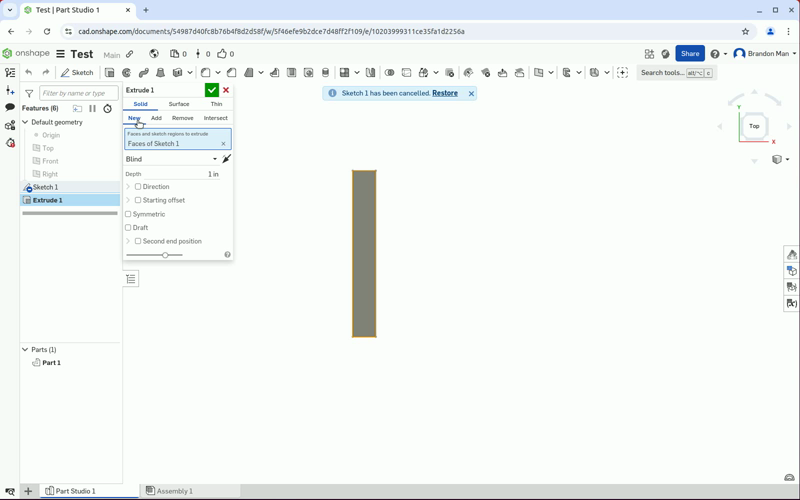
click(137, 120)
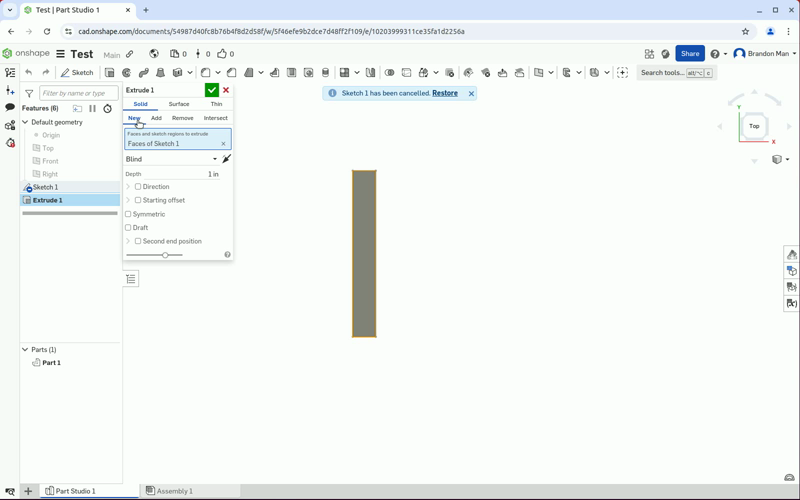
key(tab, 4)
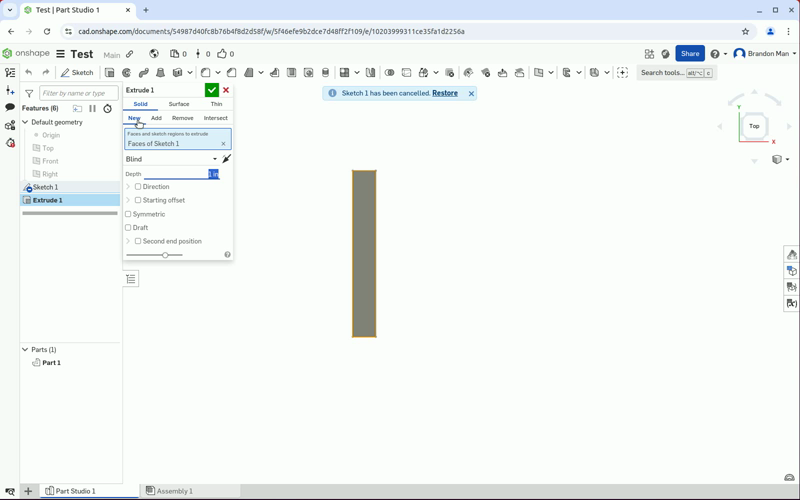
text(4.814)
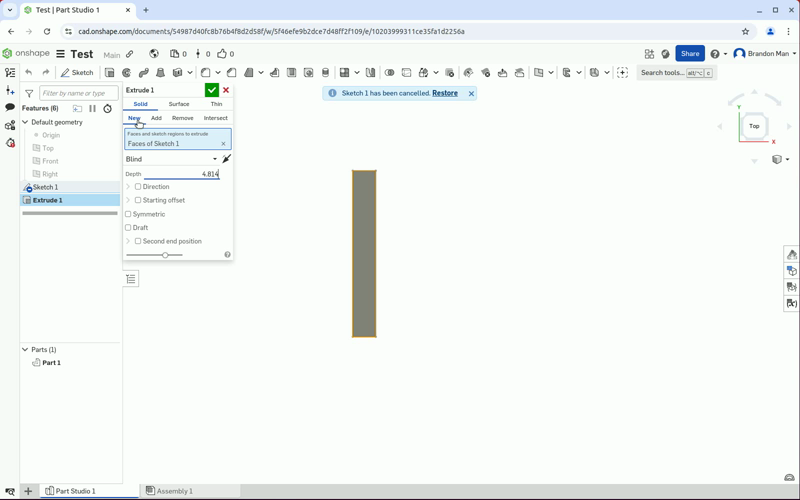
key(enter)
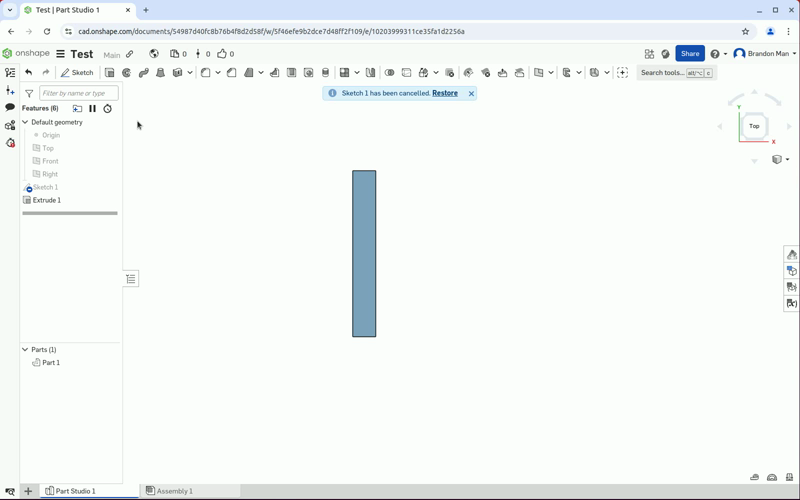
key(shift+h)
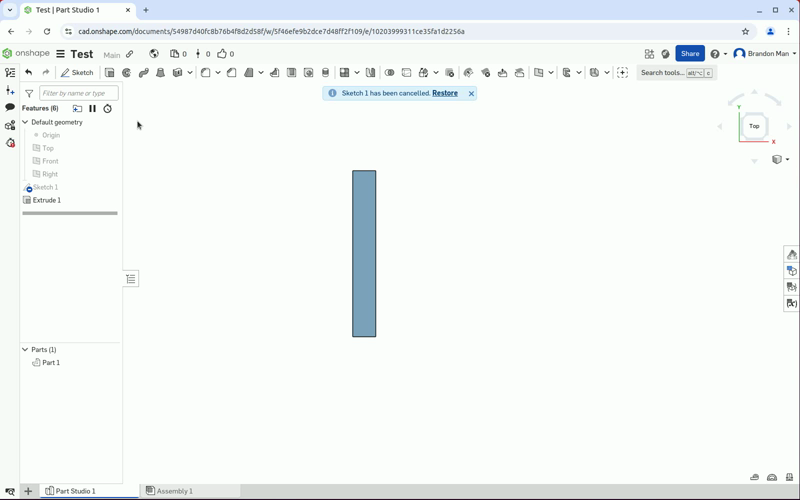
key(shift+h)
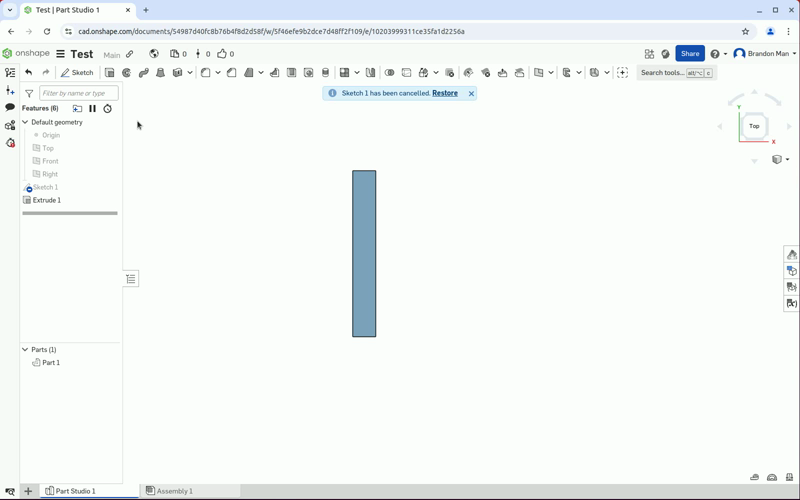
mouse_move(73, 189)
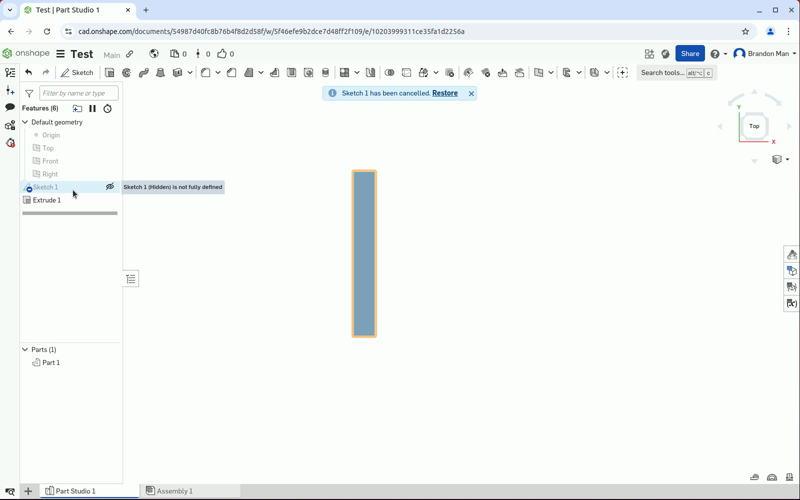
click(73, 189)
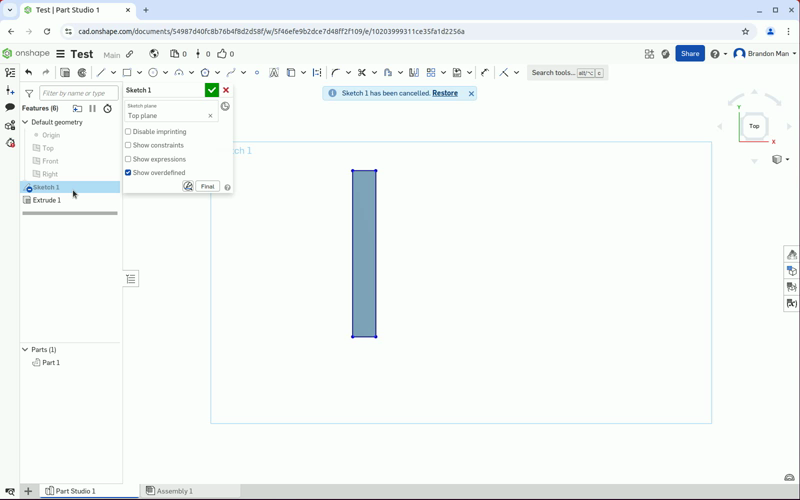
mouse_move(229, 92)
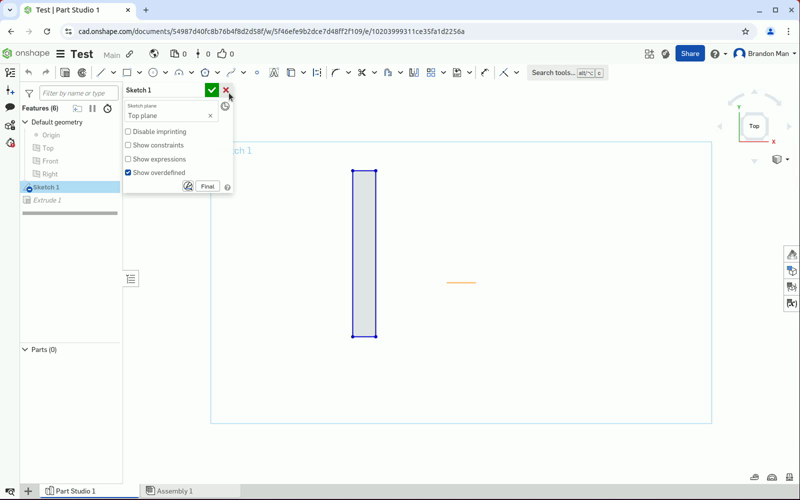
click(229, 92)
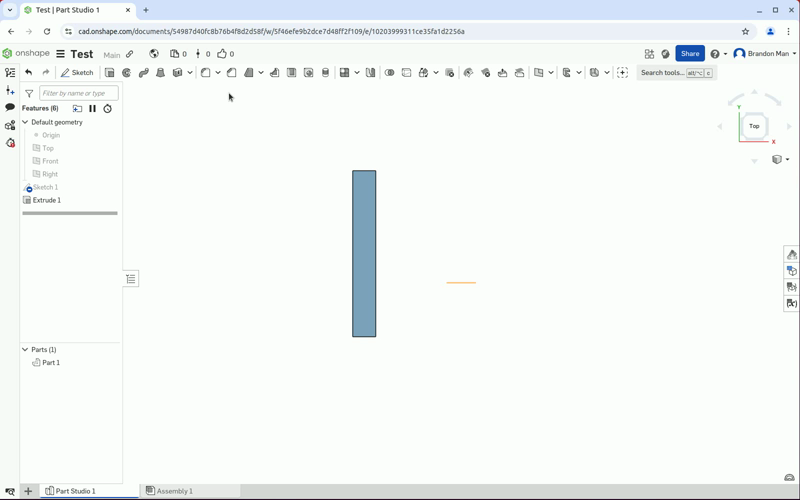
mouse_move(73, 352)
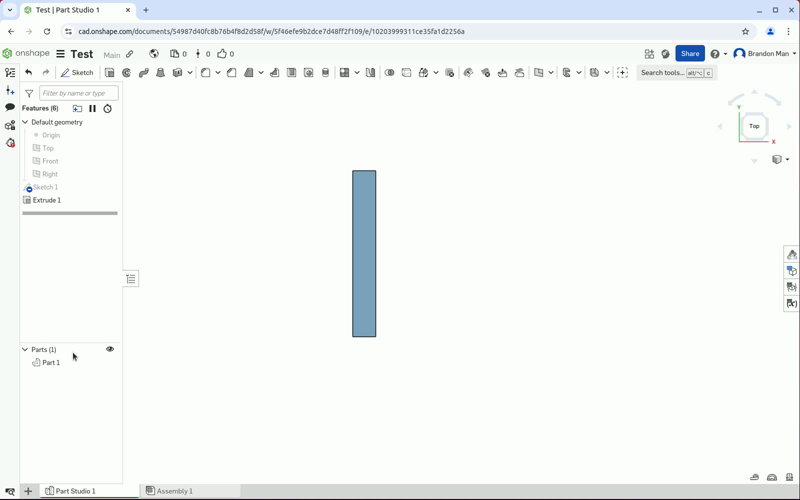
key(y)
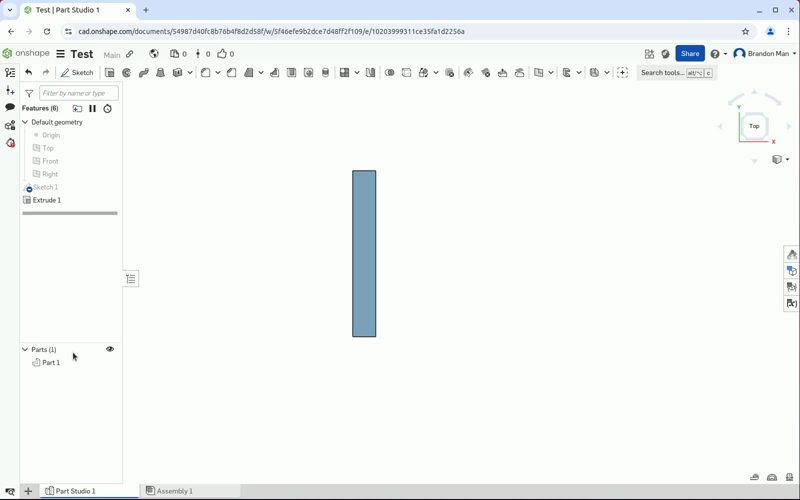
key(shift+p)
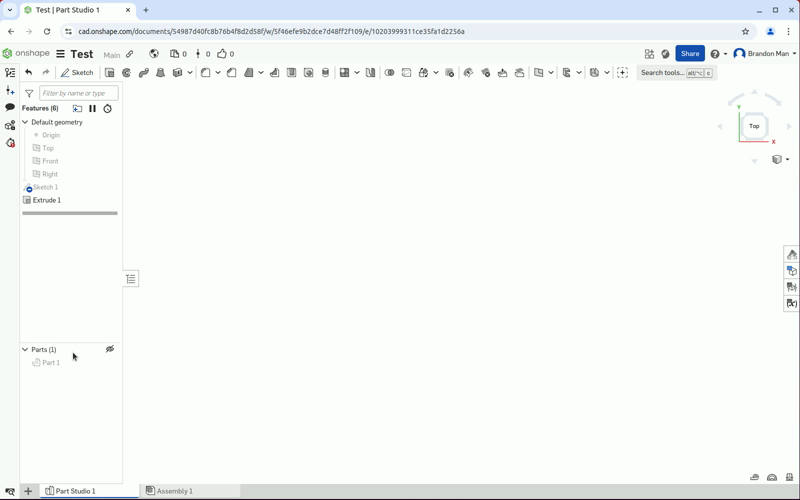
key(space)
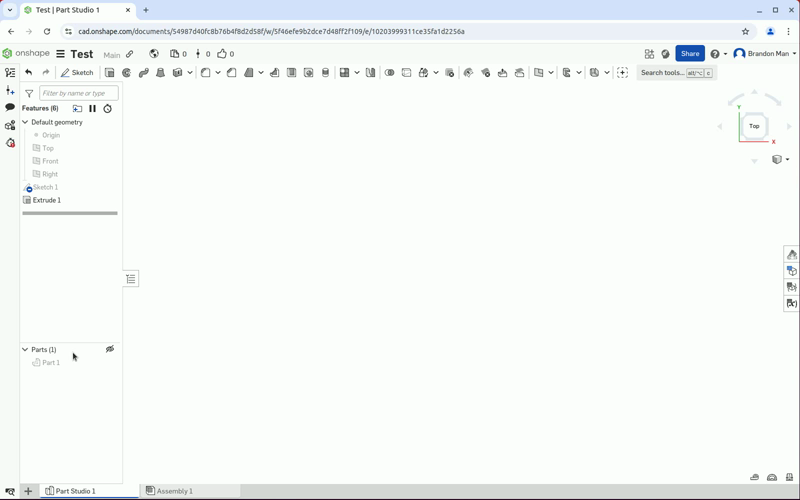
key_down(shift)
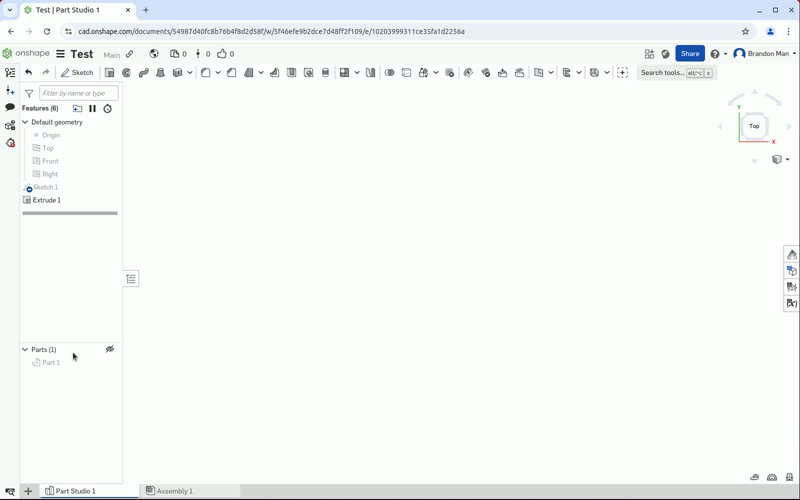
key(up)
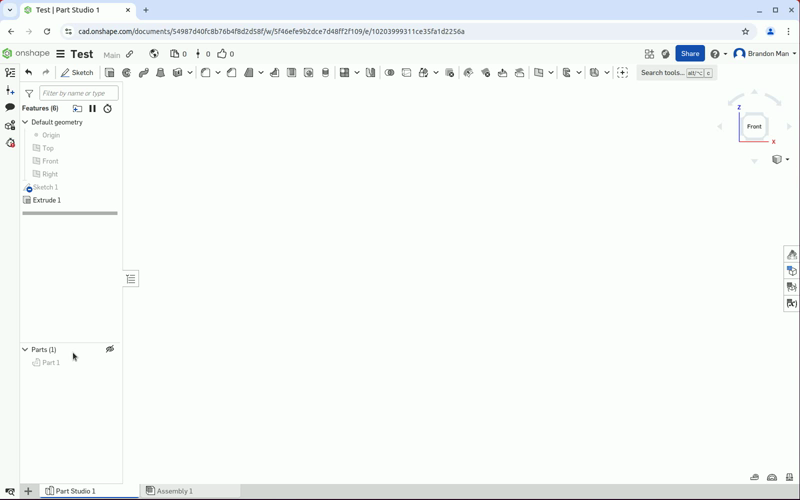
key_up(shift)
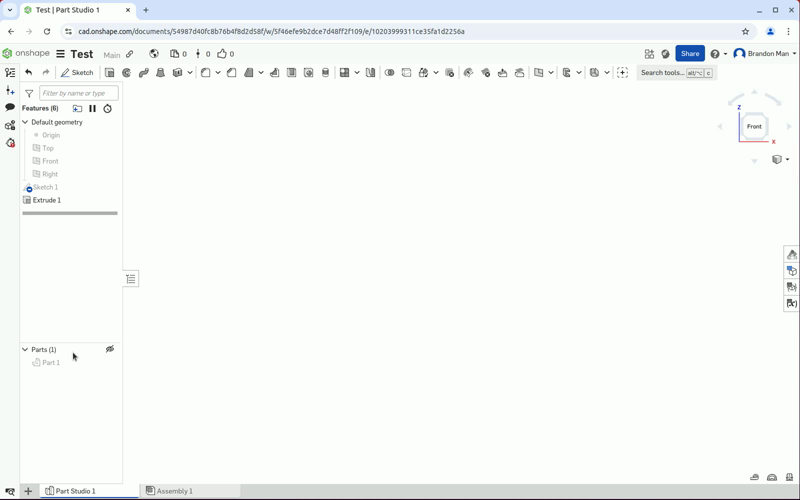
key(space)
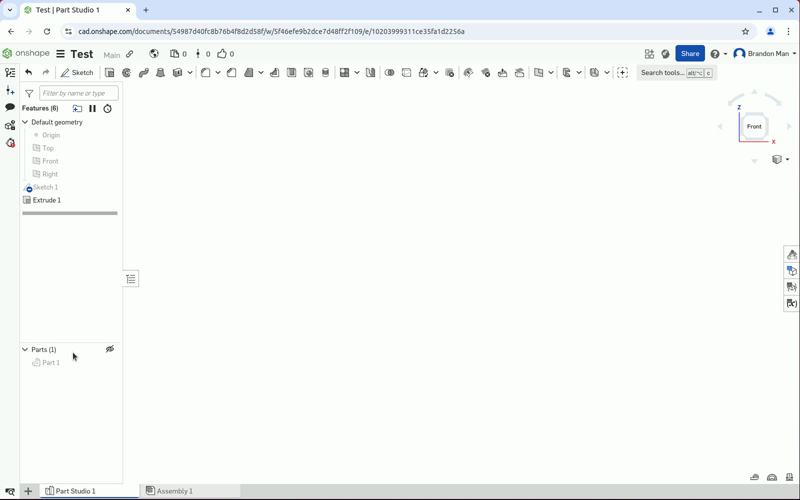
key_down(shift)
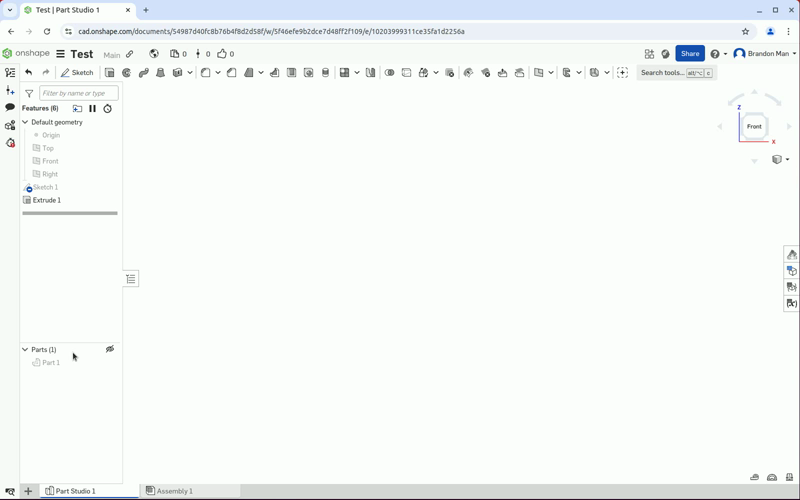
key(left)
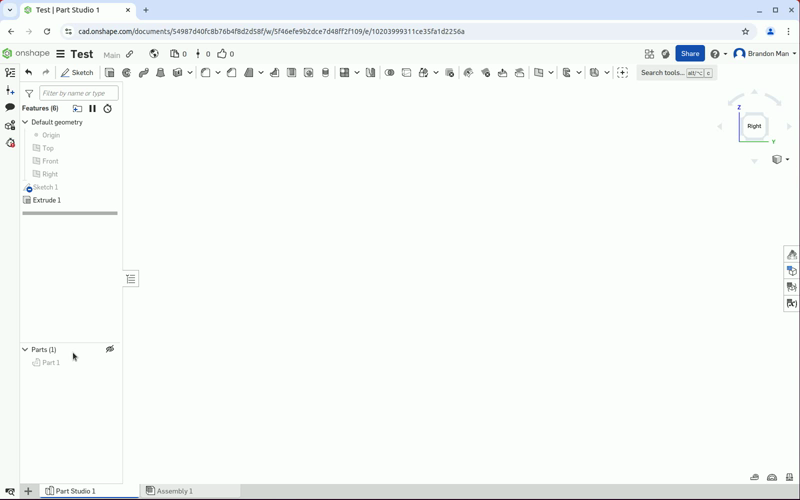
key_up(shift)
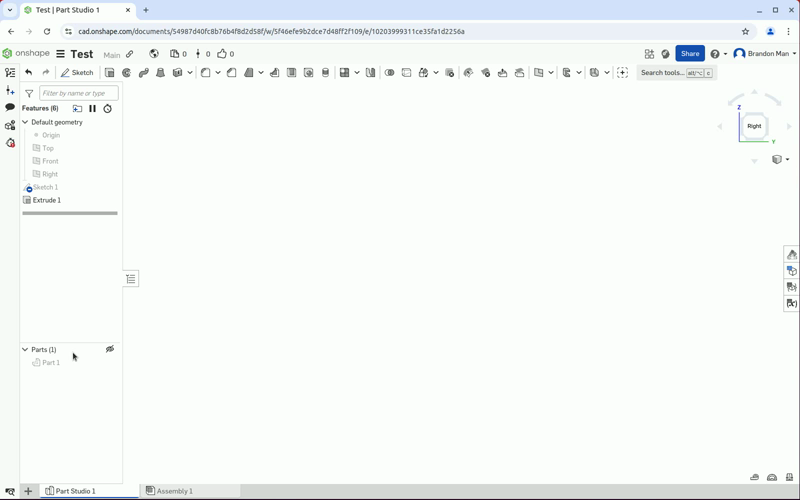
mouse_move(73, 352)
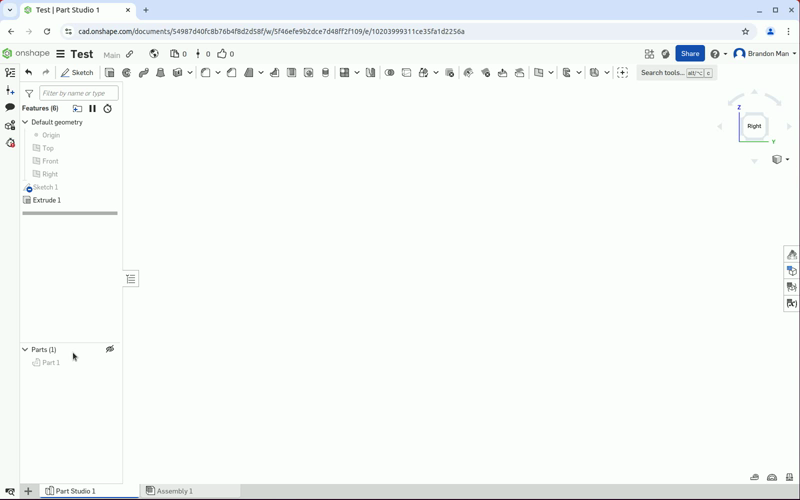
key(shift+y)
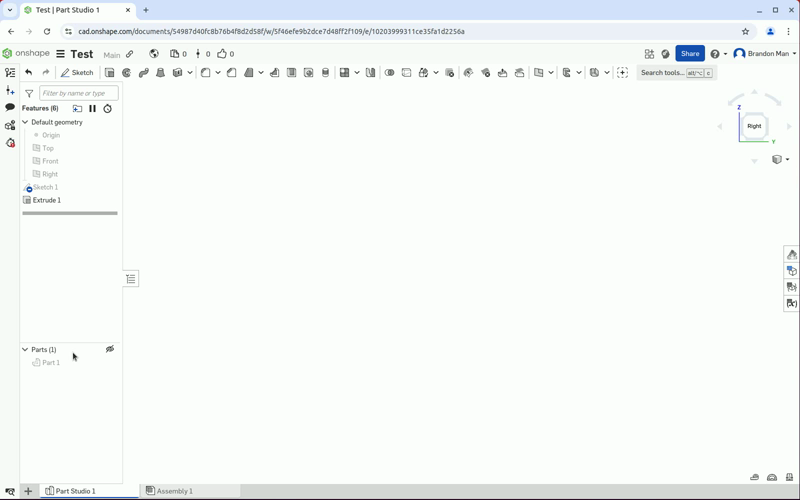
key(shift+s)
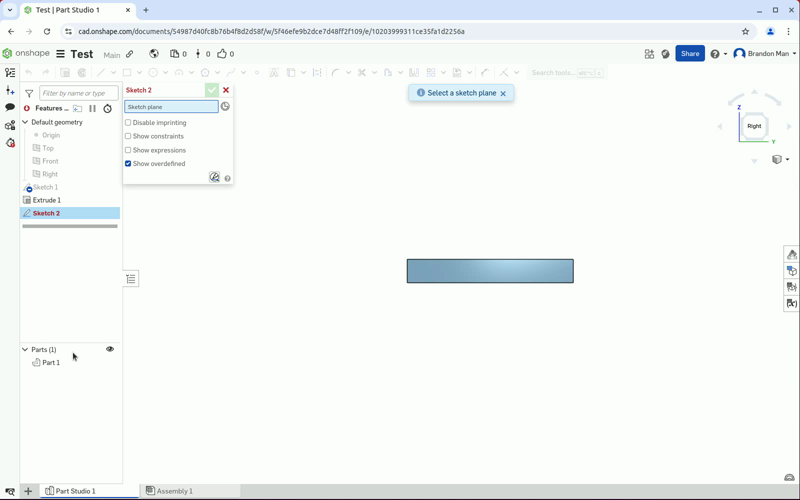
mouse_move(73, 176)
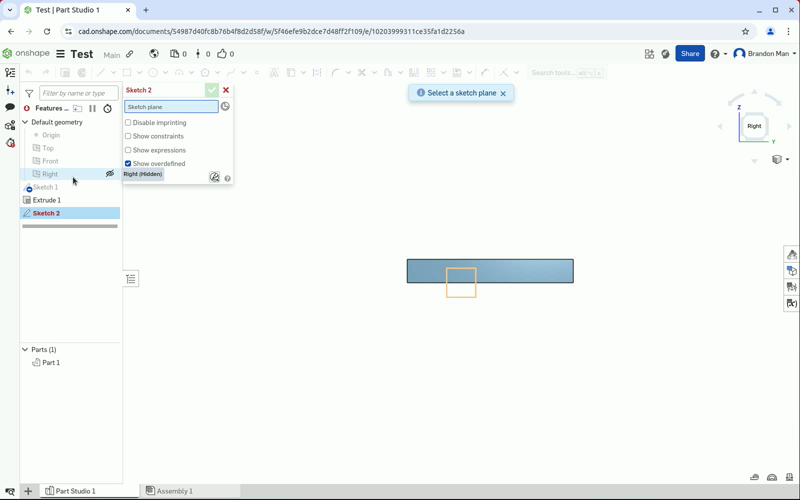
click(73, 176)
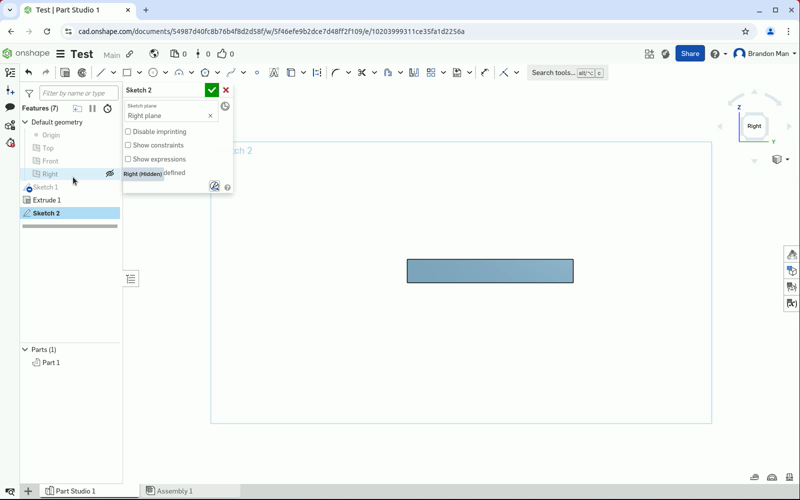
mouse_move(73, 352)
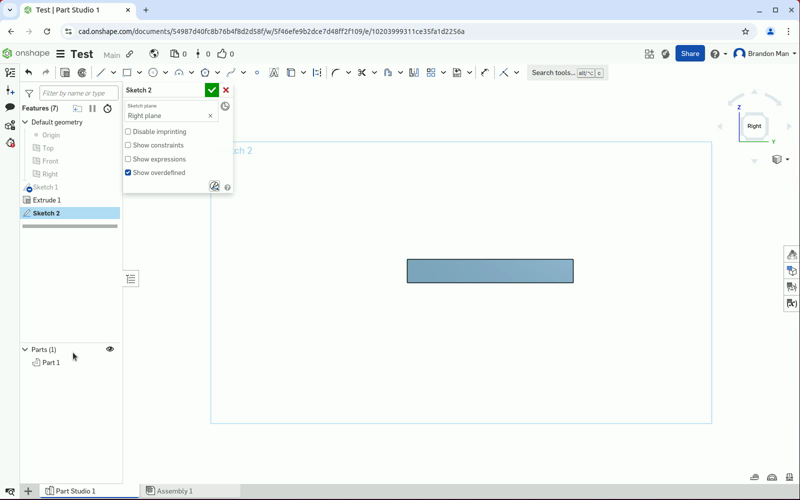
key(y)
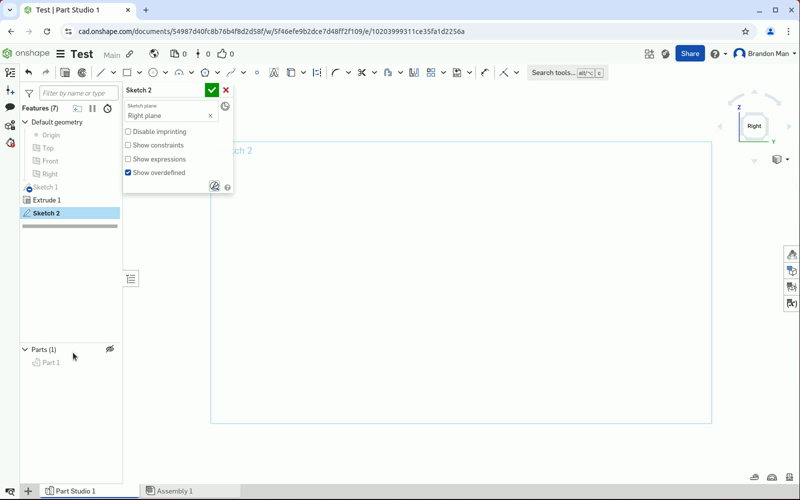
key(a)
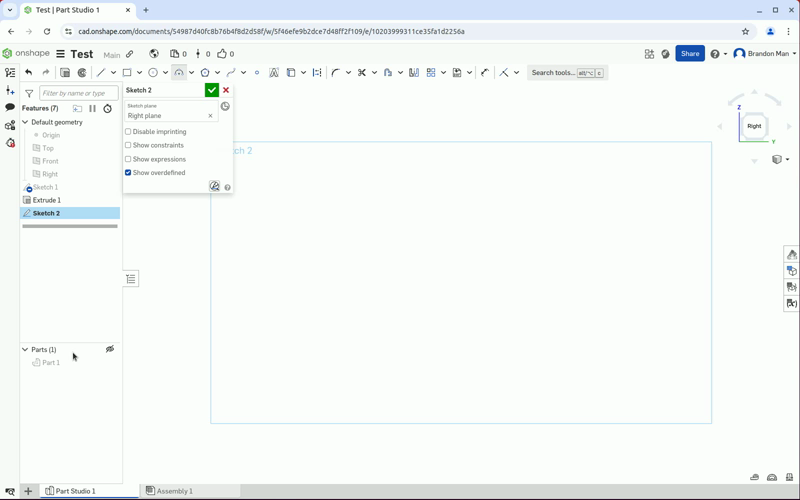
key_down(shift)
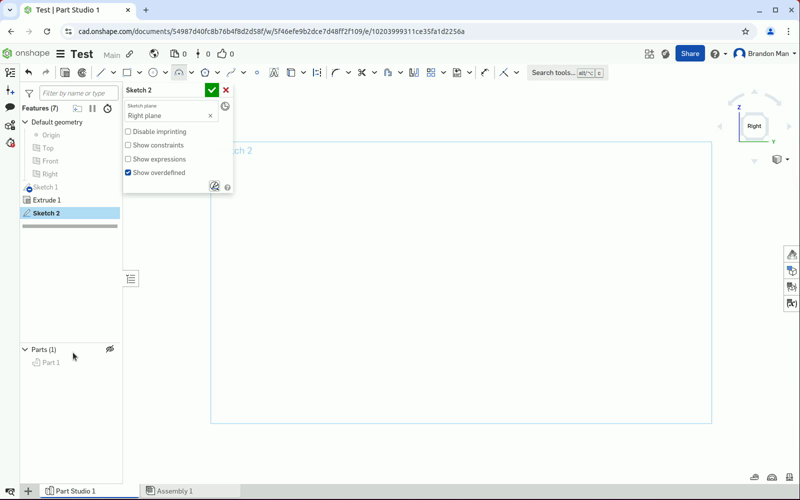
mouse_move(434, 252)
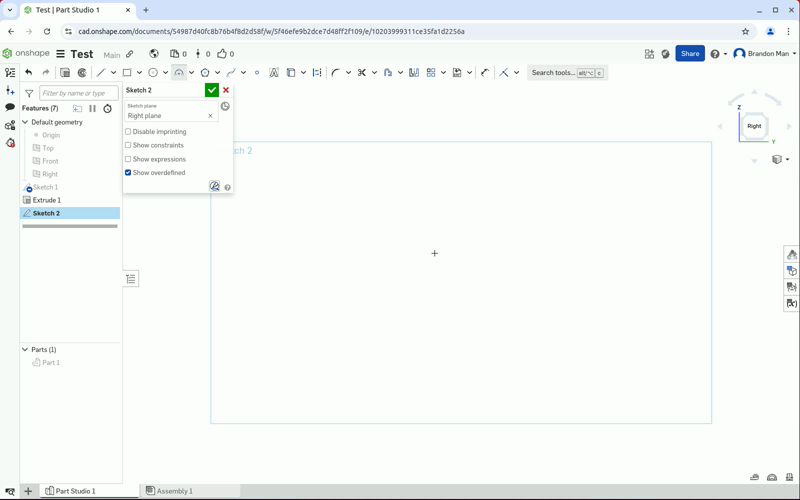
click(434, 252)
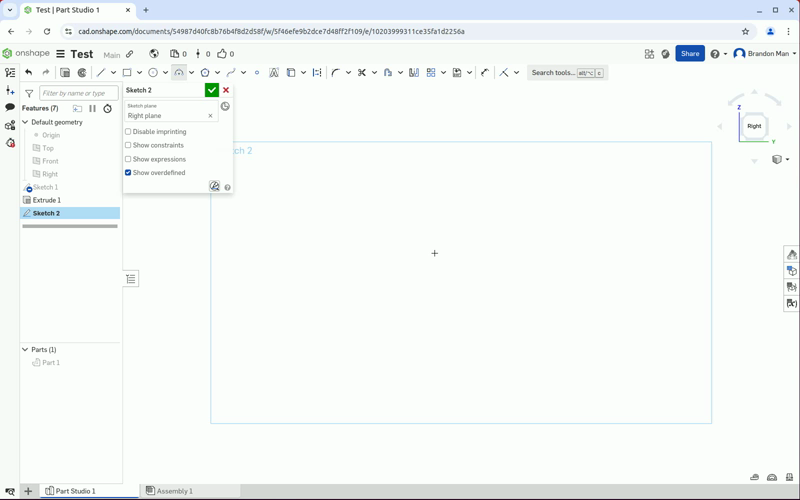
key_up(shift)
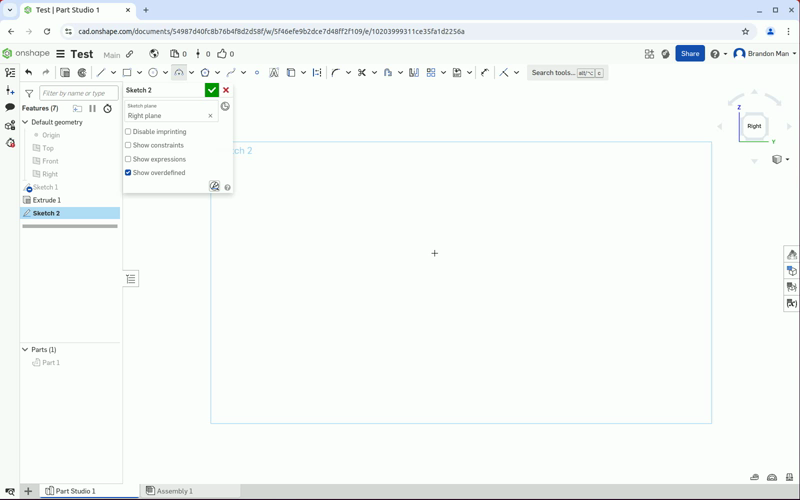
key_down(shift)
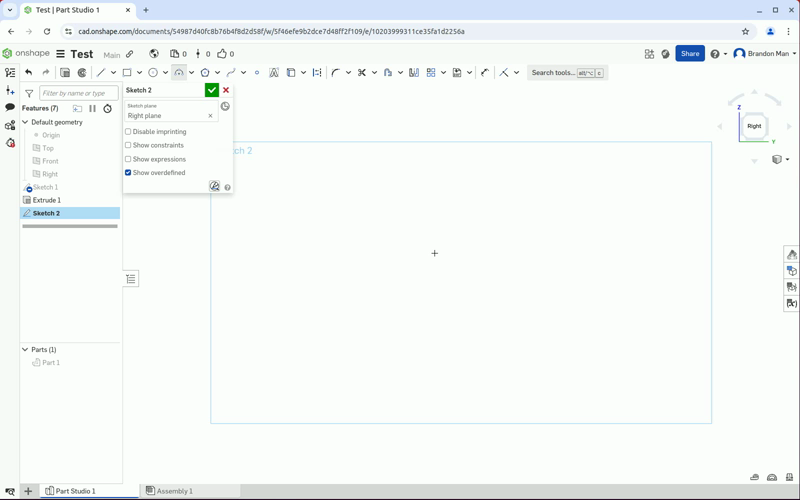
mouse_move(553, 251)
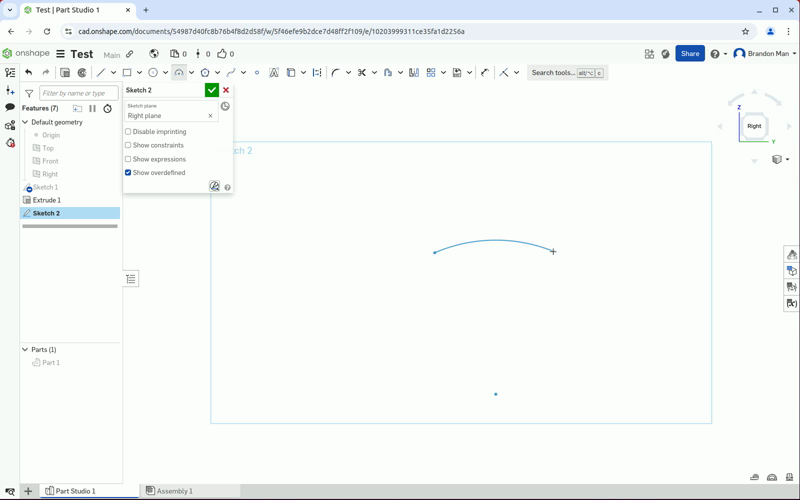
click(553, 251)
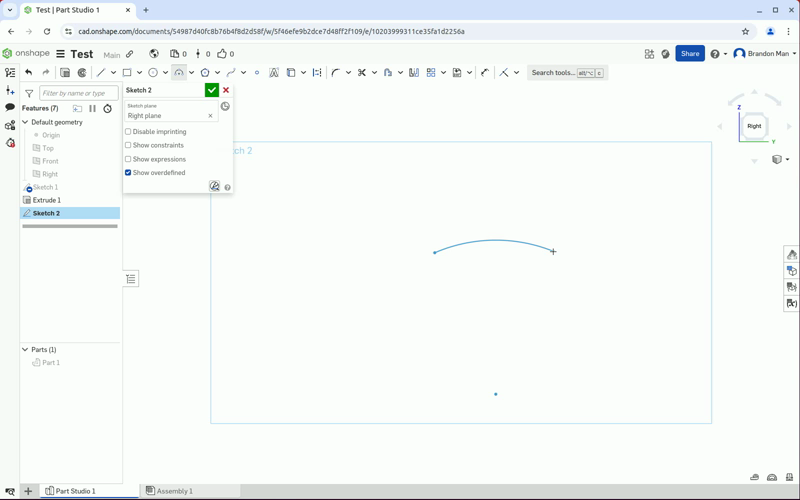
mouse_move(494, 271)
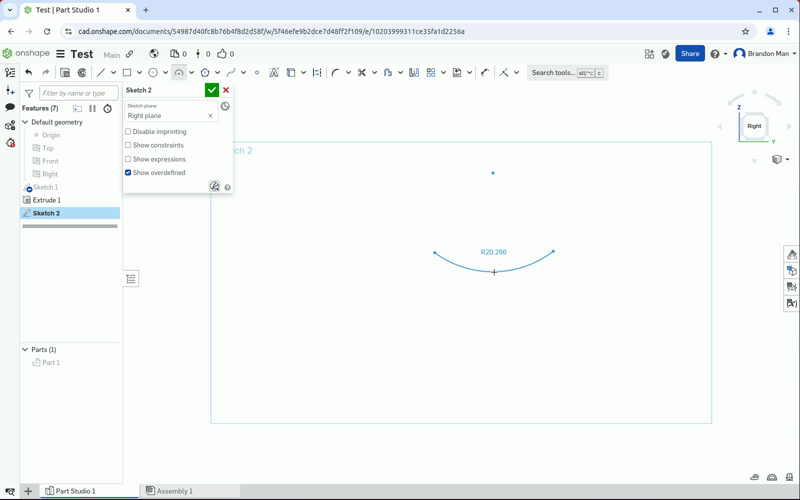
click(494, 271)
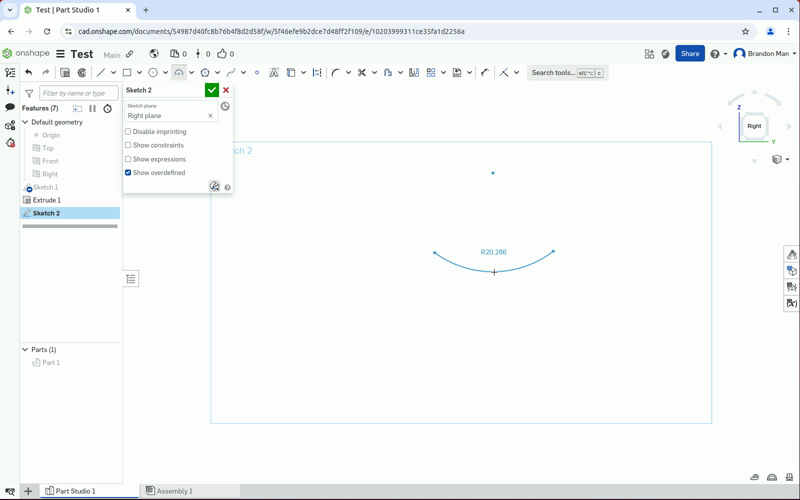
key_up(shift)
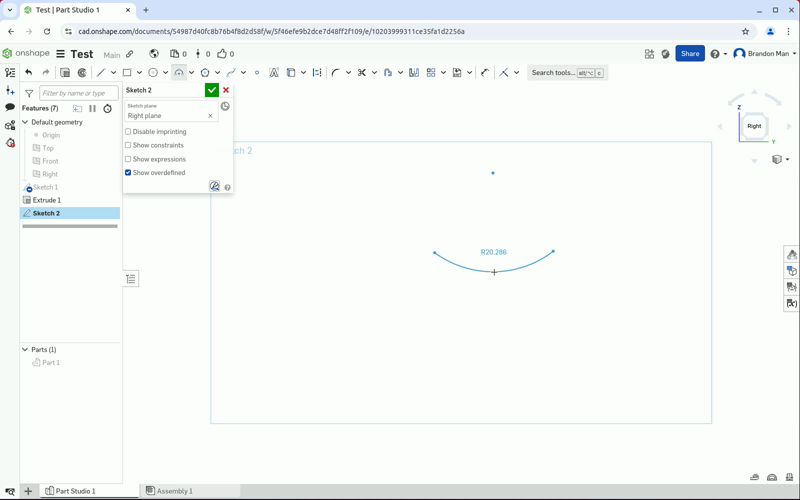
key(esc)
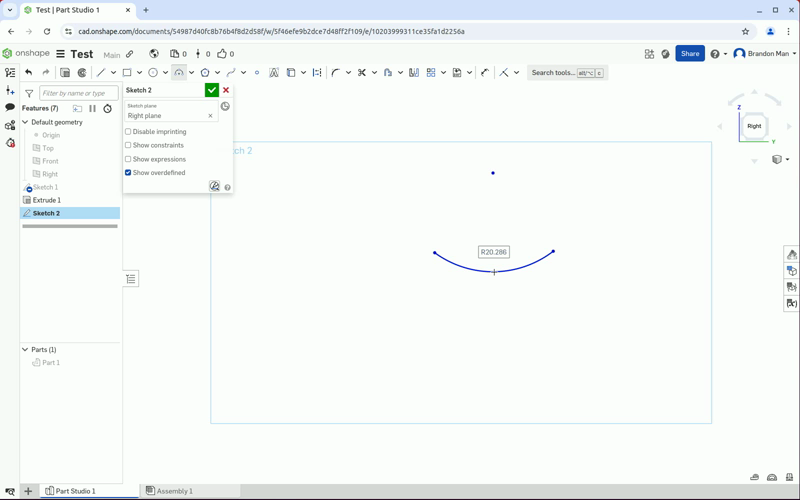
key(l)
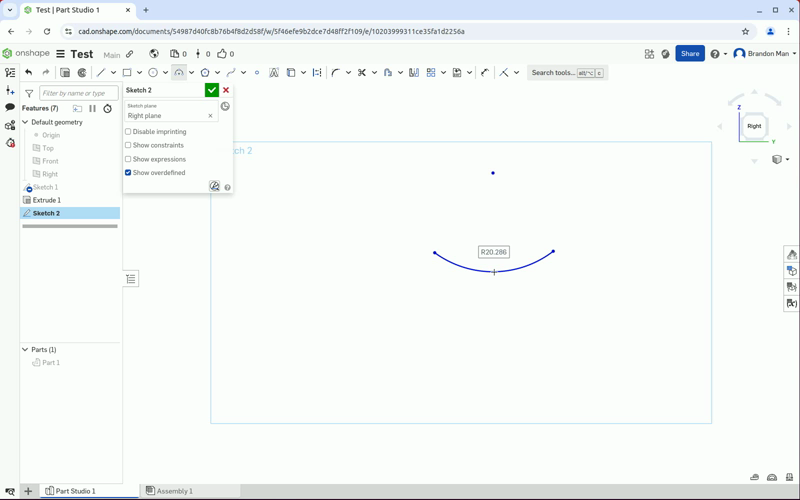
mouse_move(553, 251)
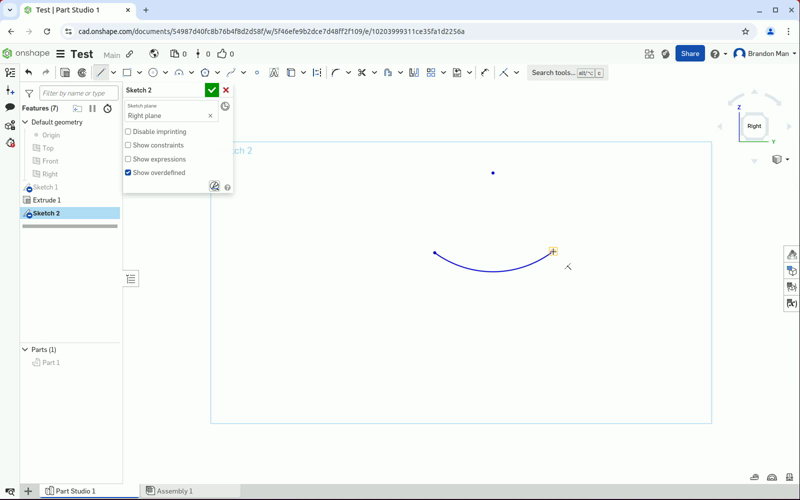
click(553, 251)
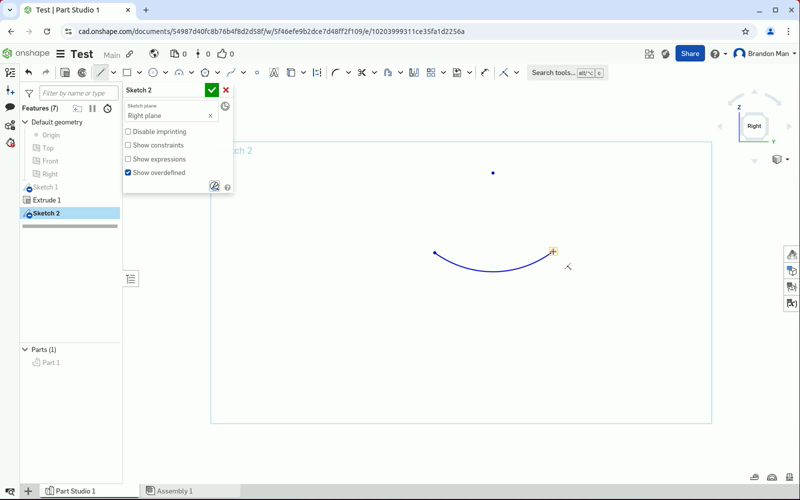
key_down(shift)
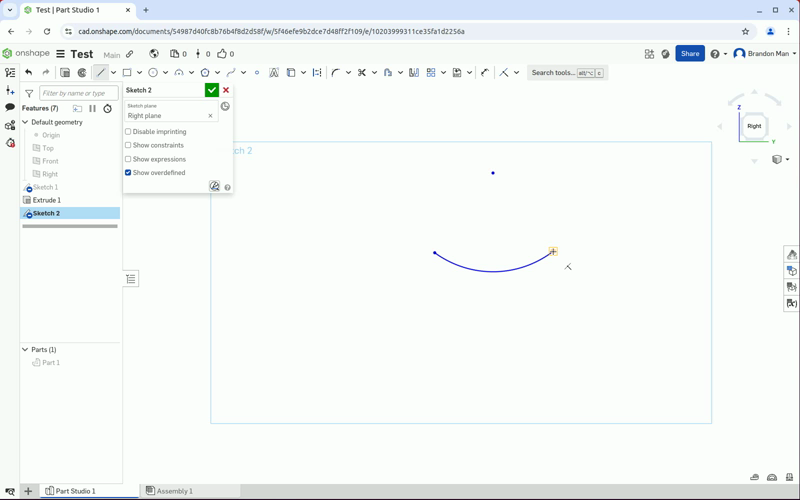
mouse_move(434, 252)
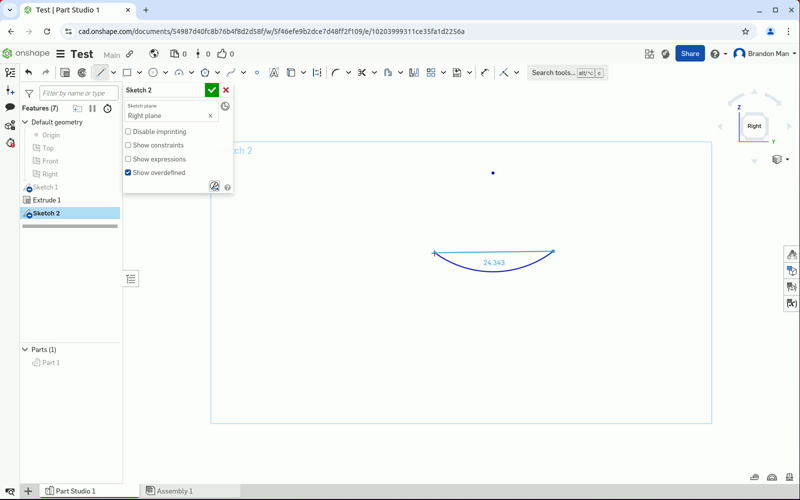
key_up(shift)
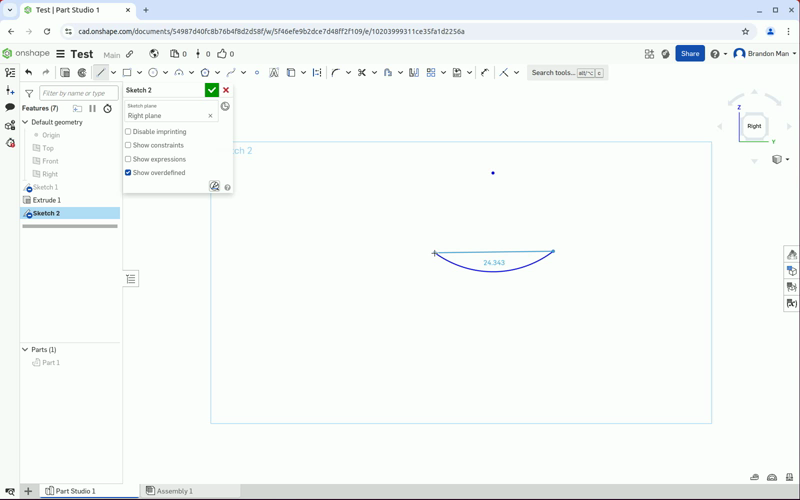
click(434, 252)
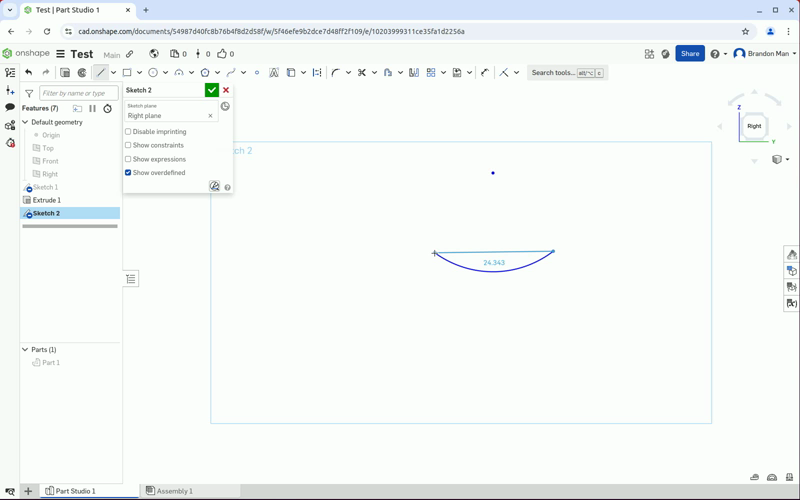
key(esc)
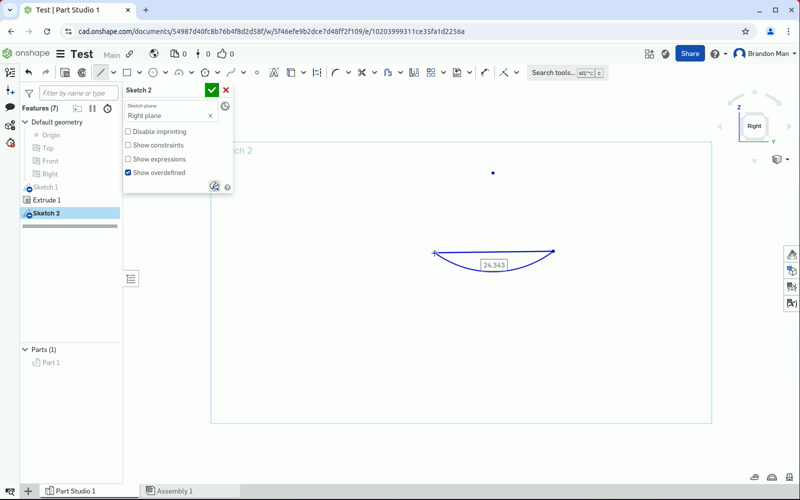
mouse_move(513, 262)
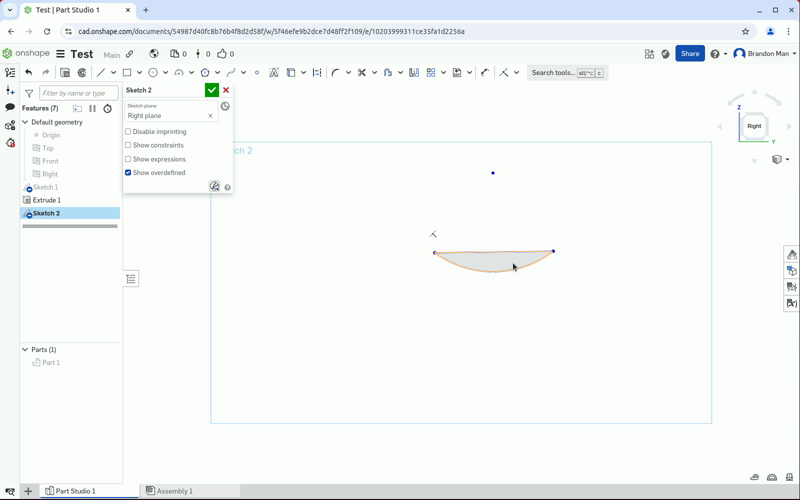
scroll(6)
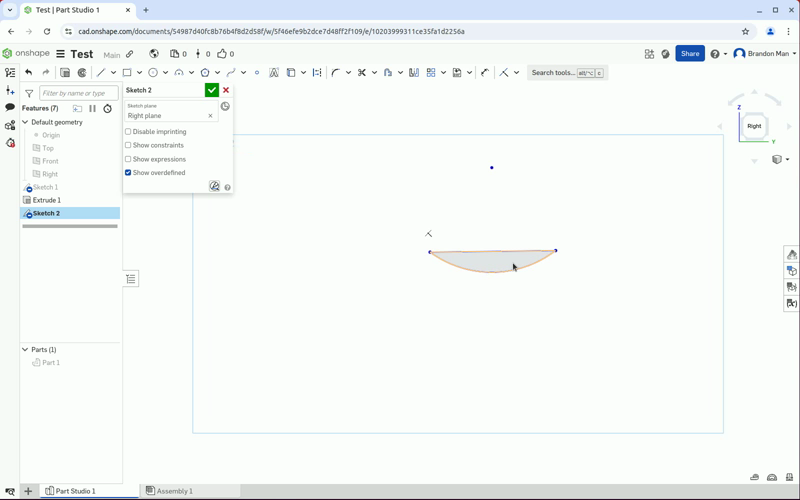
scroll(6)
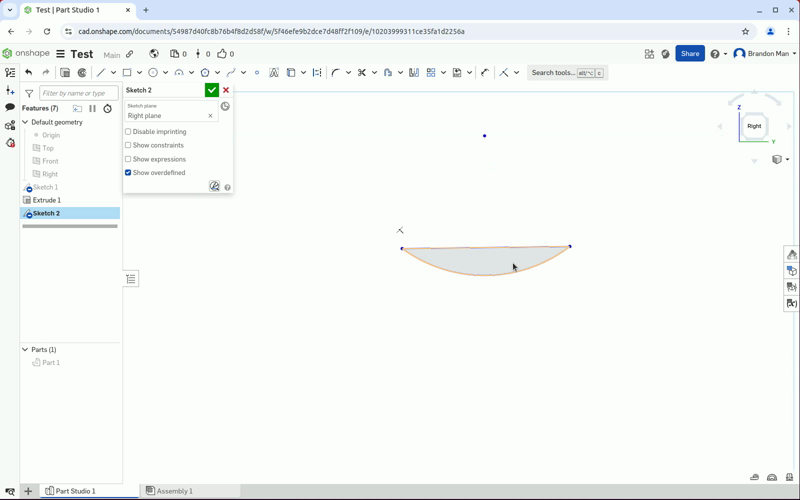
scroll(6)
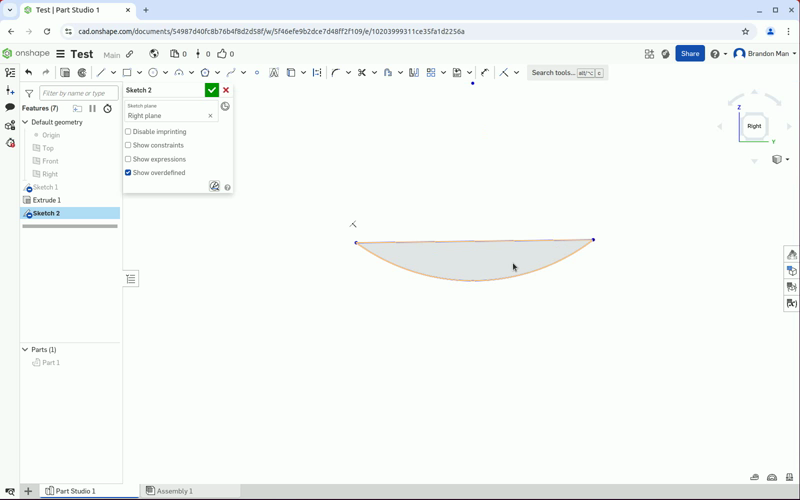
scroll(6)
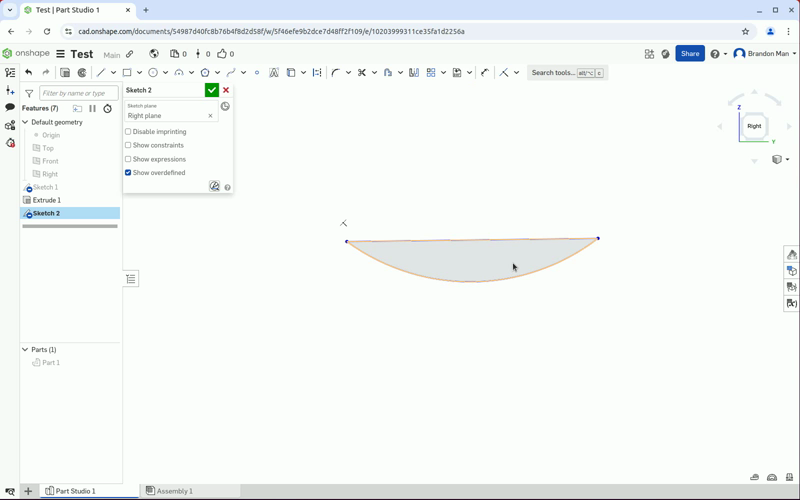
scroll(6)
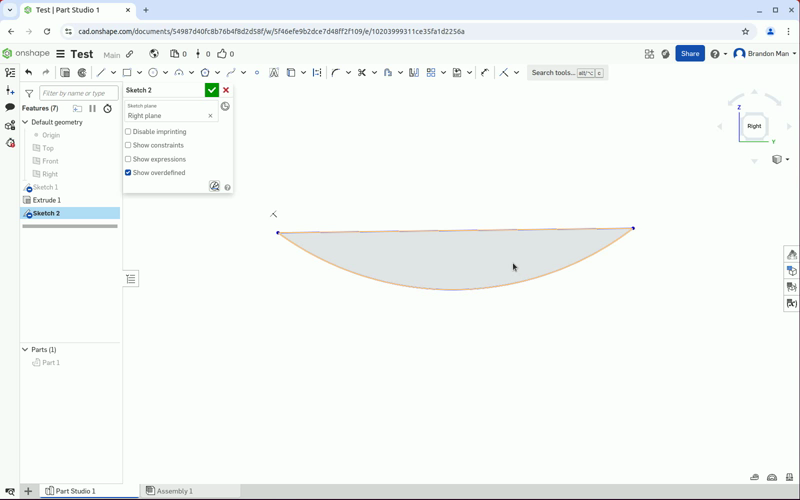
scroll(6)
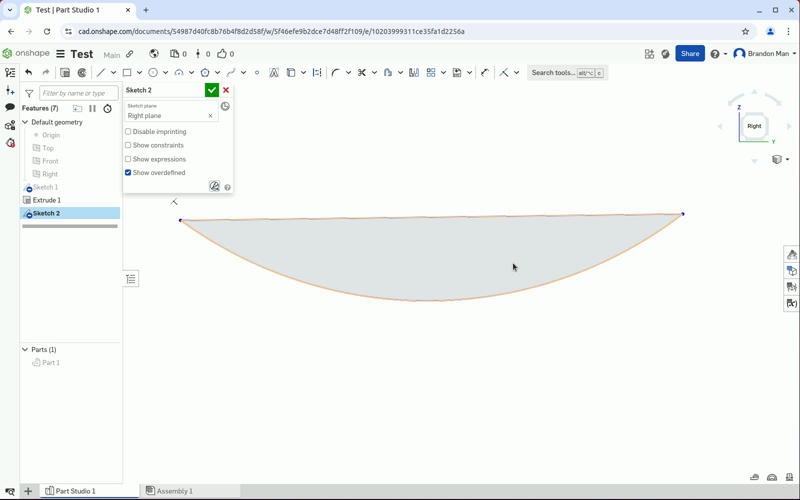
scroll(6)
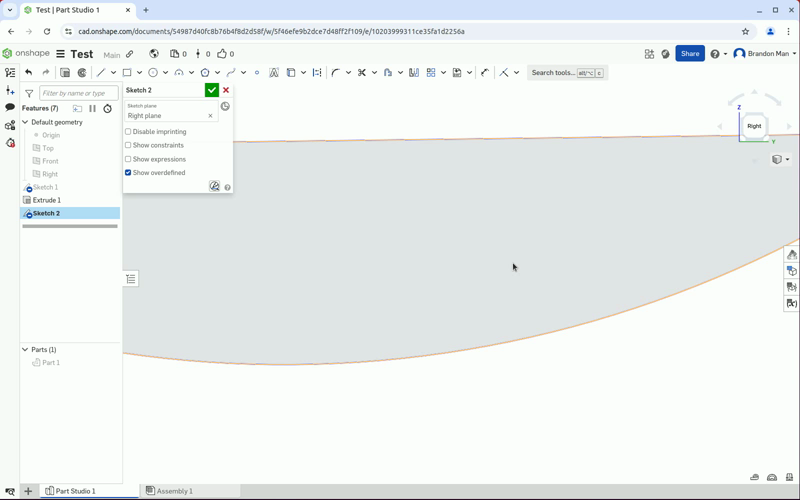
click(513, 262)
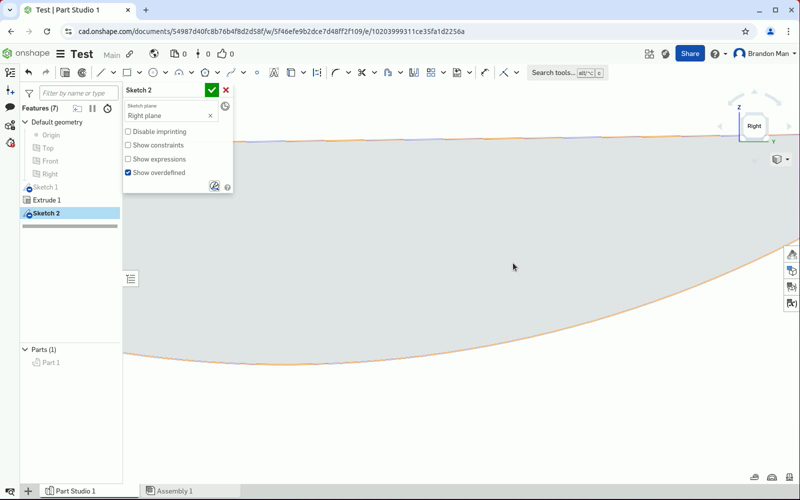
scroll(-6)
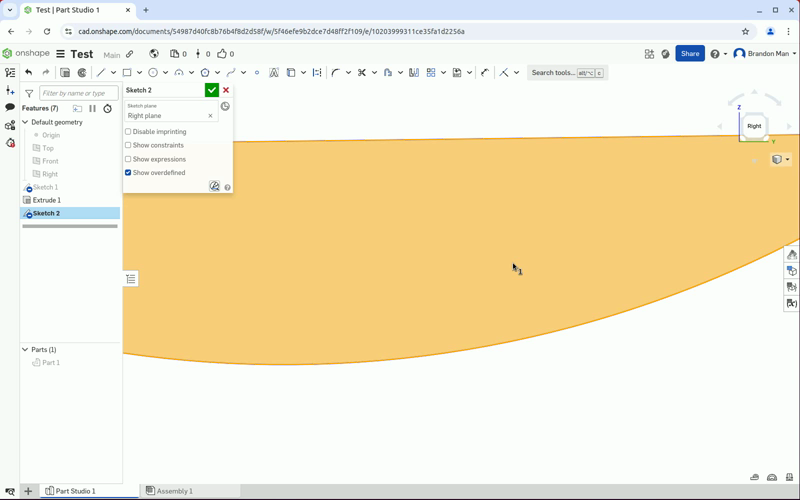
scroll(-6)
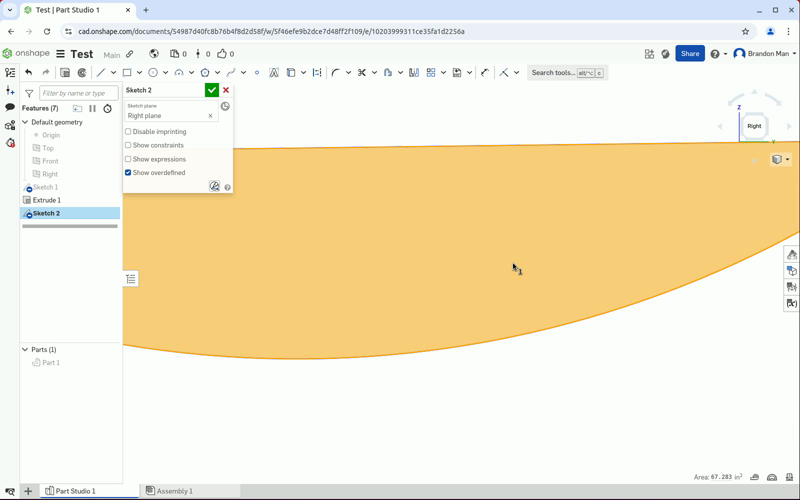
scroll(-6)
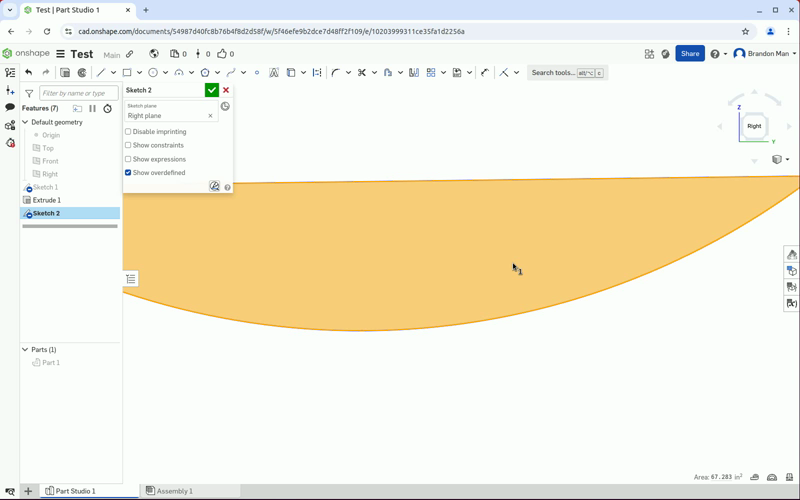
scroll(-6)
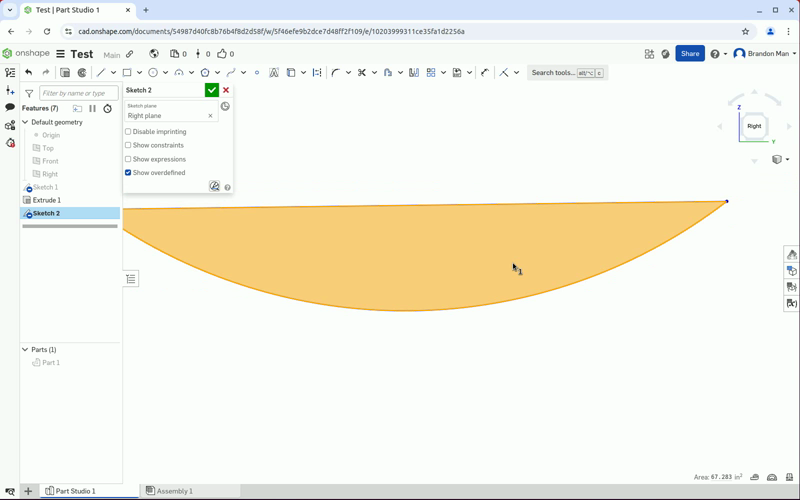
scroll(-6)
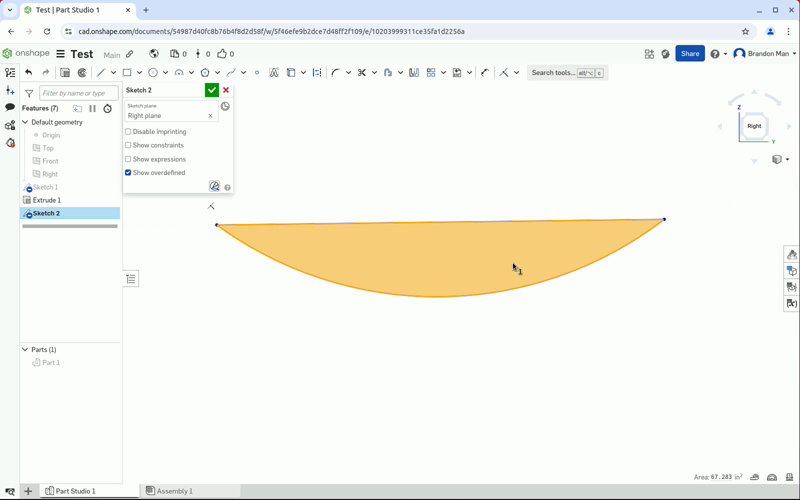
scroll(-6)
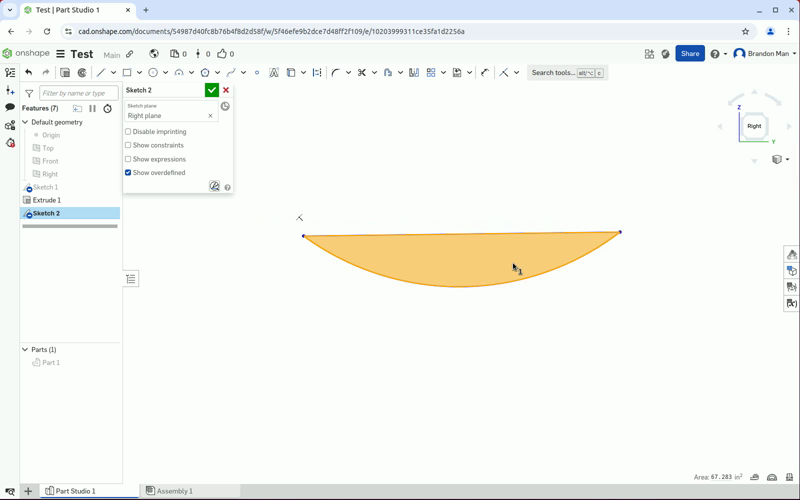
scroll(-6)
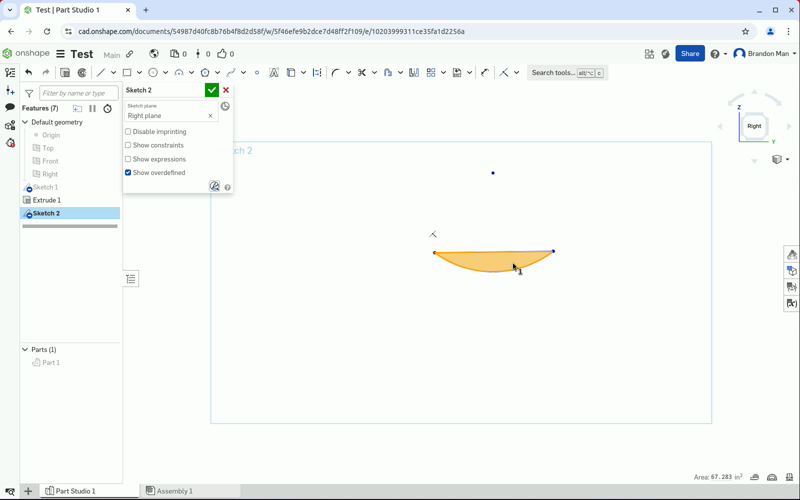
mouse_move(73, 352)
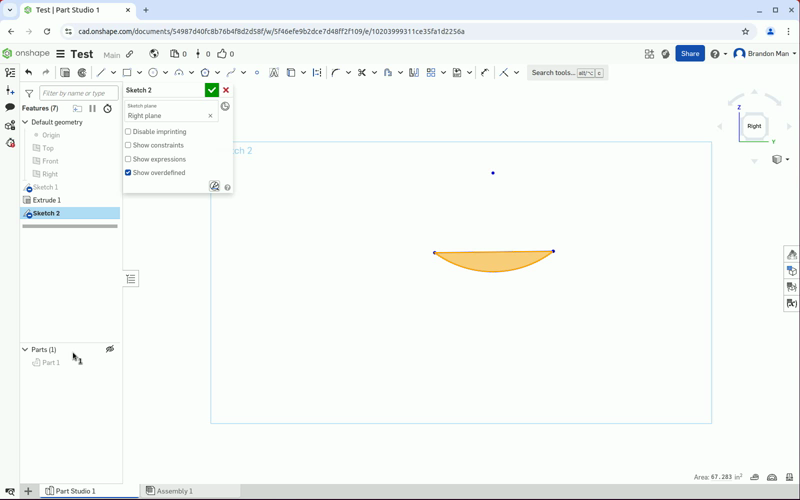
key(shift+y)
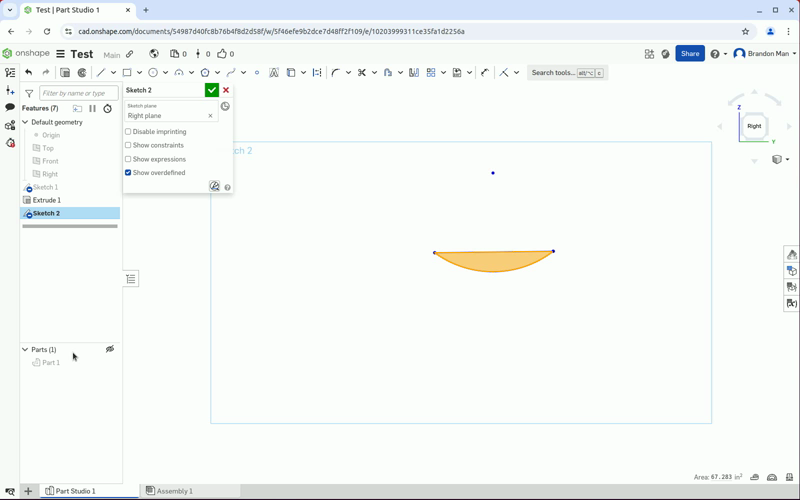
key(shift+e)
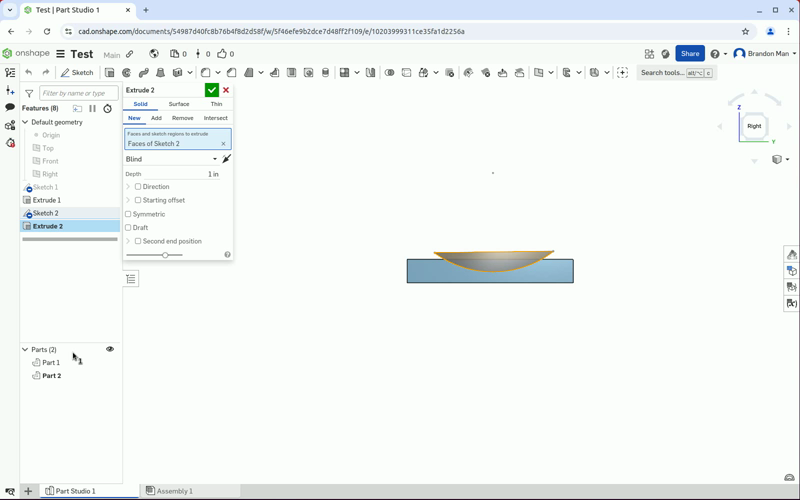
mouse_move(143, 106)
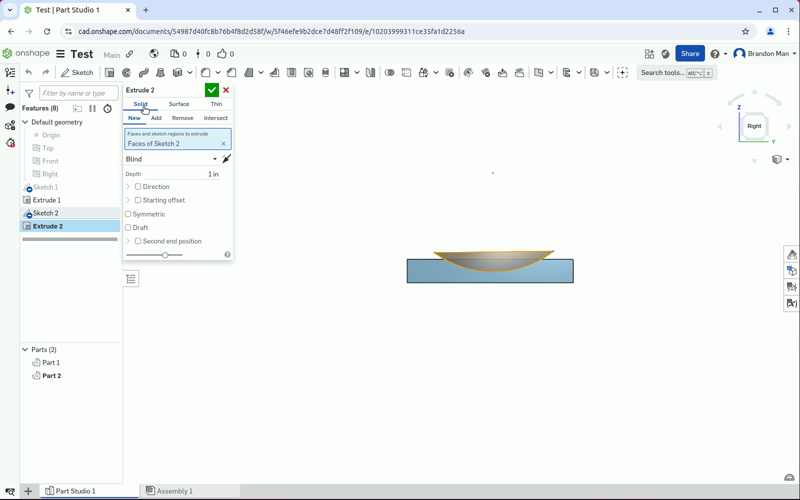
click(143, 106)
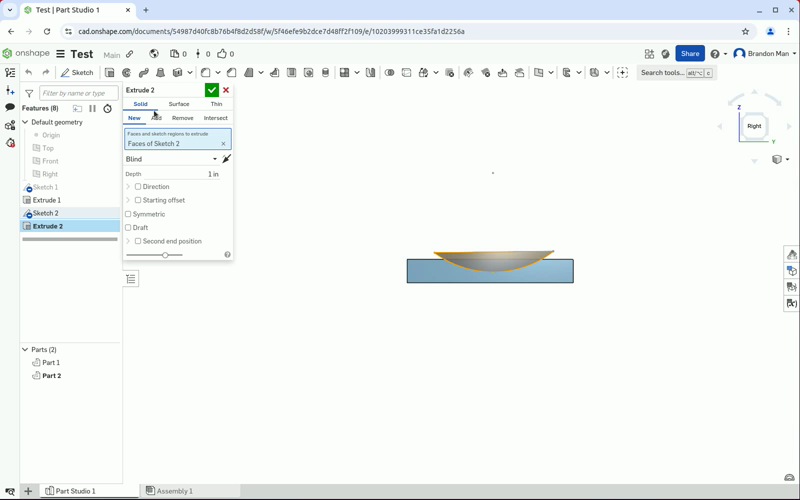
mouse_move(186, 120)
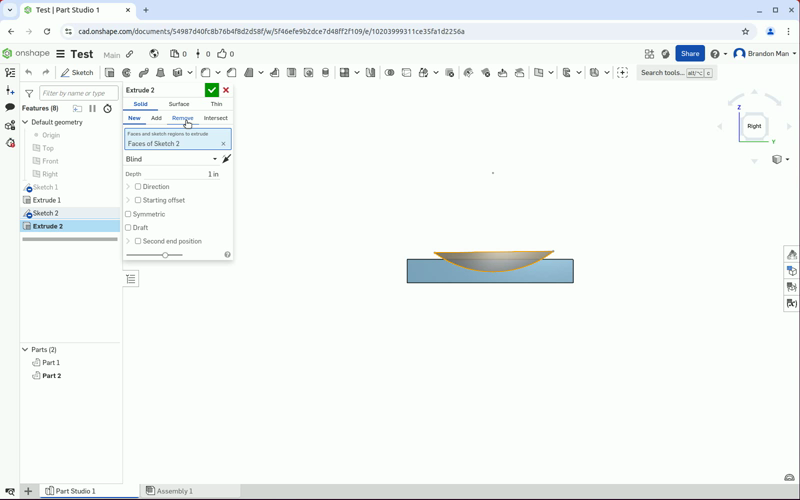
click(186, 120)
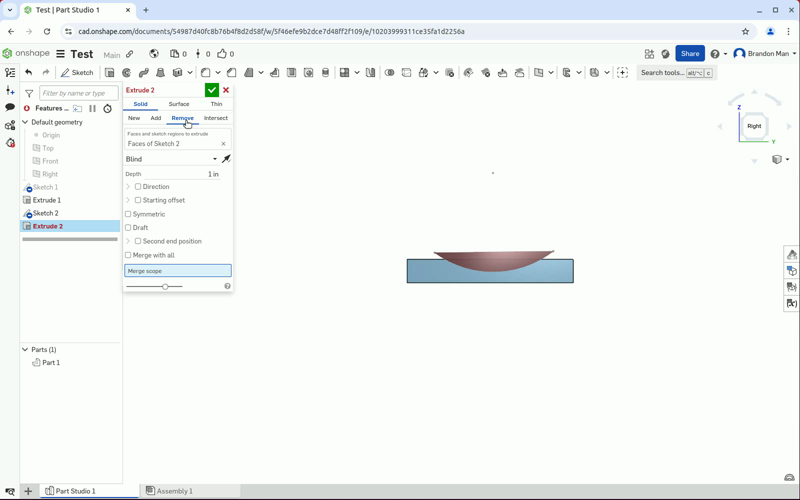
key(tab, 4)
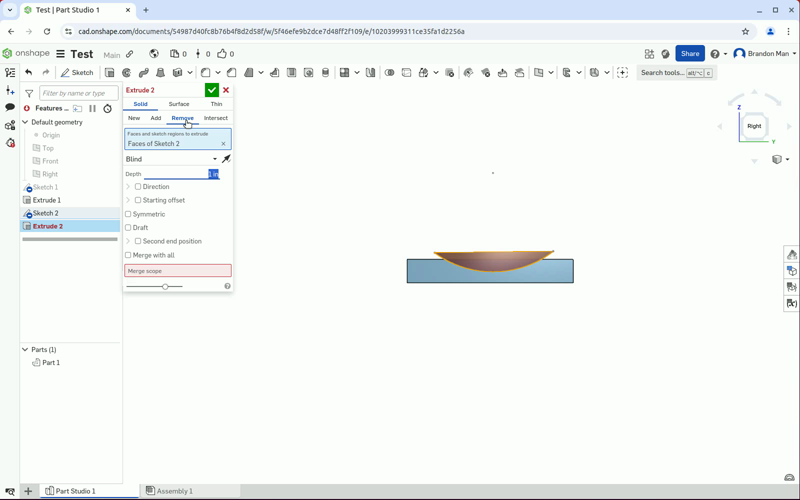
text(24.553)
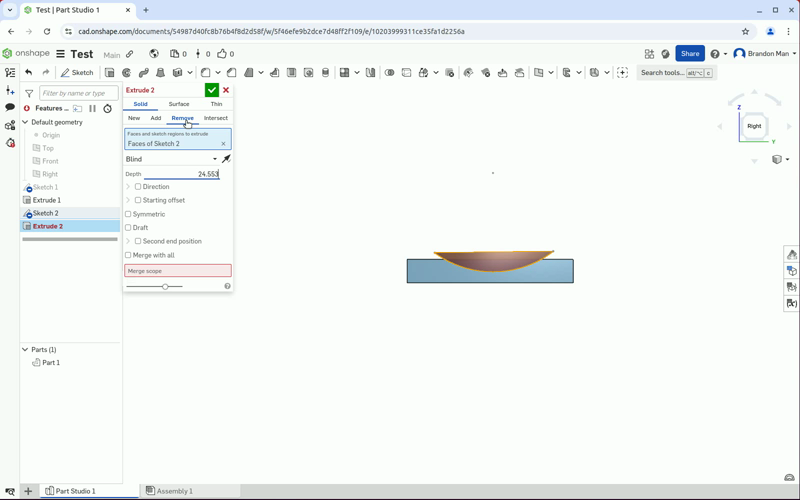
key(tab, 6)
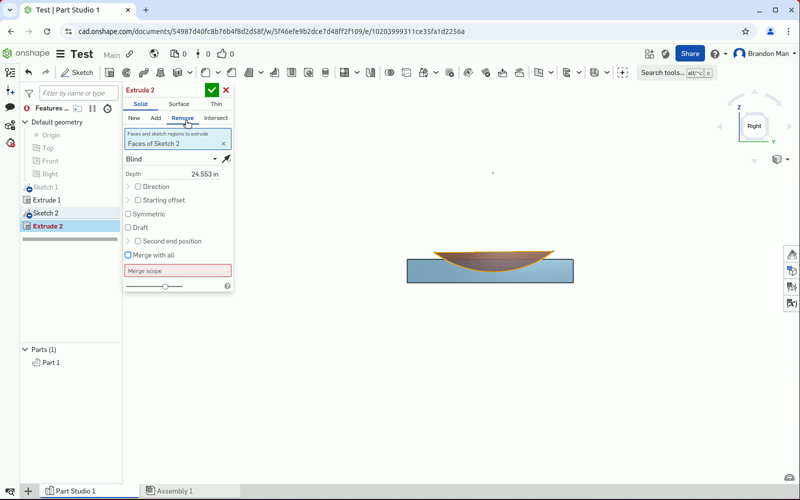
key(space)
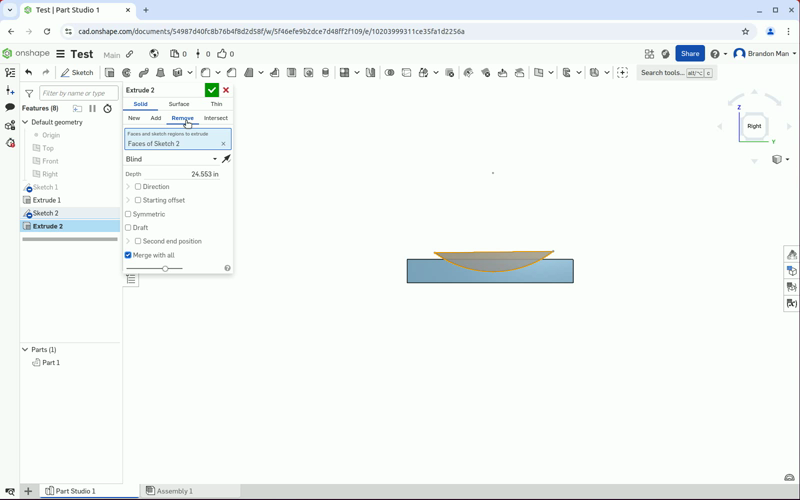
key(enter)
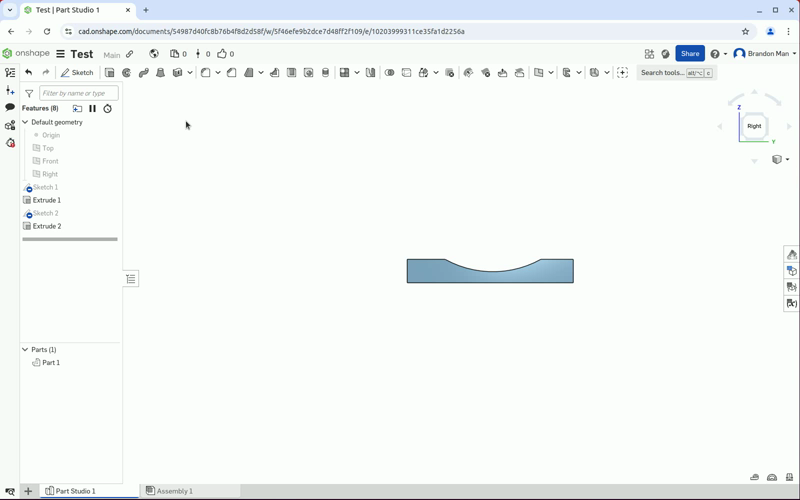
key(shift+h)
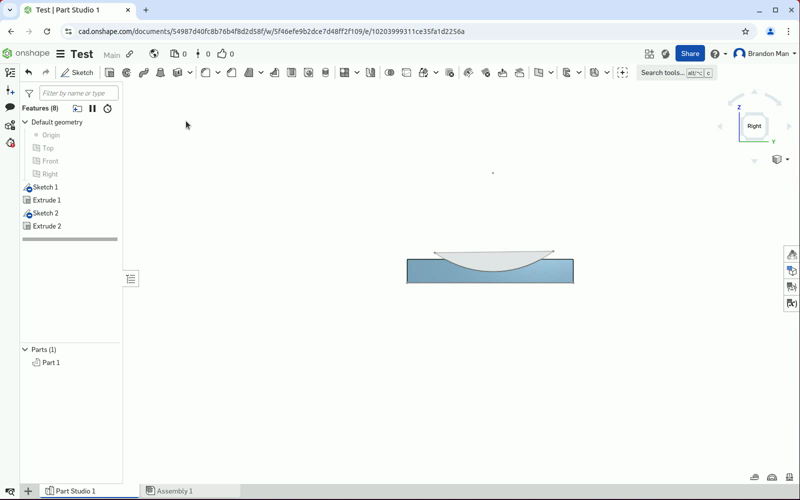
key(shift+h)
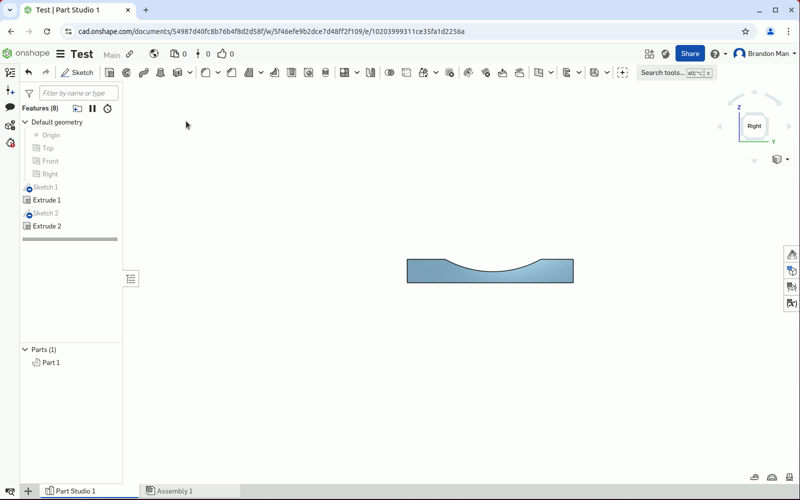
mouse_move(73, 189)
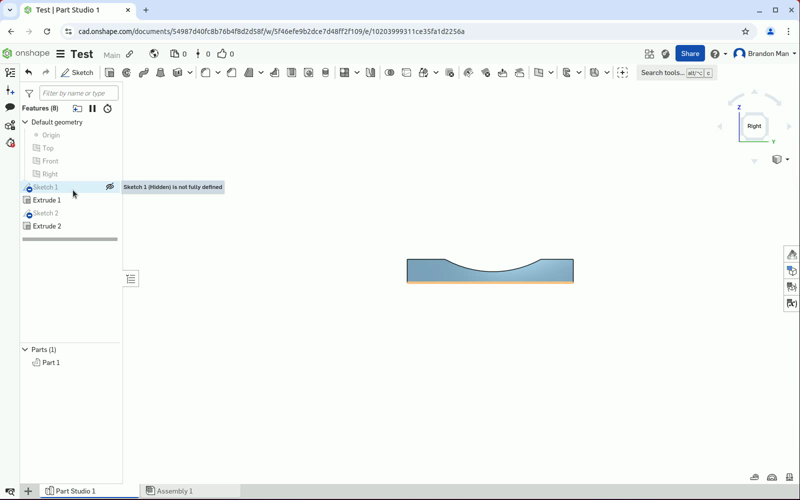
click(73, 189)
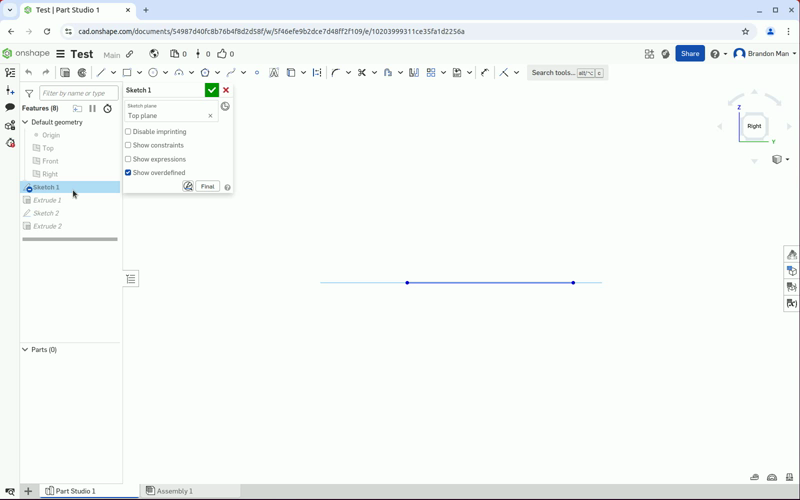
mouse_move(229, 92)
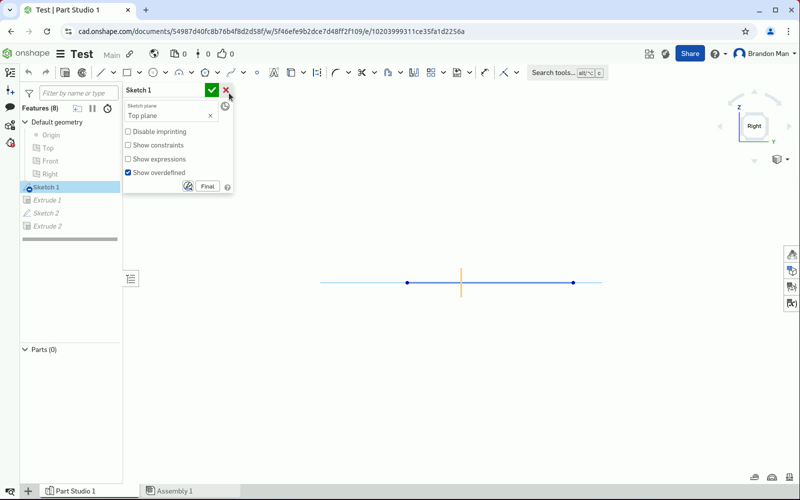
click(229, 92)
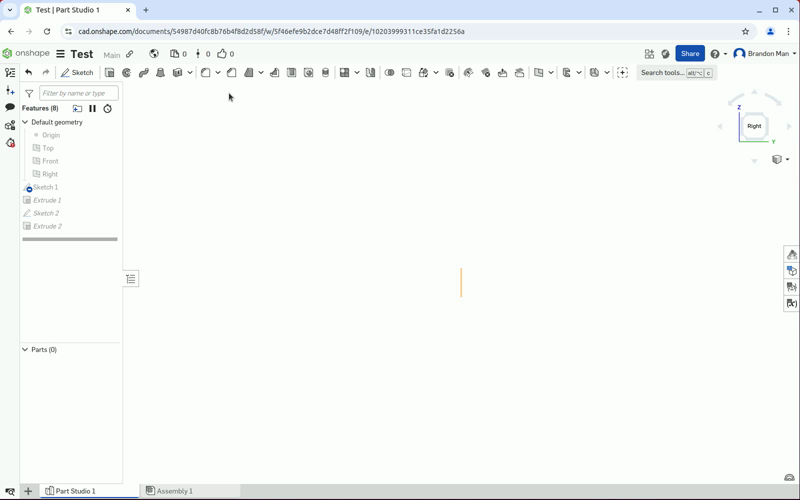
mouse_move(73, 352)
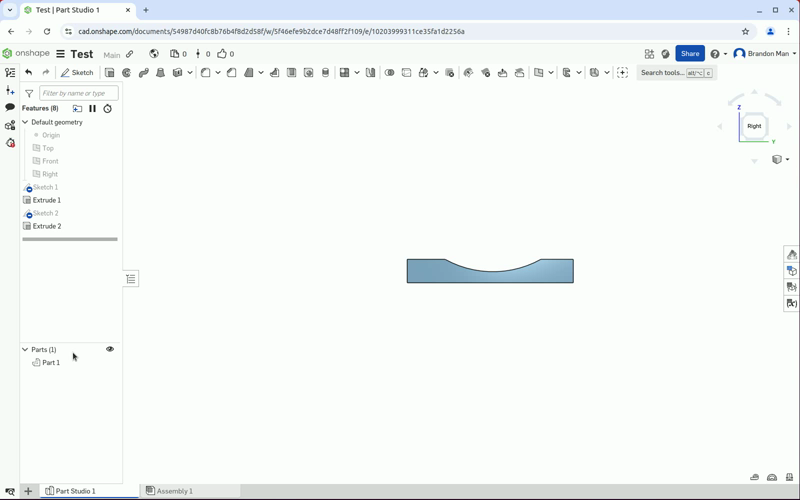
key(y)
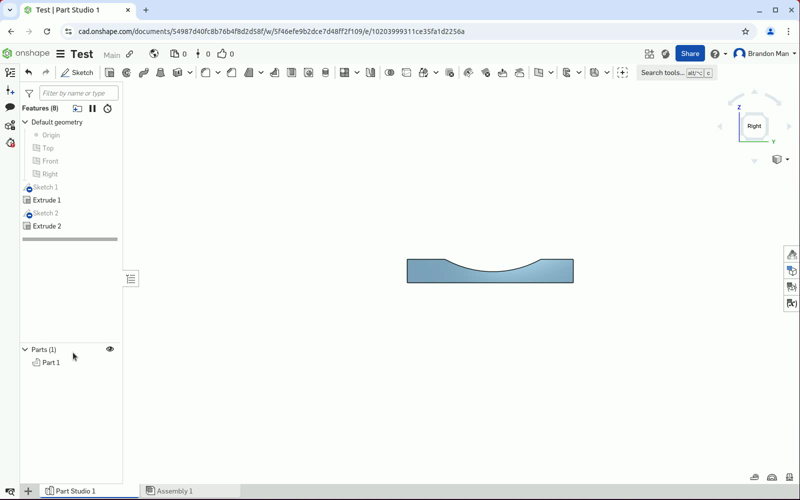
key(shift+p)
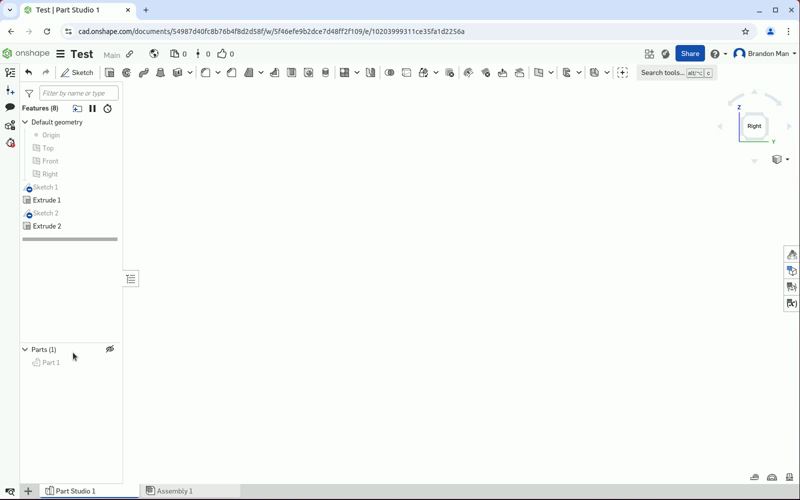
key(space)
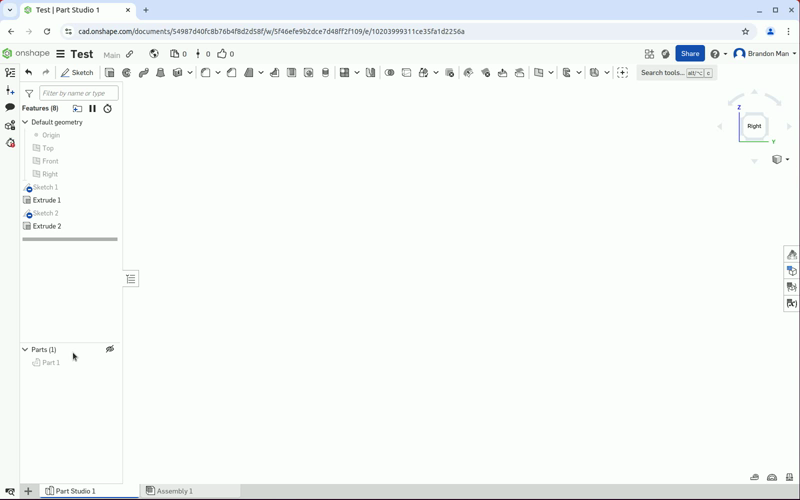
key_down(shift)
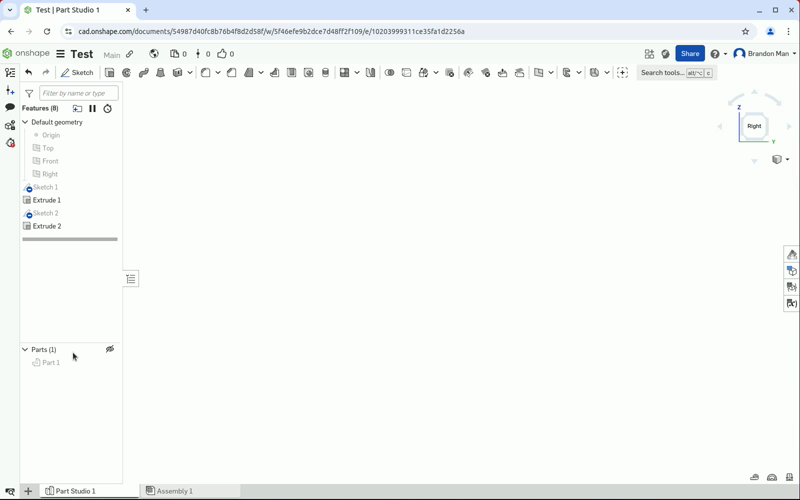
key(right)
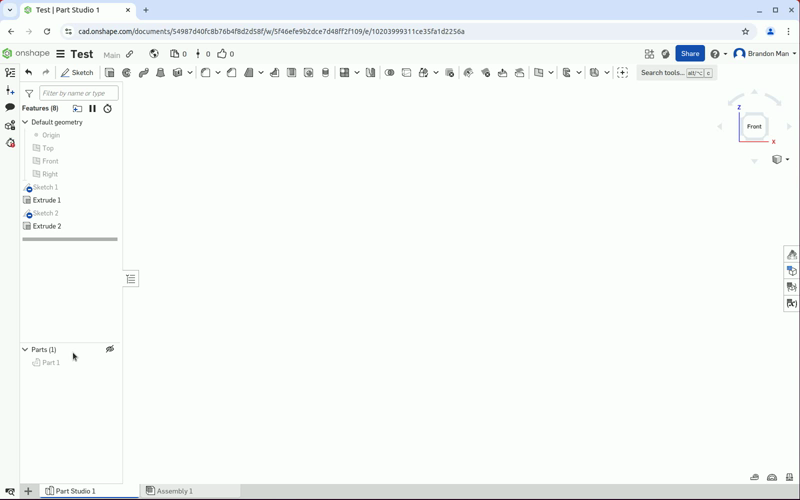
key_up(shift)
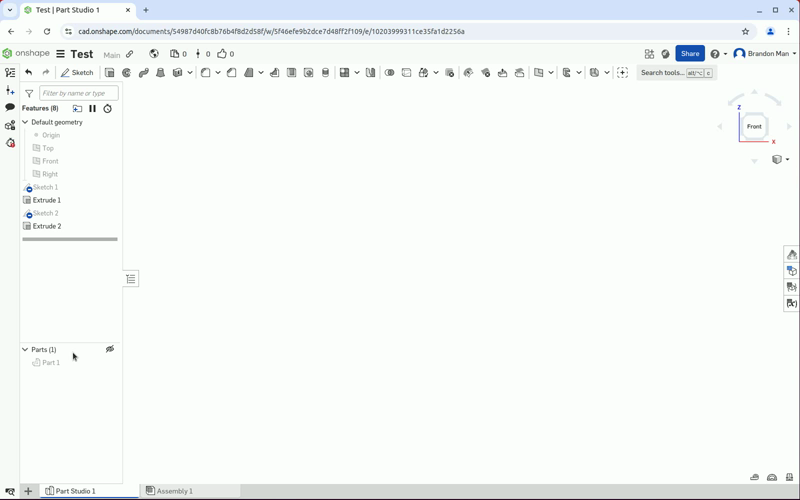
key(space)
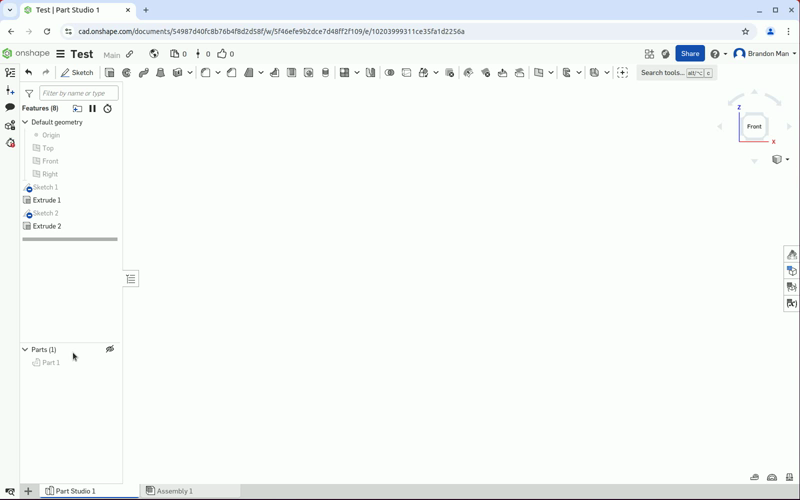
key_down(shift)
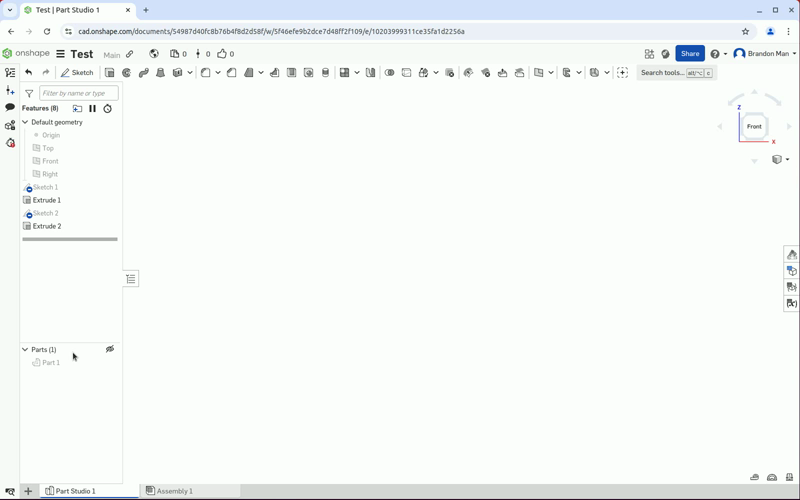
key(down)
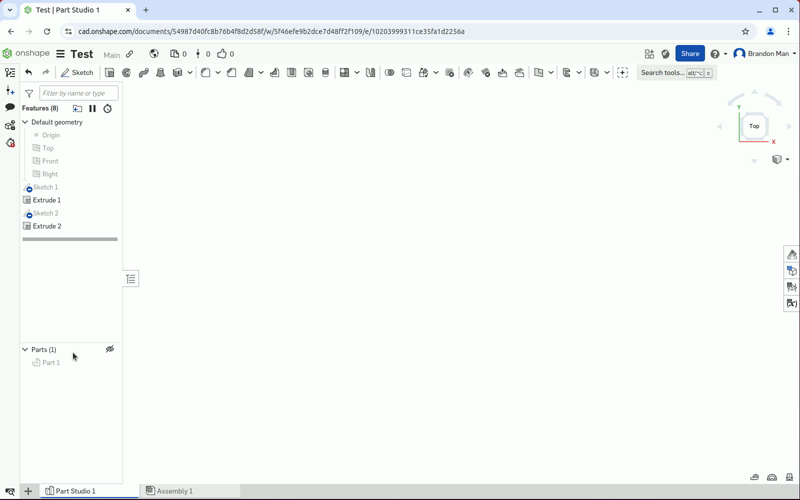
key_up(shift)
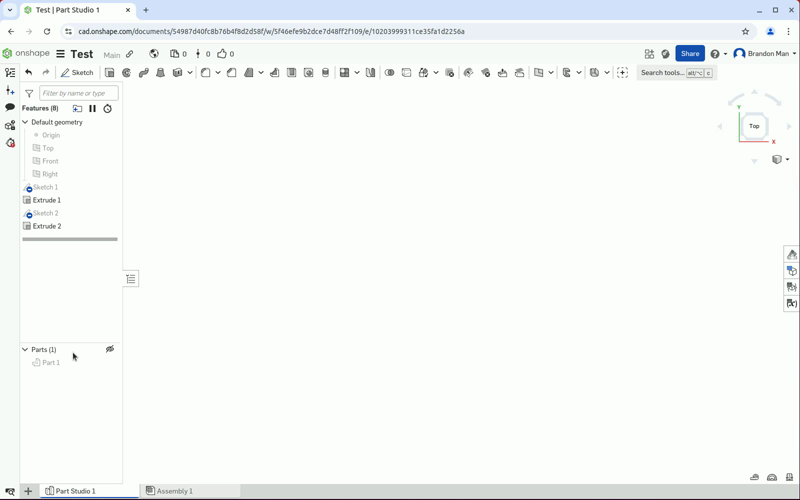
mouse_move(73, 352)
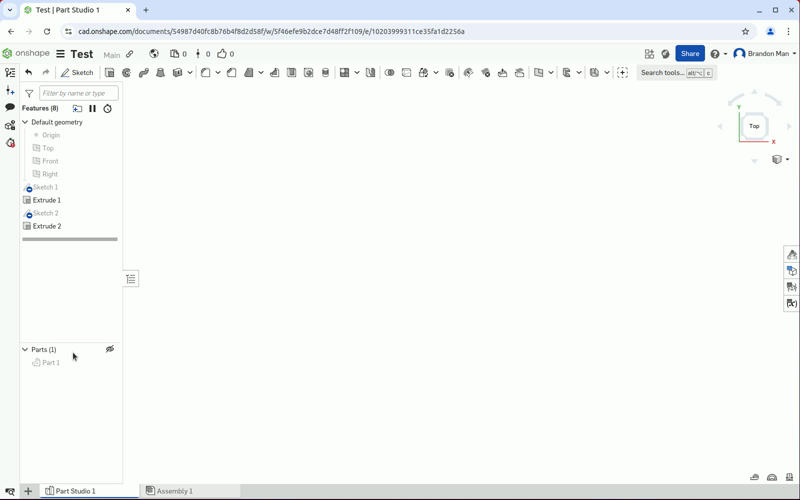
key(shift+y)
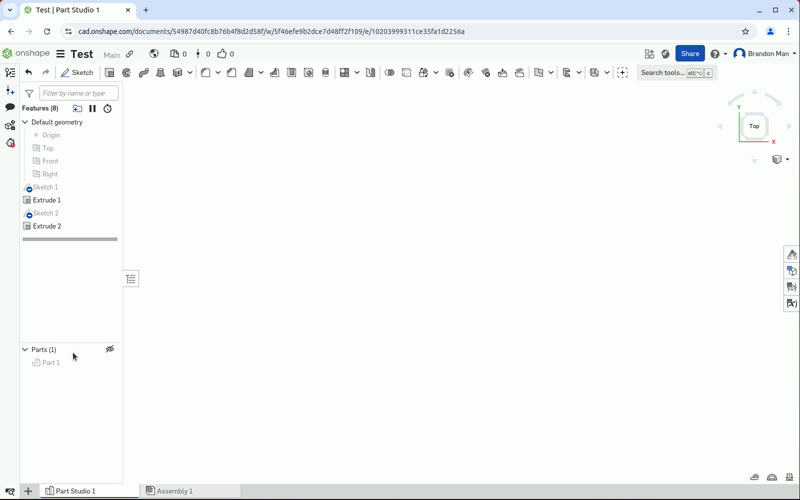
key(shift+s)
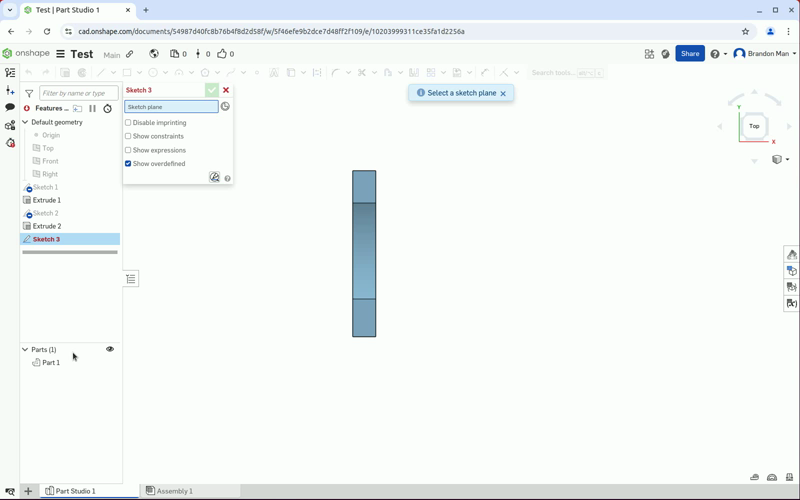
mouse_move(73, 150)
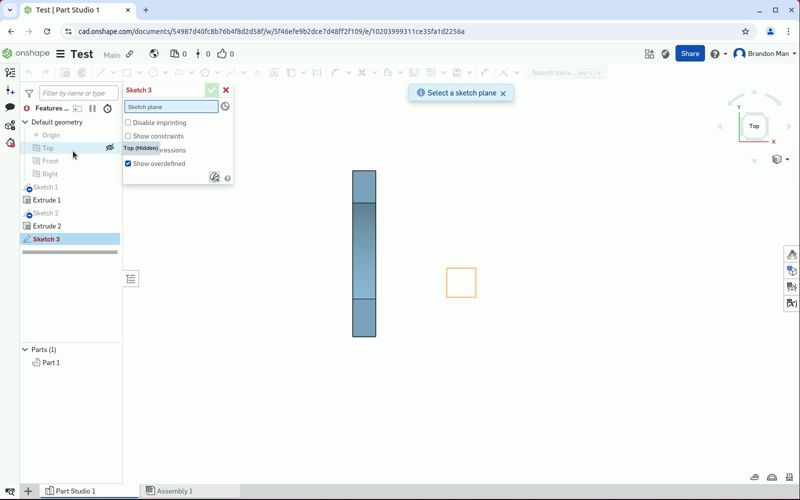
click(73, 150)
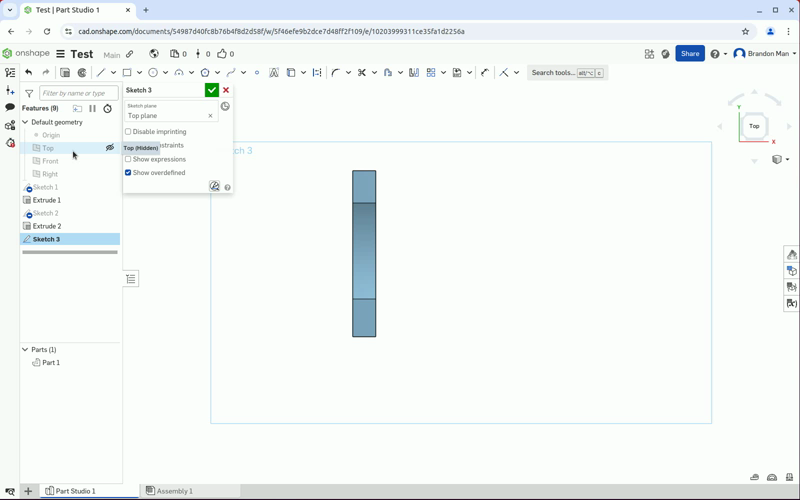
mouse_move(73, 352)
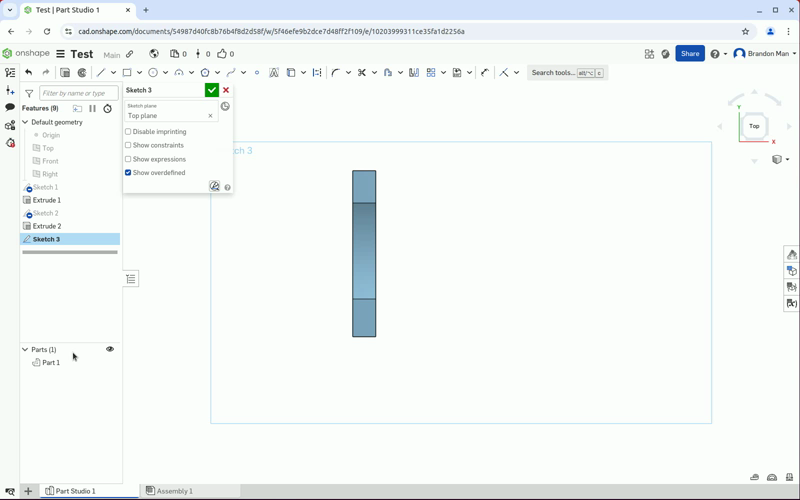
key(y)
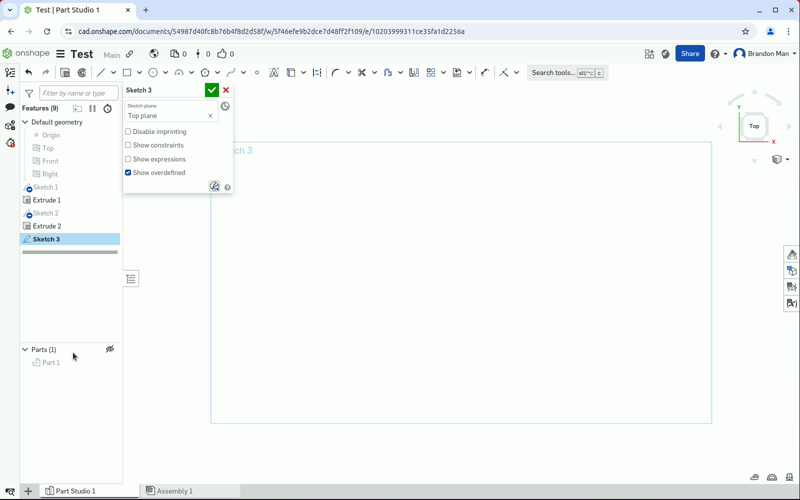
key(l)
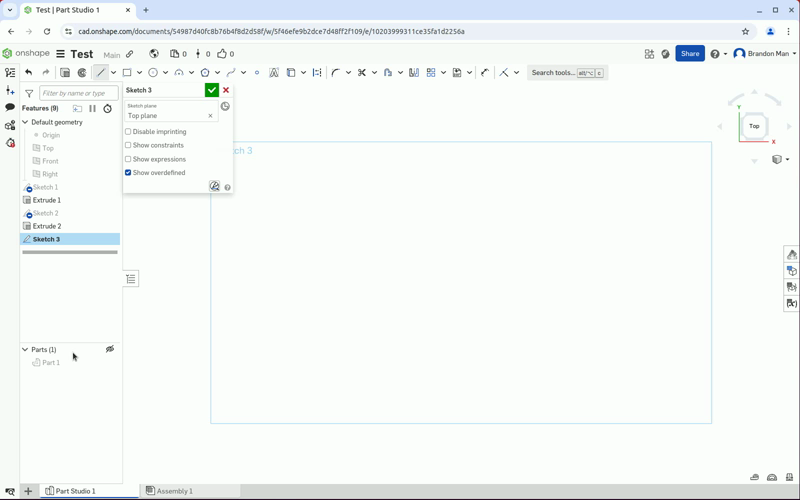
key_down(shift)
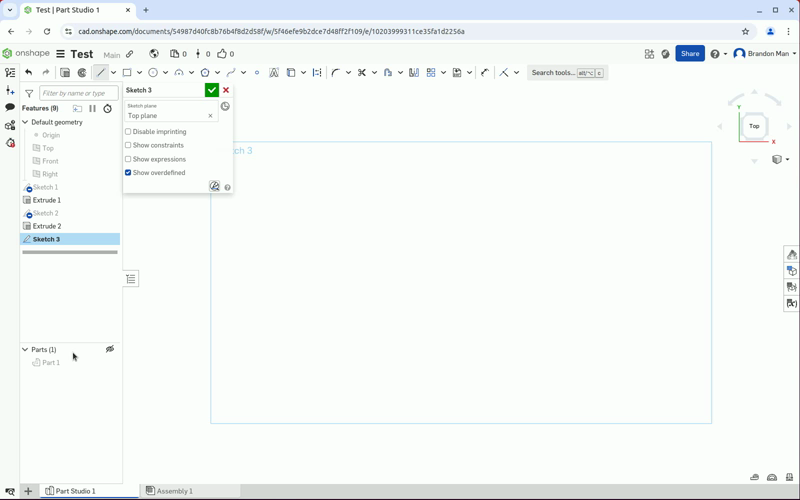
mouse_move(376, 336)
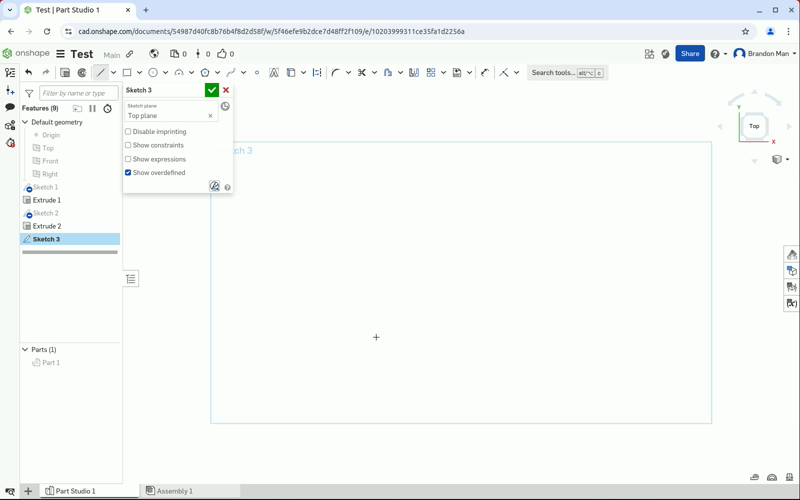
click(376, 336)
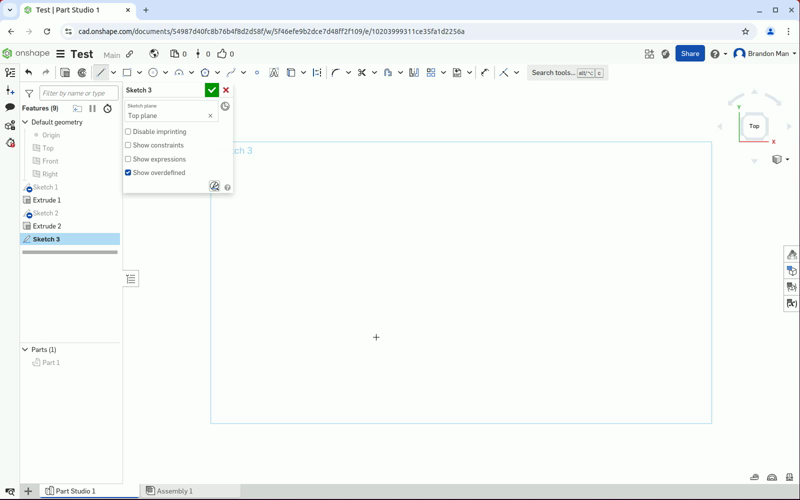
key_up(shift)
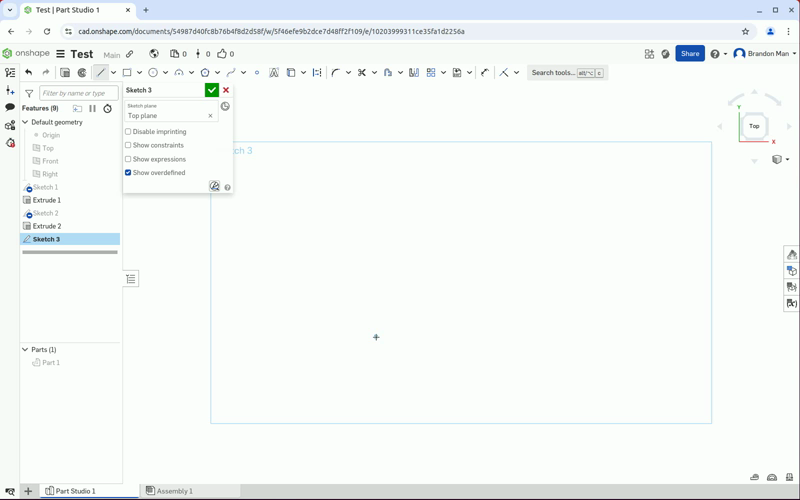
key_down(shift)
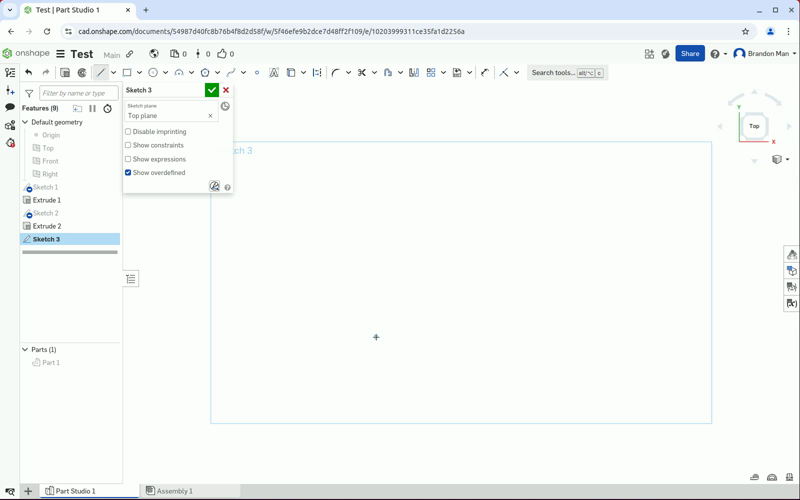
mouse_move(406, 336)
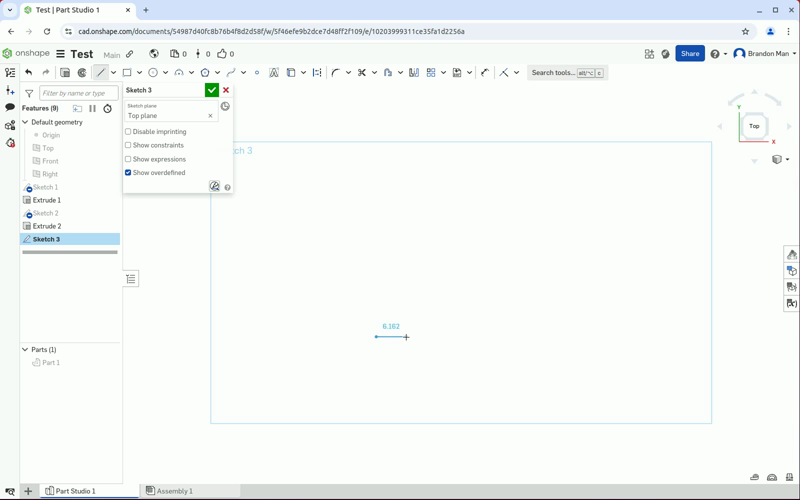
mouse_move(392, 336)
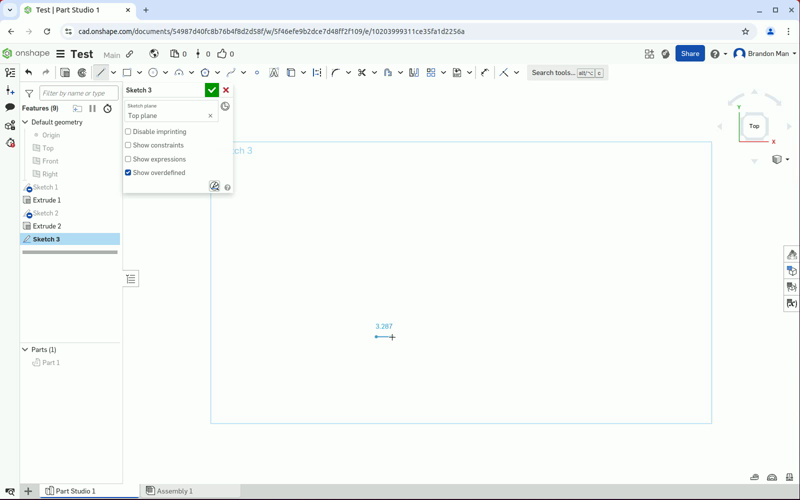
click(392, 336)
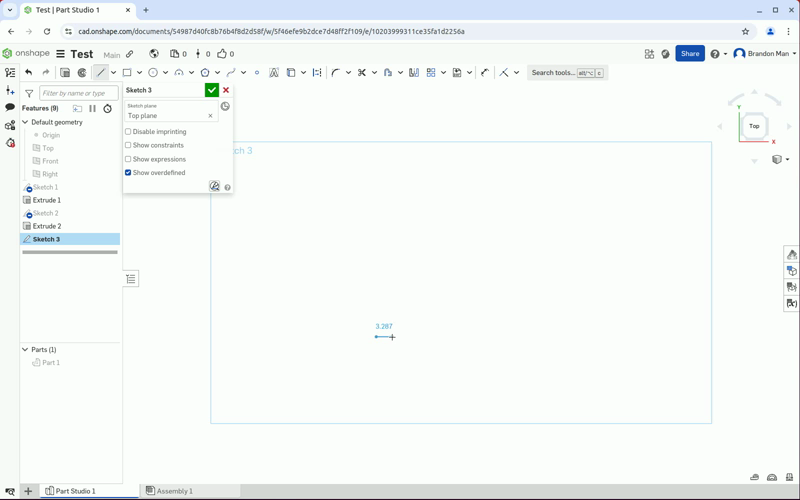
key_up(shift)
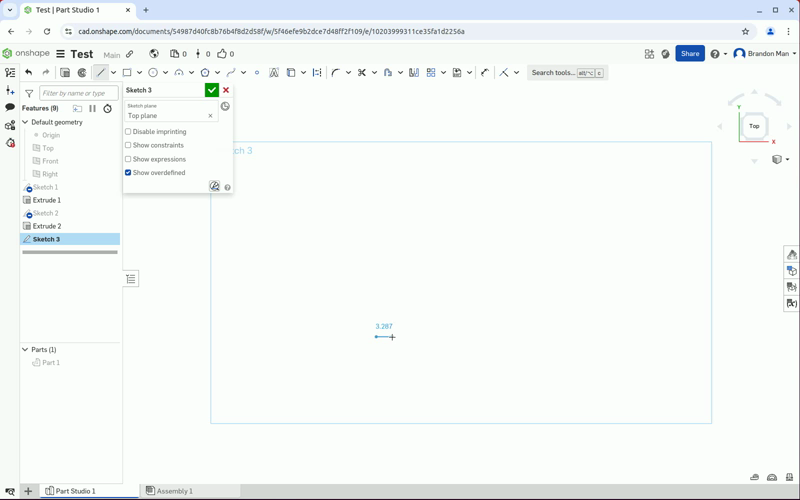
key_down(shift)
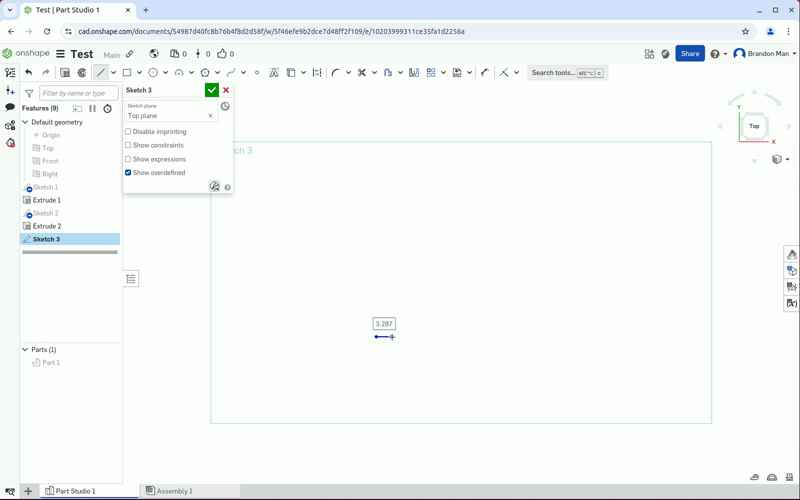
mouse_move(392, 170)
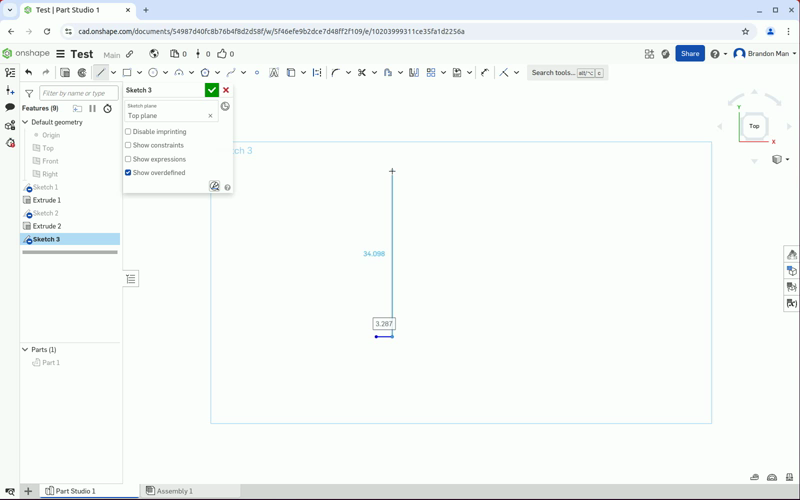
click(392, 170)
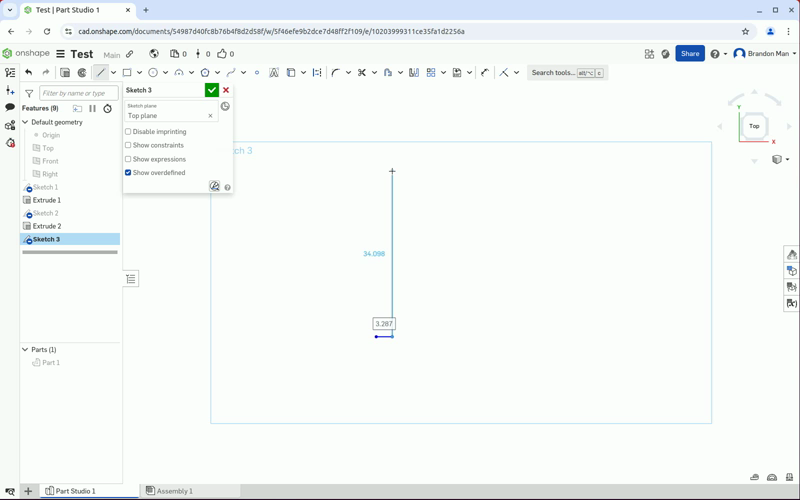
key_up(shift)
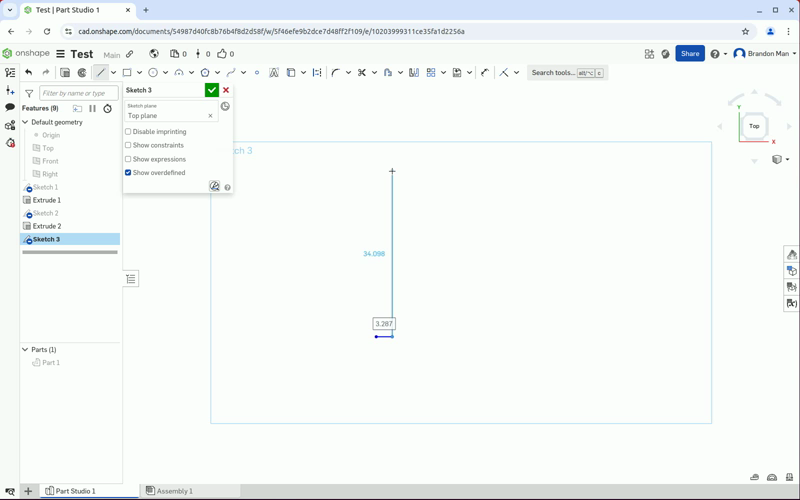
key_down(shift)
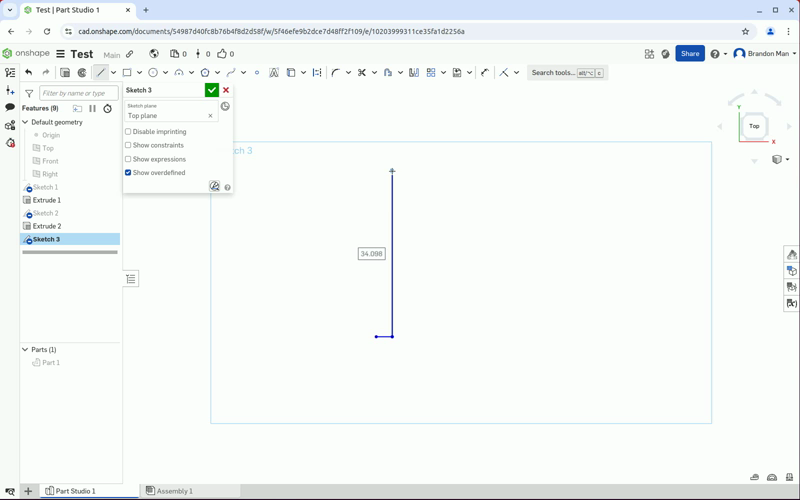
mouse_move(422, 170)
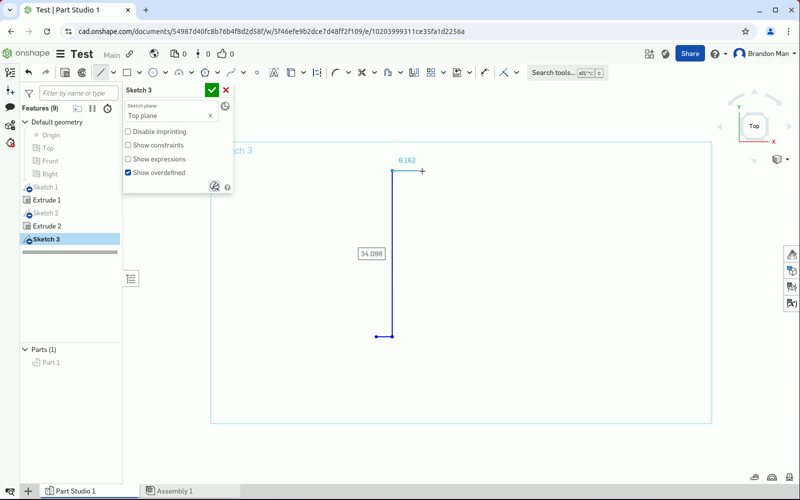
mouse_move(376, 170)
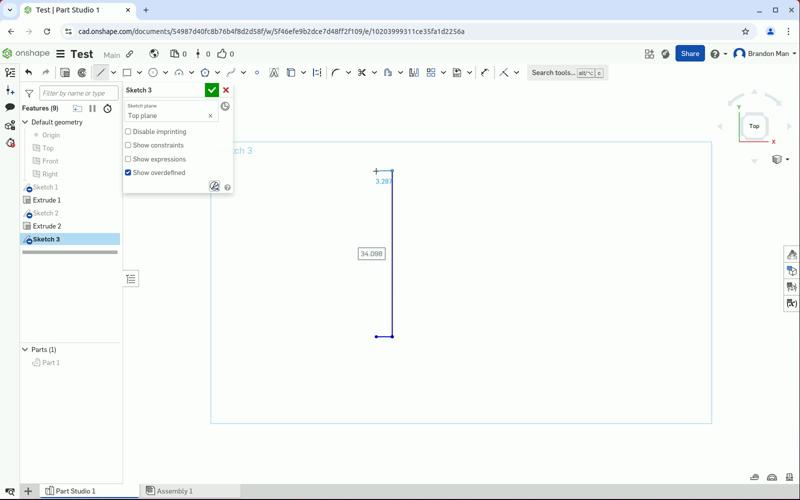
click(376, 170)
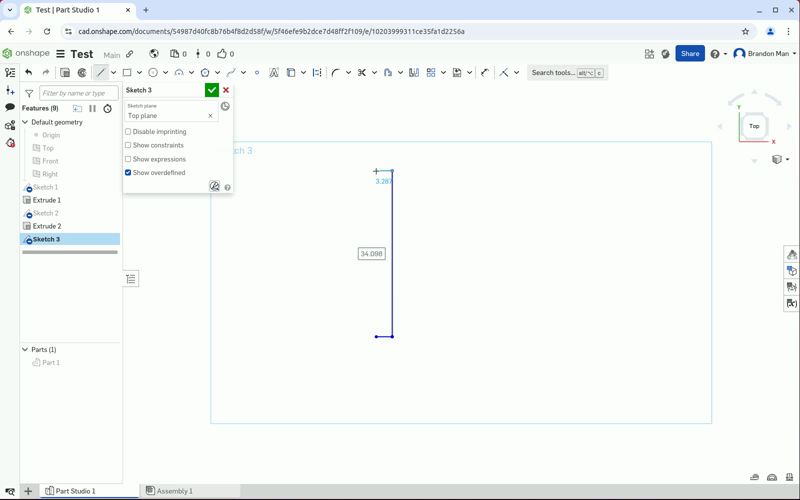
key_up(shift)
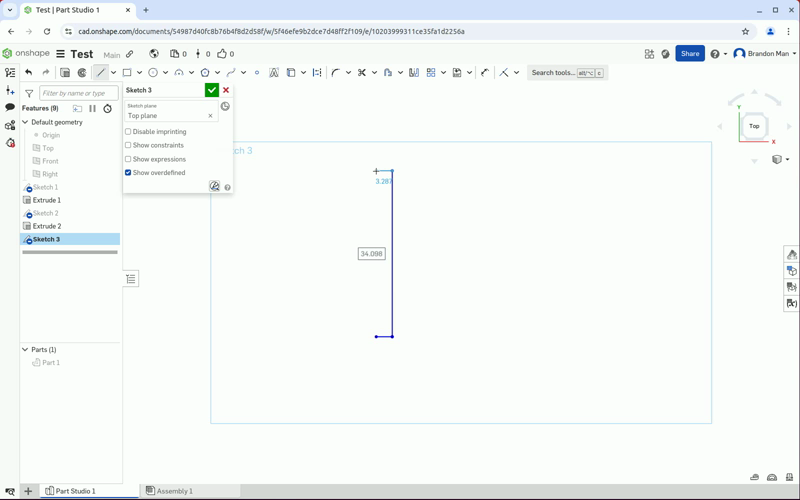
key_down(shift)
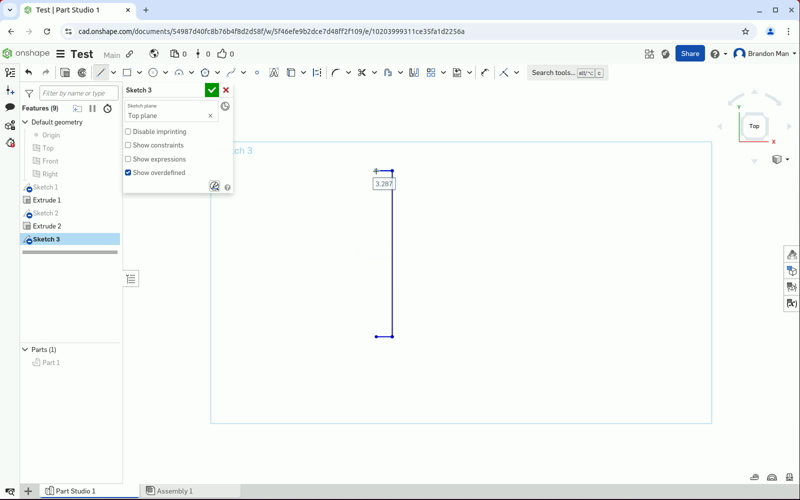
mouse_move(376, 336)
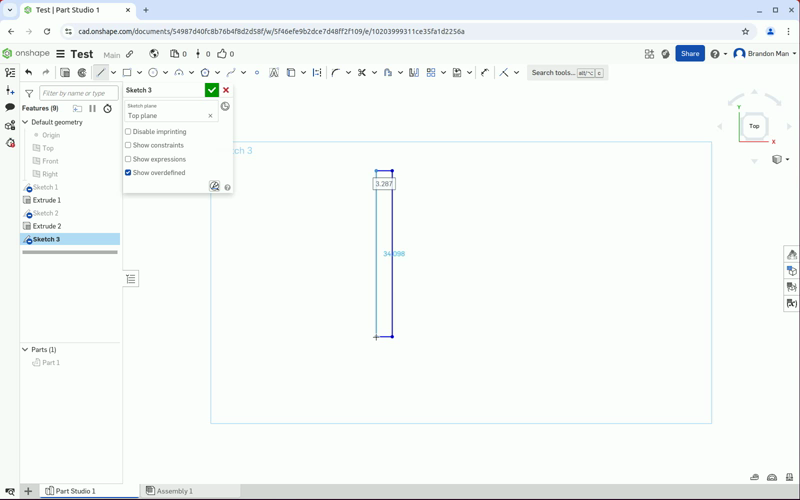
key_up(shift)
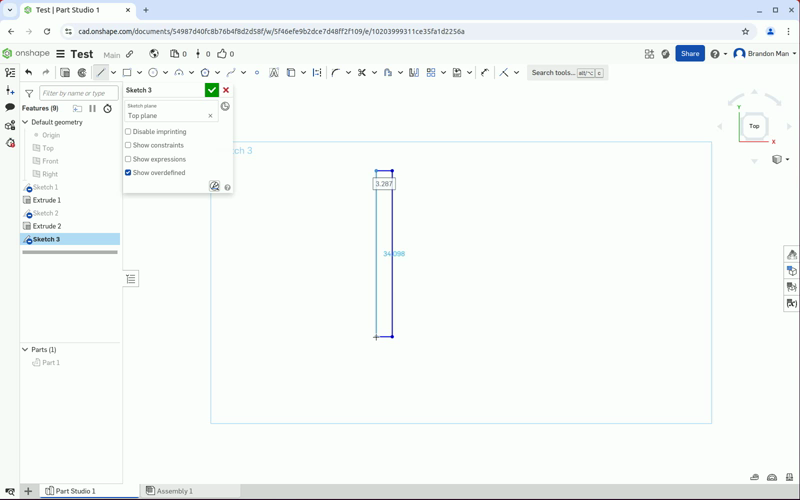
click(376, 336)
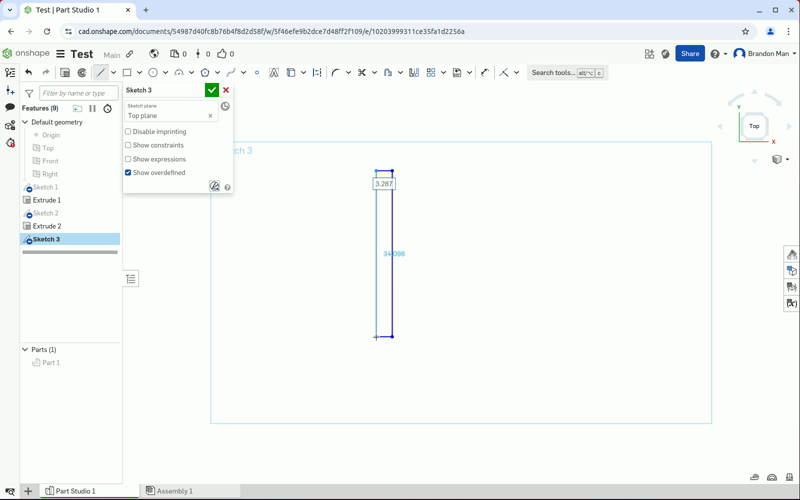
key(esc)
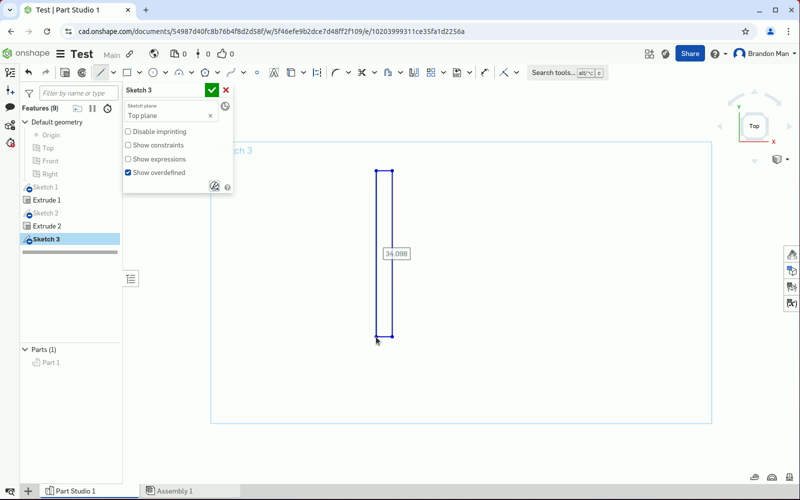
mouse_move(389, 233)
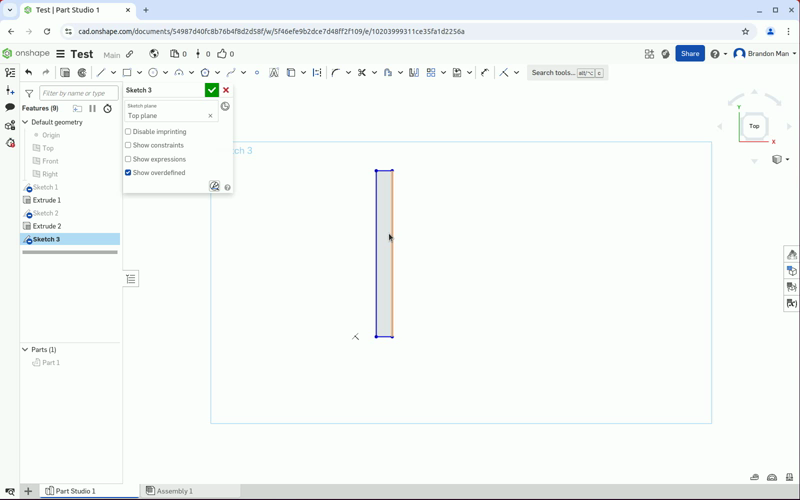
click(389, 233)
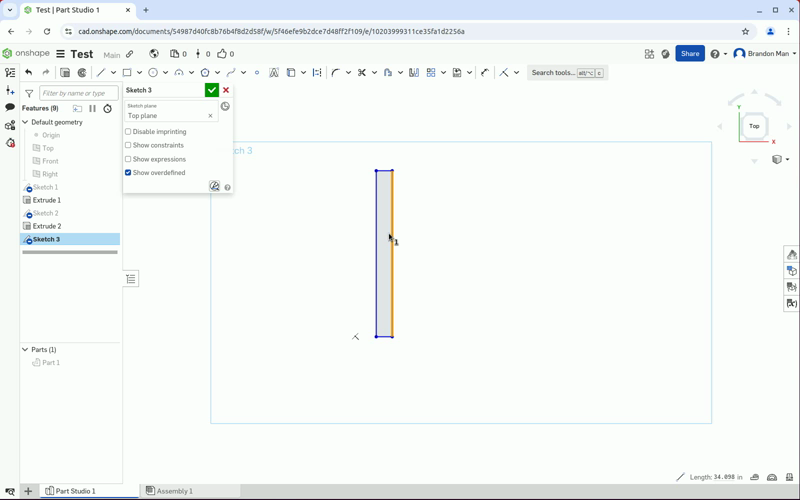
mouse_move(73, 352)
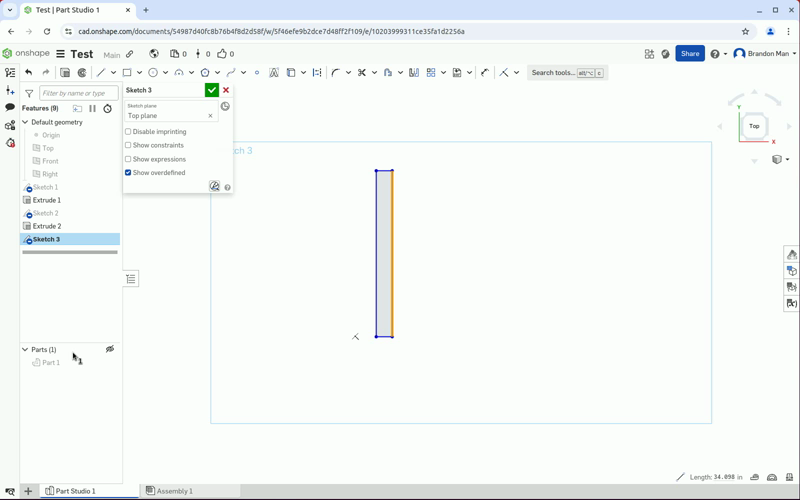
key(shift+y)
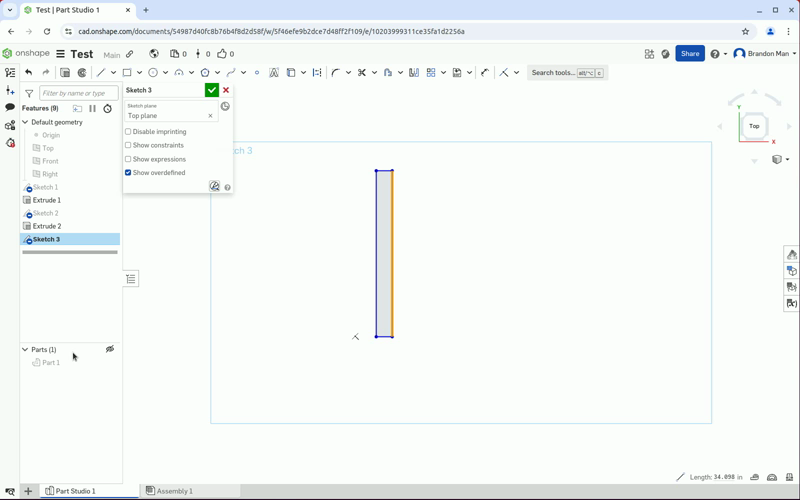
key(shift+e)
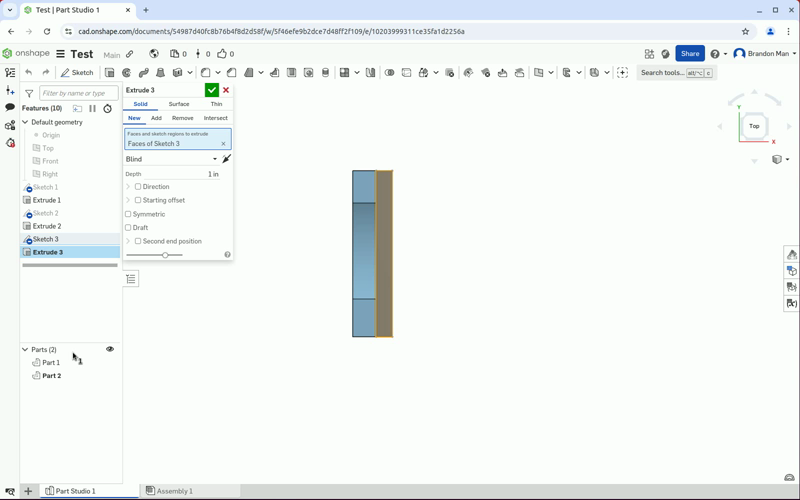
mouse_move(143, 106)
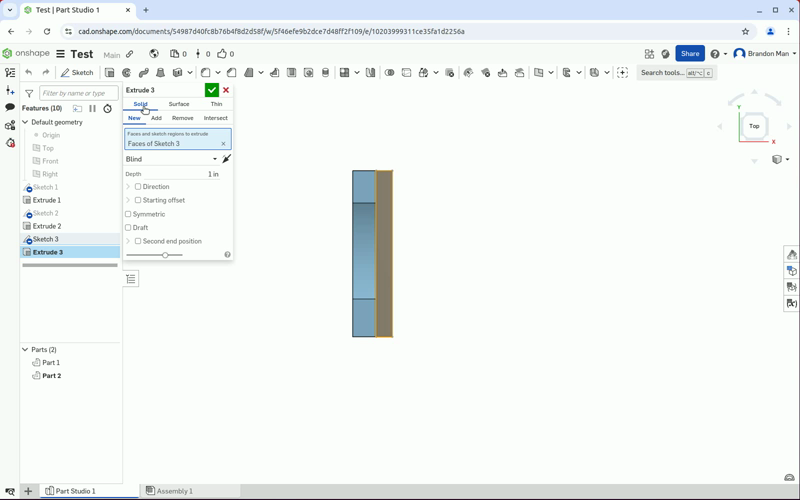
click(143, 106)
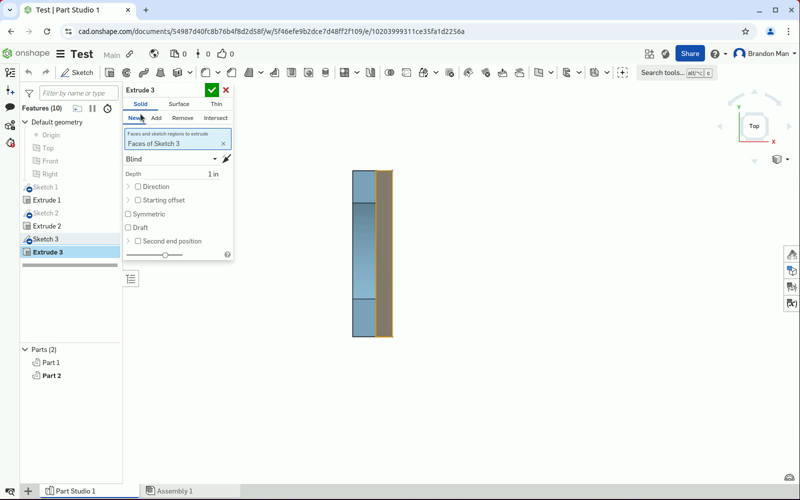
mouse_move(137, 120)
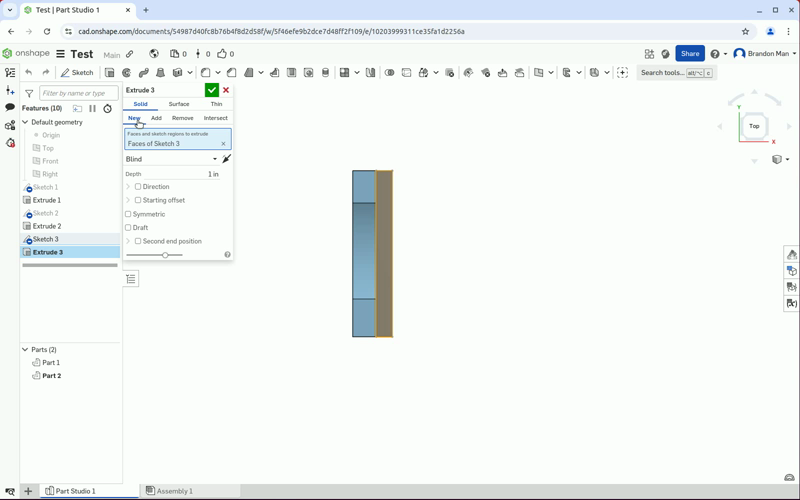
click(137, 120)
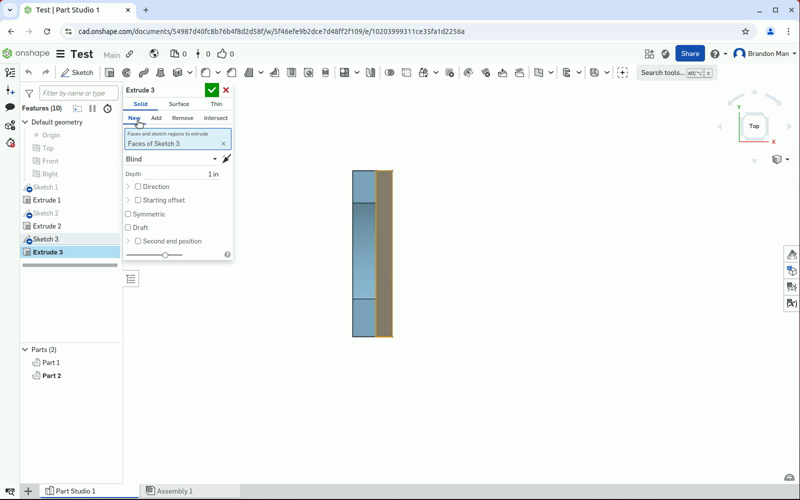
key(tab, 4)
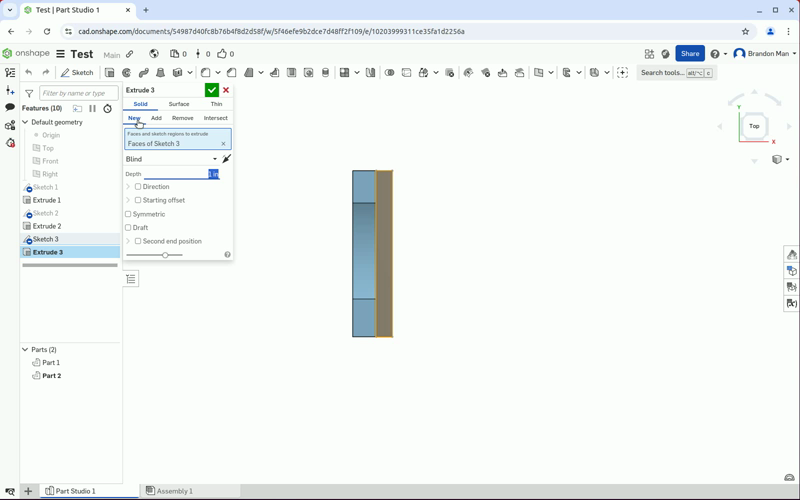
text(9.869)
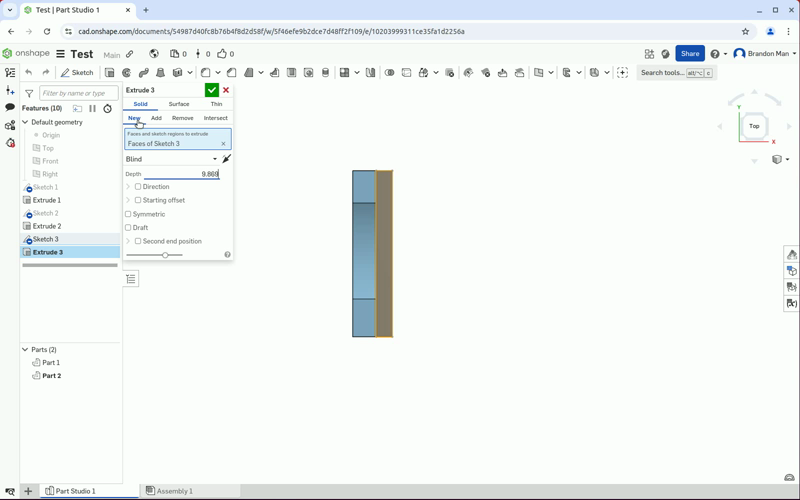
key(enter)
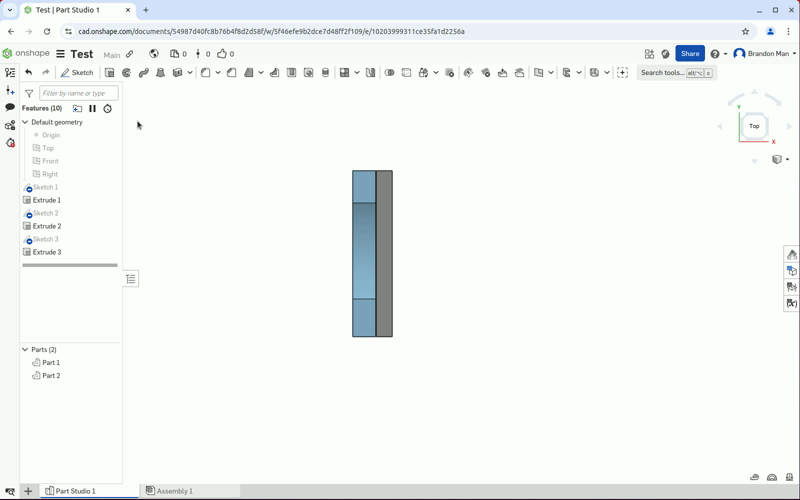
key(shift+h)
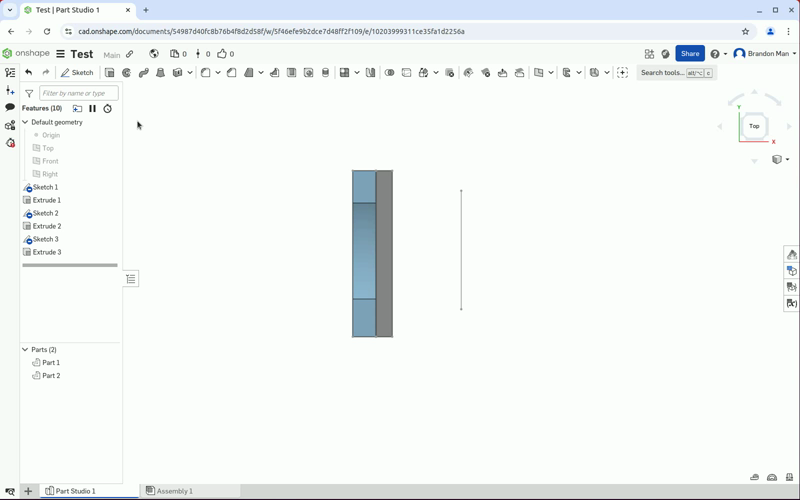
key(shift+h)
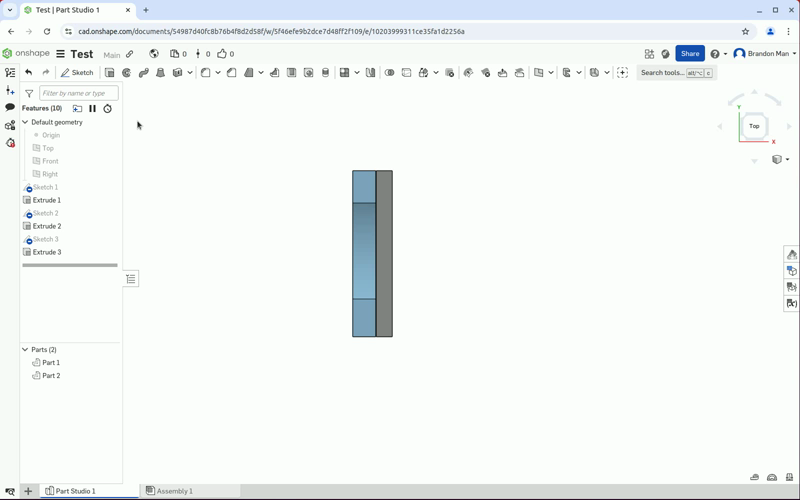
mouse_move(73, 189)
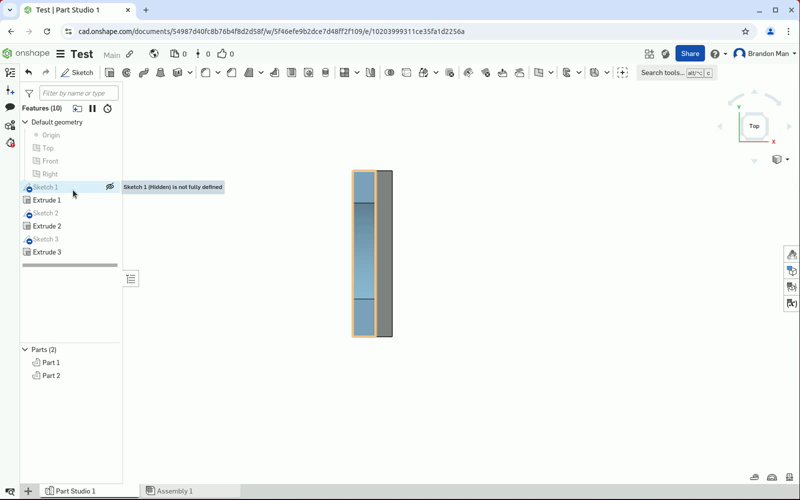
click(73, 189)
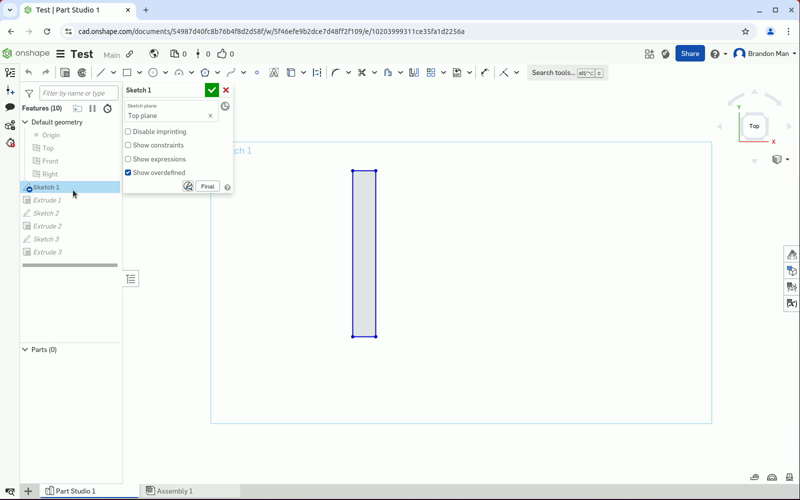
mouse_move(229, 92)
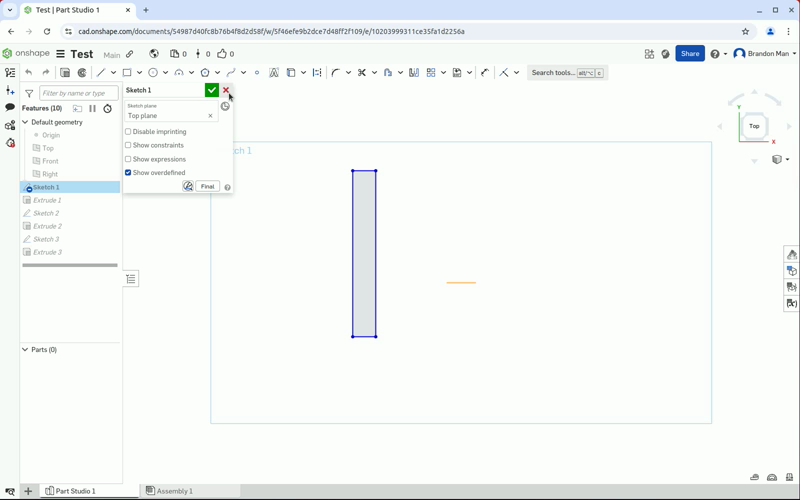
click(229, 92)
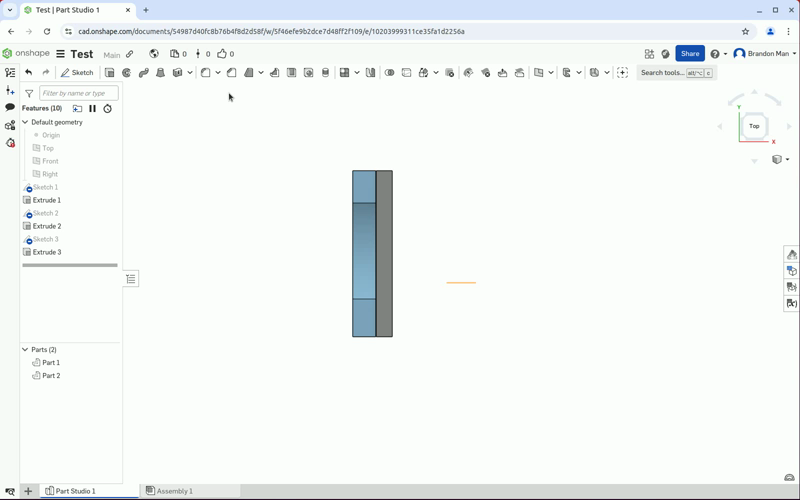
mouse_move(73, 352)
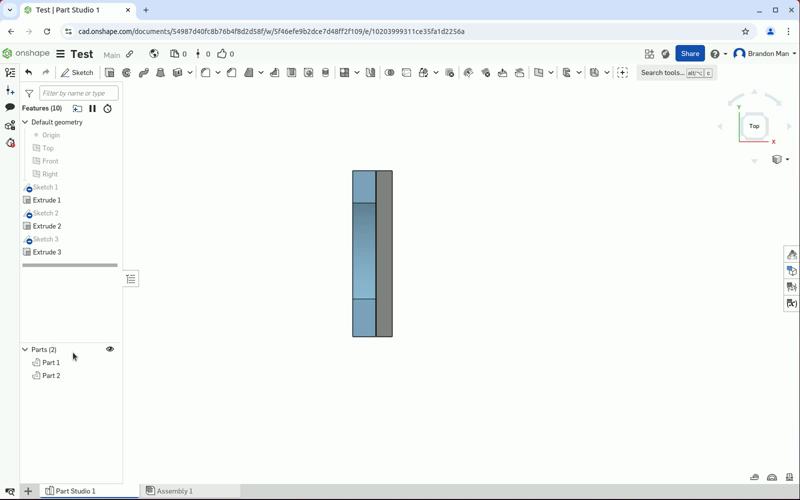
key(y)
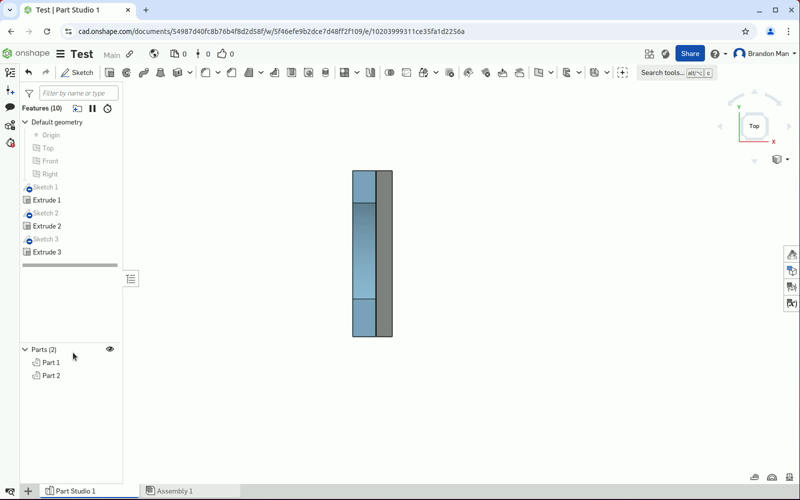
key(shift+p)
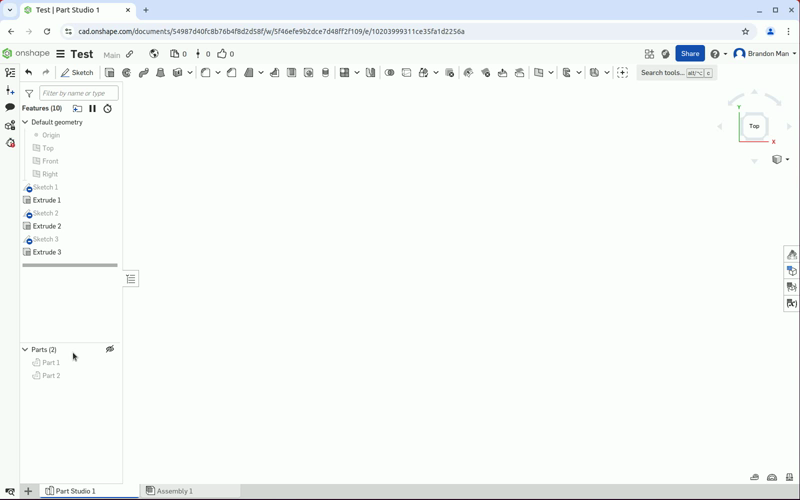
key(space)
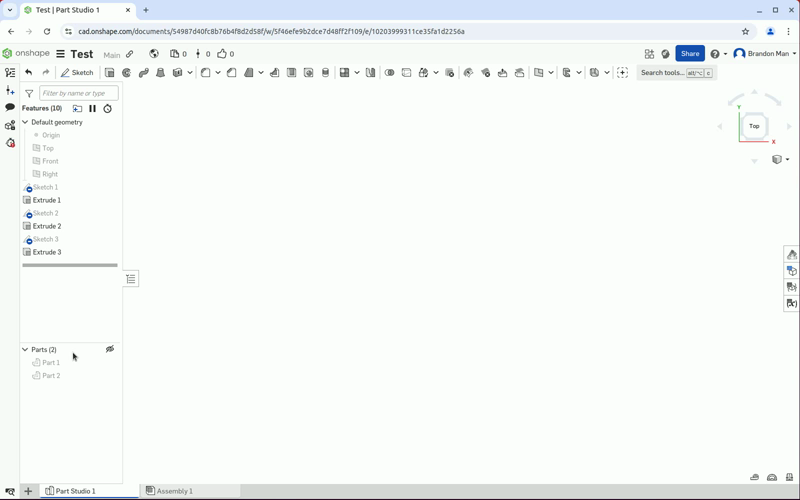
key_down(shift)
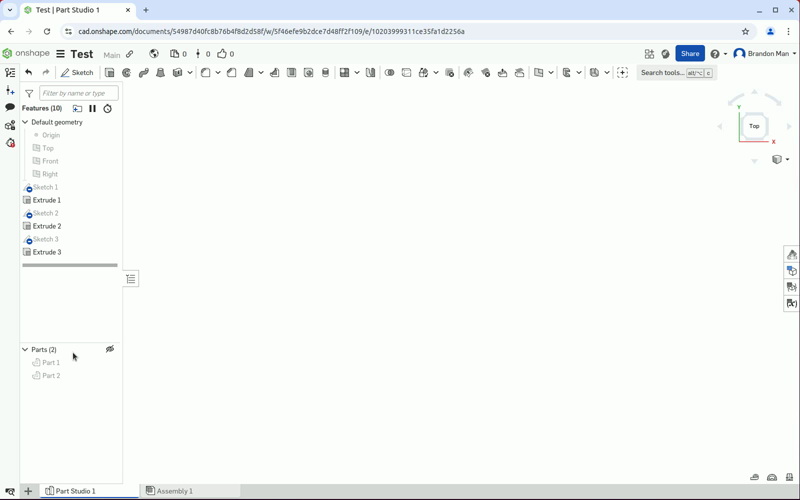
key(up)
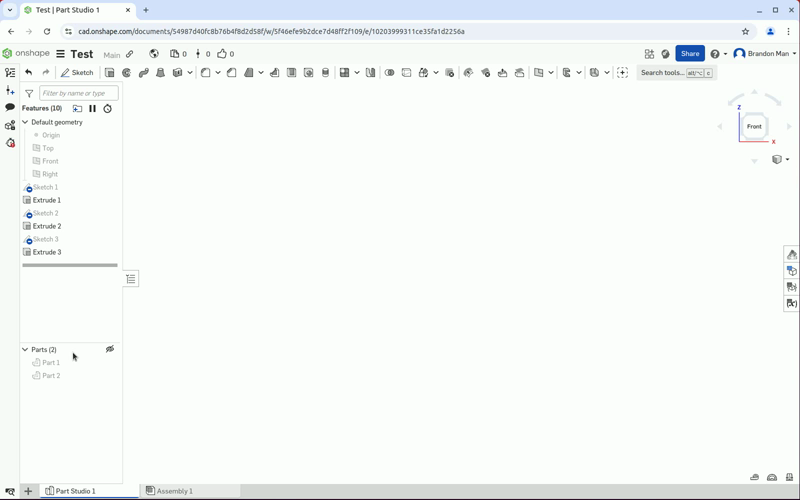
key_up(shift)
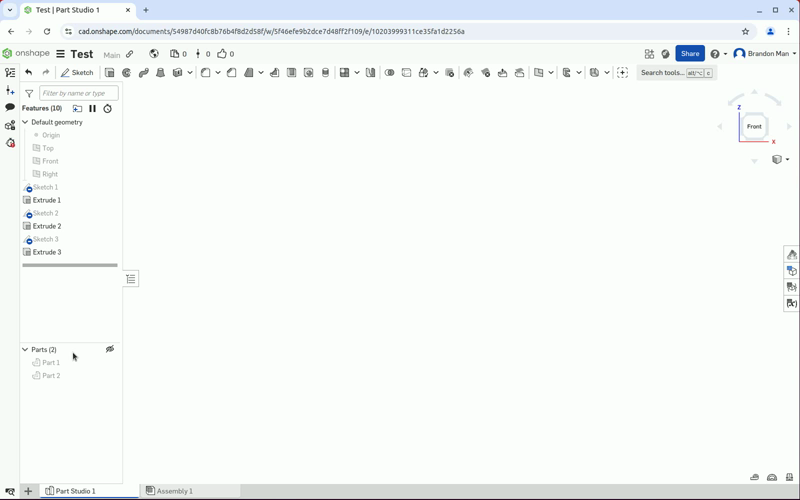
key(space)
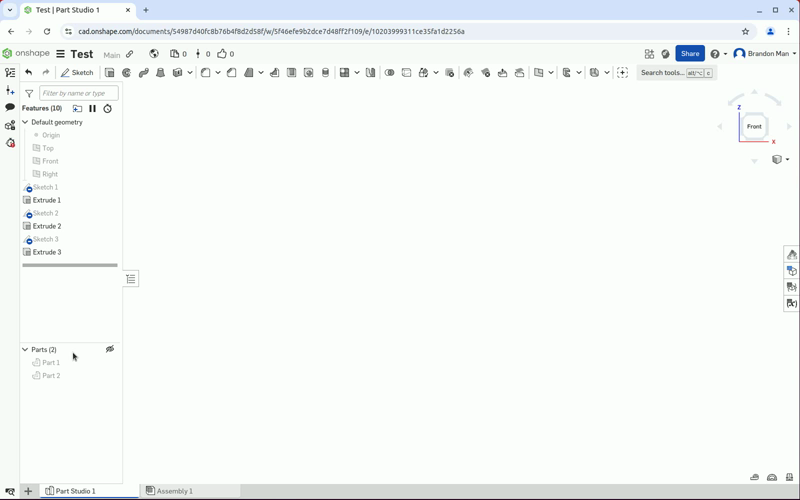
key_down(shift)
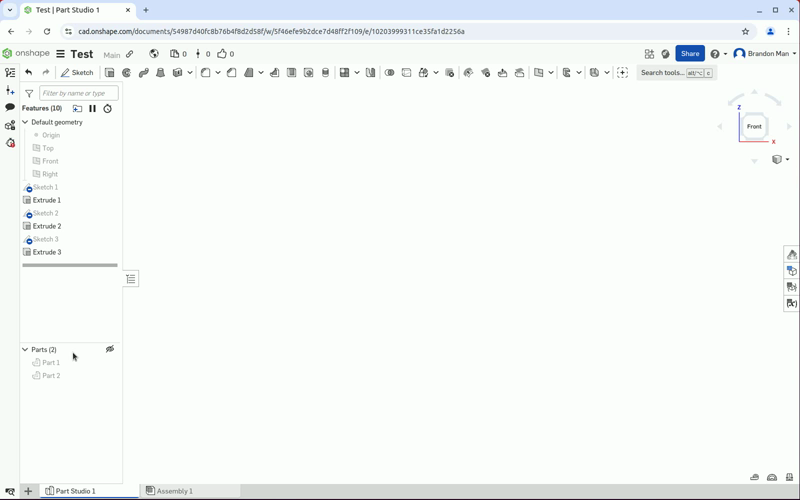
key(left)
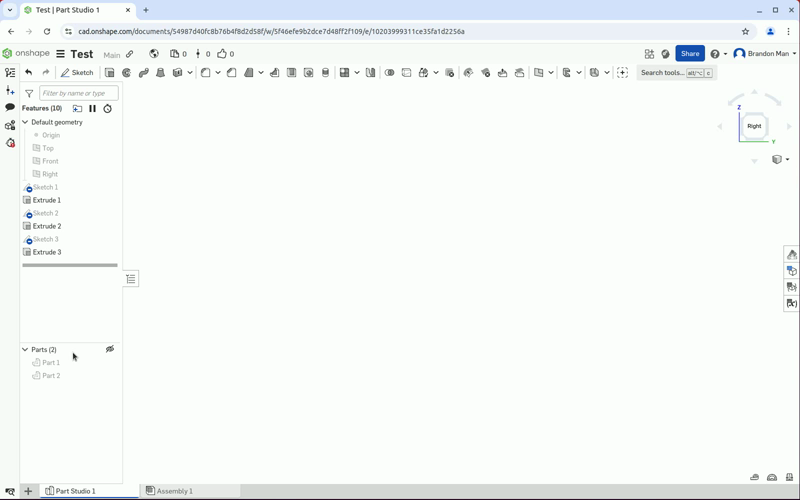
key_up(shift)
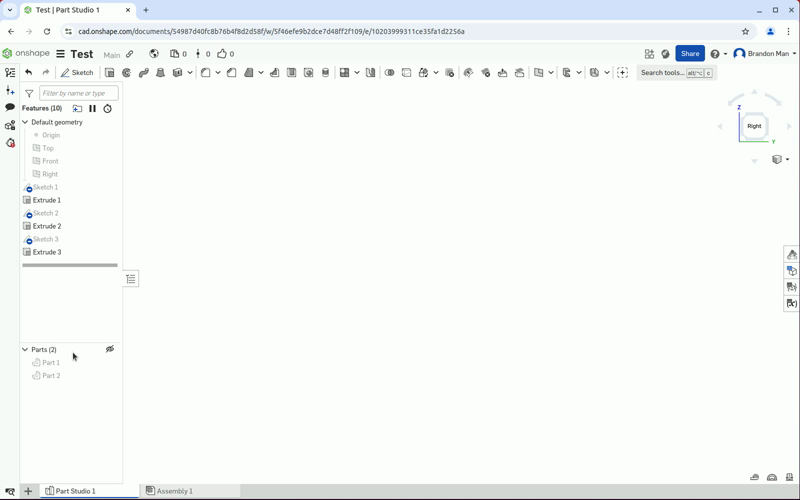
mouse_move(73, 352)
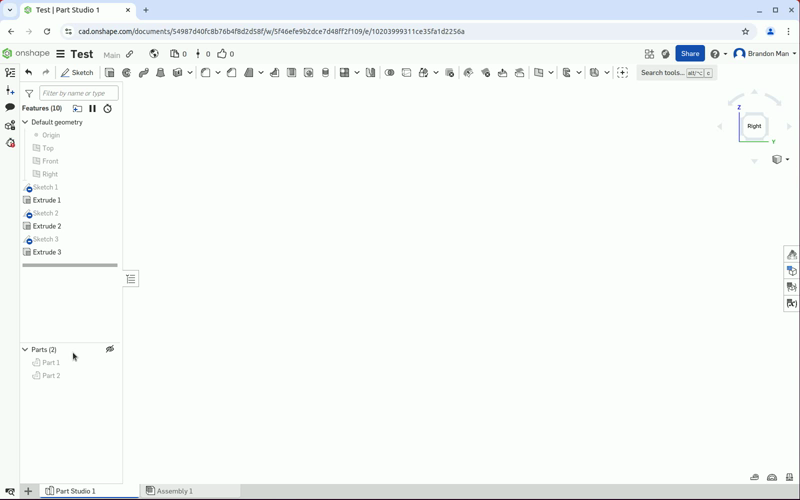
key(shift+y)
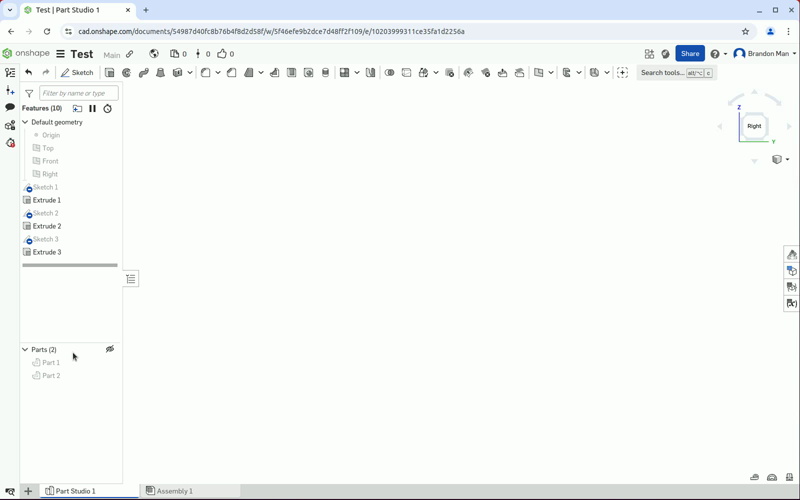
key(shift+s)
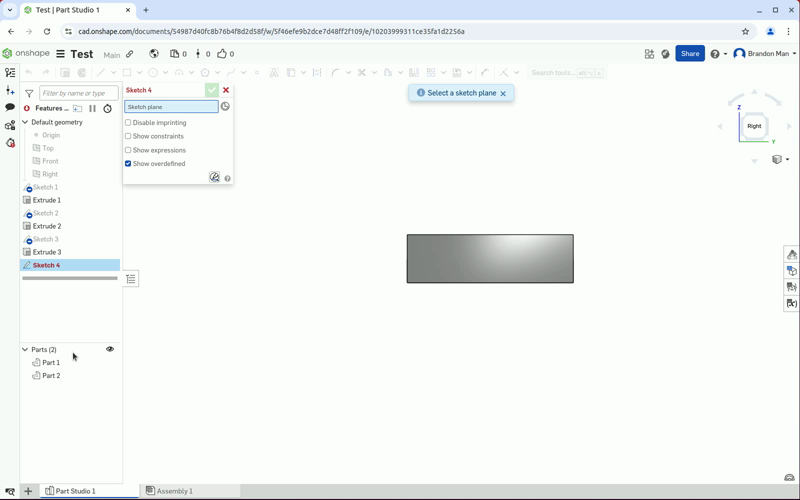
mouse_move(73, 176)
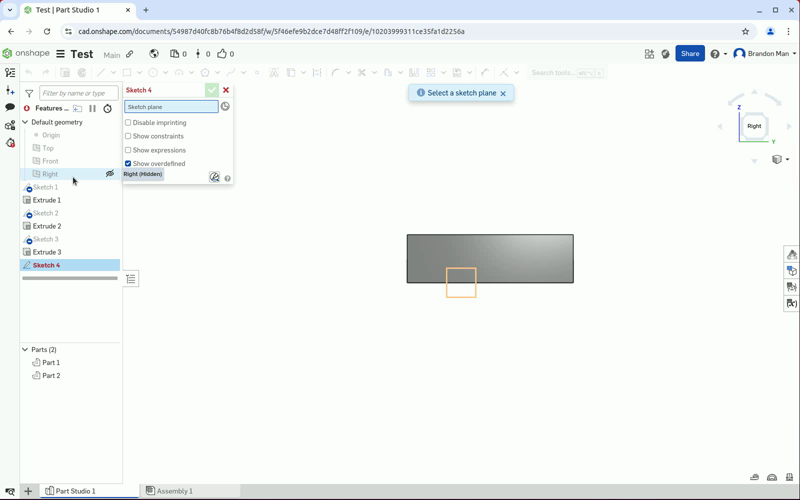
click(73, 176)
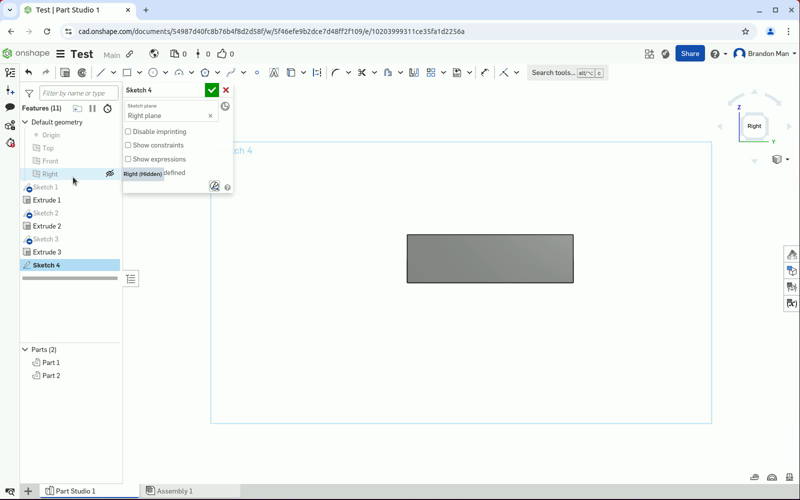
mouse_move(73, 352)
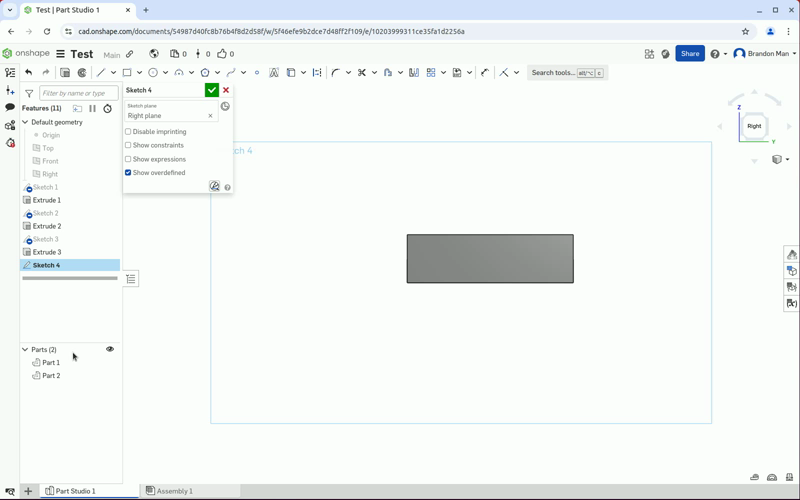
key(y)
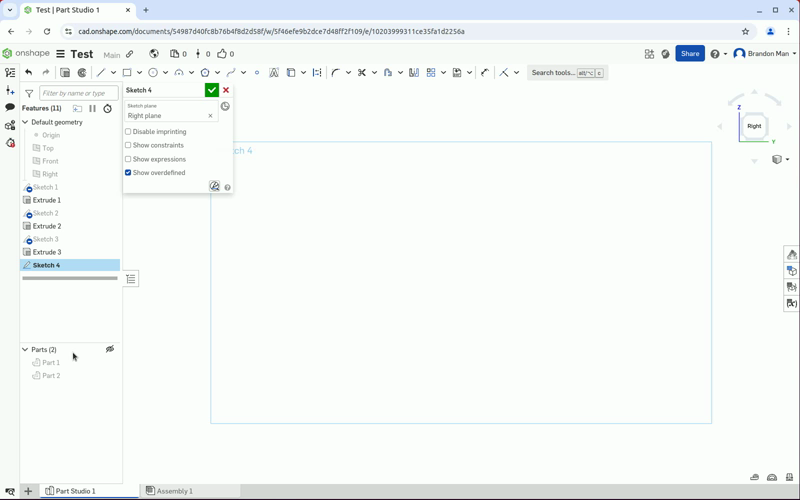
key(a)
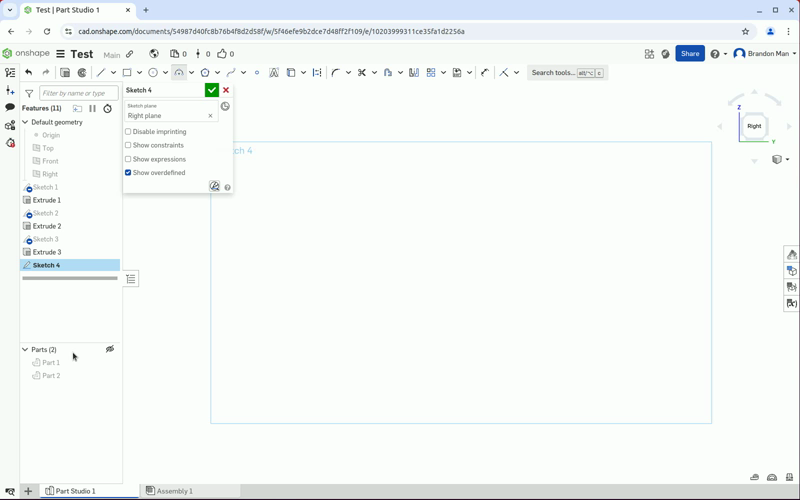
key_down(shift)
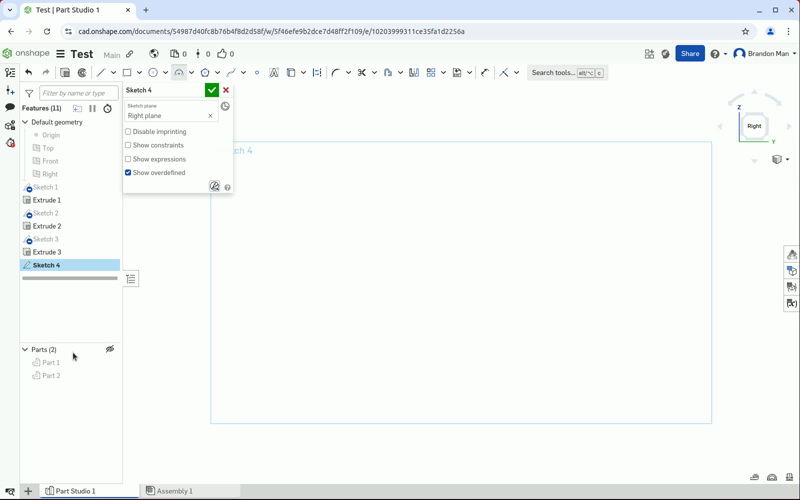
mouse_move(413, 219)
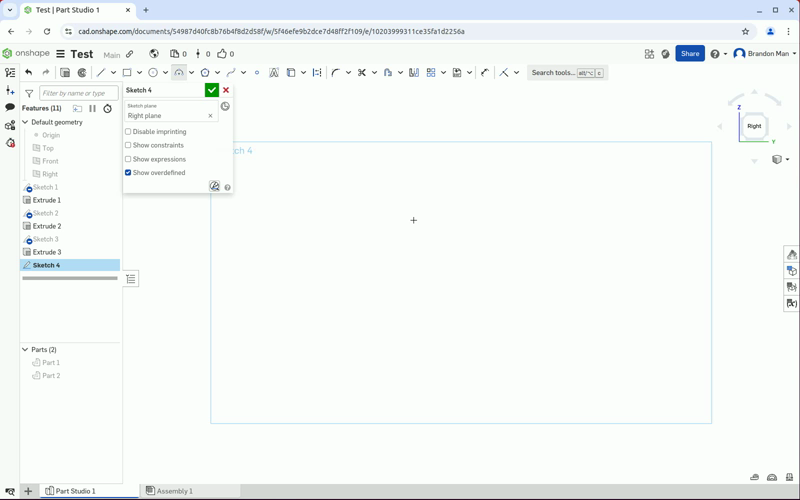
click(413, 219)
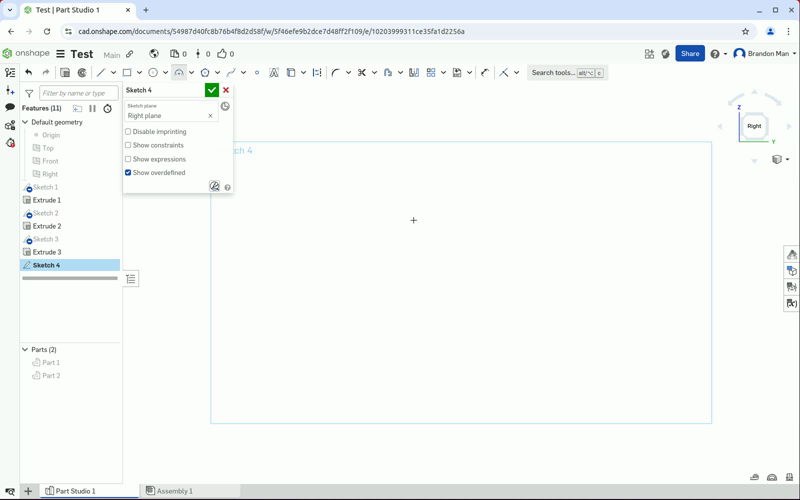
key_up(shift)
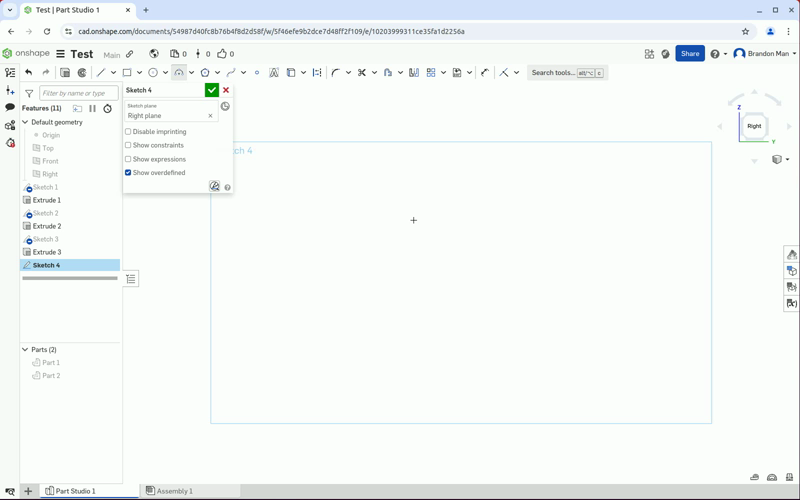
key_down(shift)
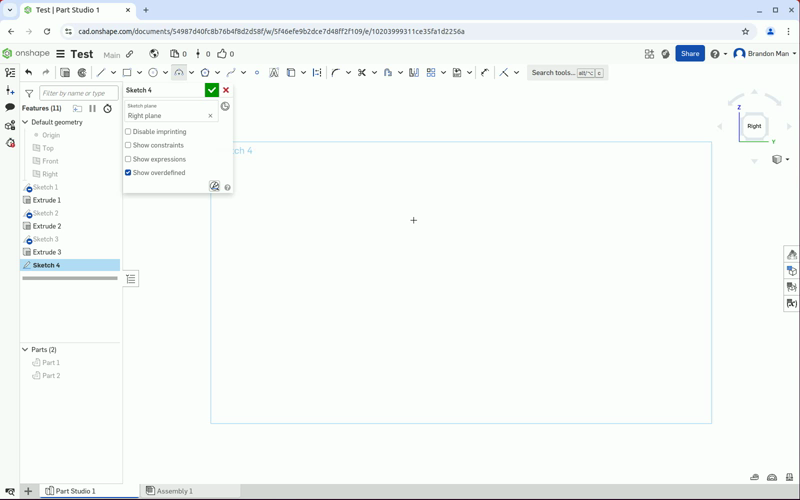
mouse_move(569, 219)
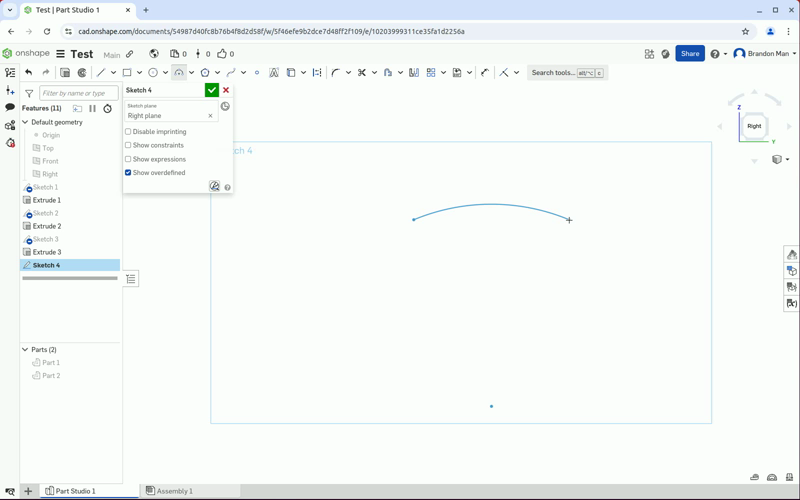
click(569, 219)
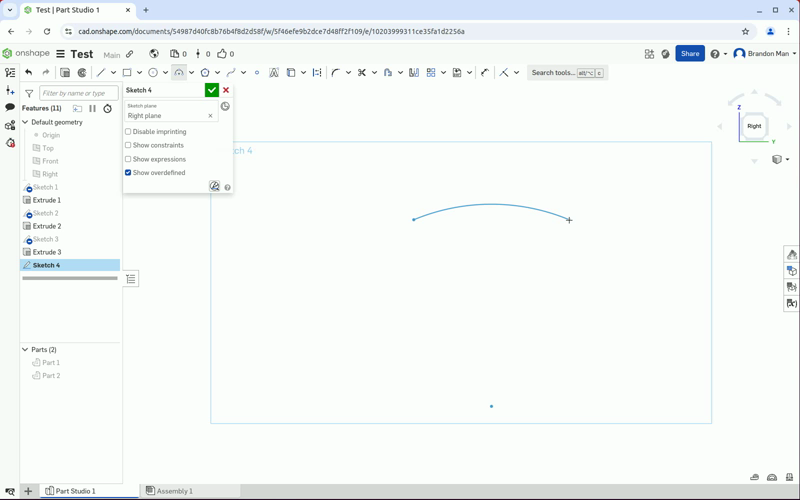
mouse_move(491, 260)
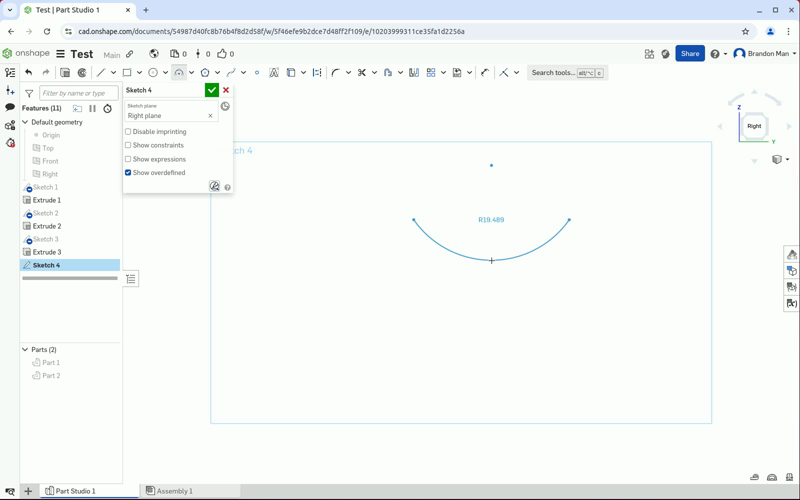
click(491, 260)
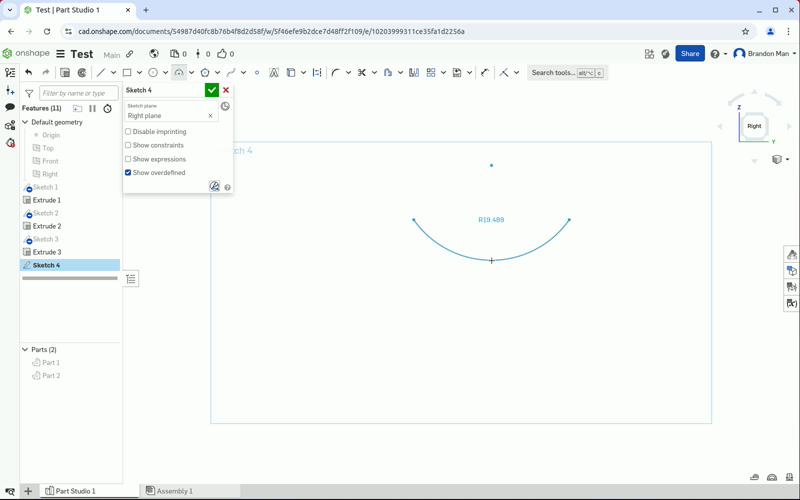
key_up(shift)
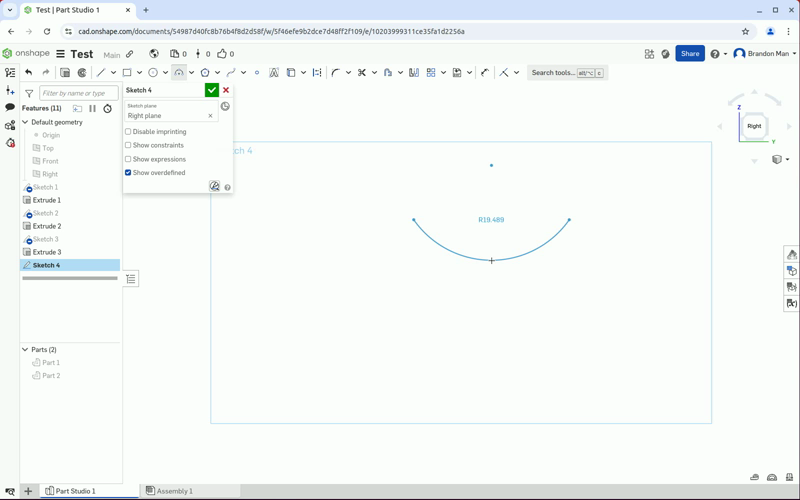
key(esc)
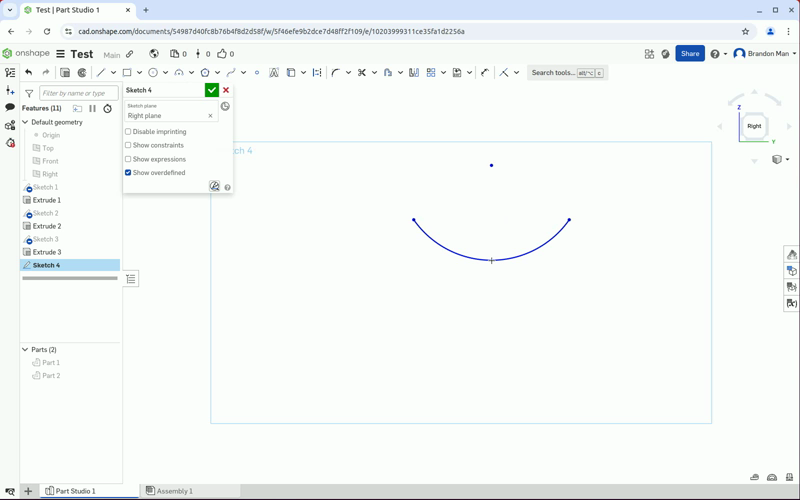
key(l)
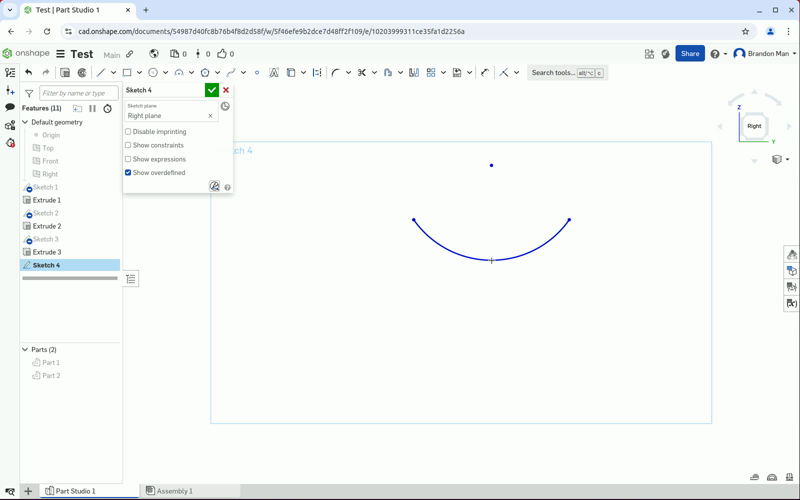
mouse_move(569, 219)
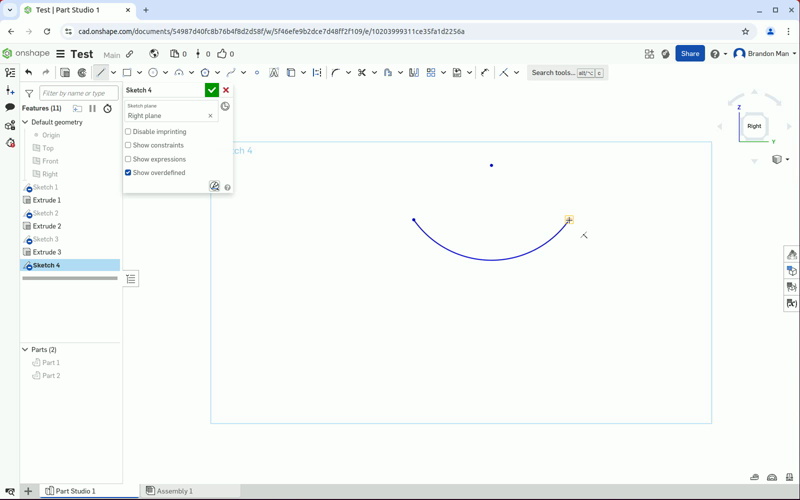
click(569, 219)
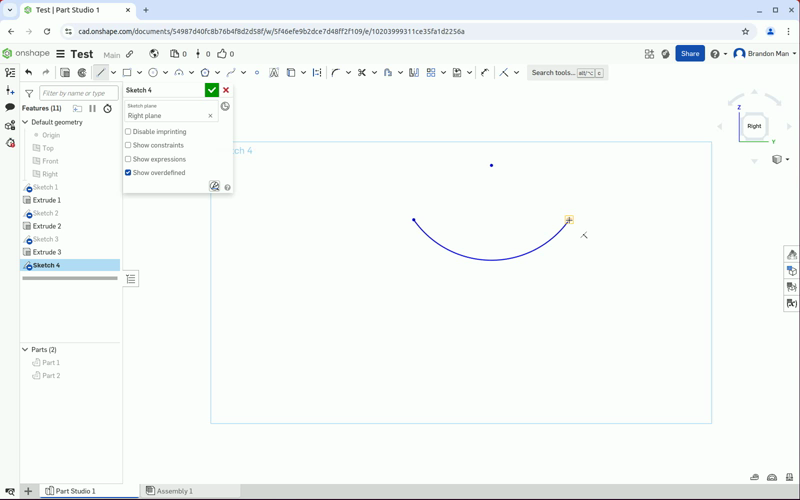
key_down(shift)
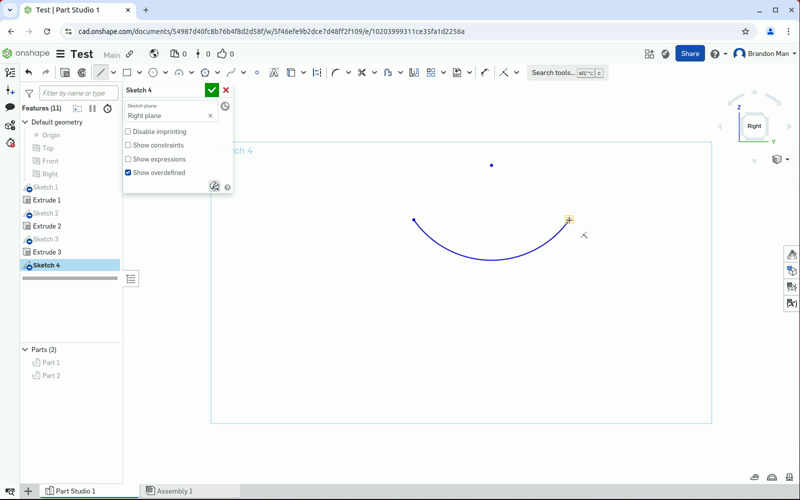
mouse_move(413, 219)
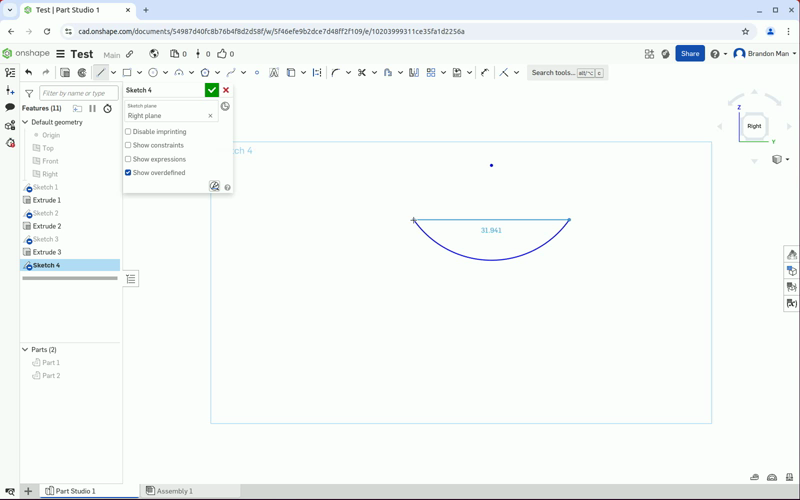
key_up(shift)
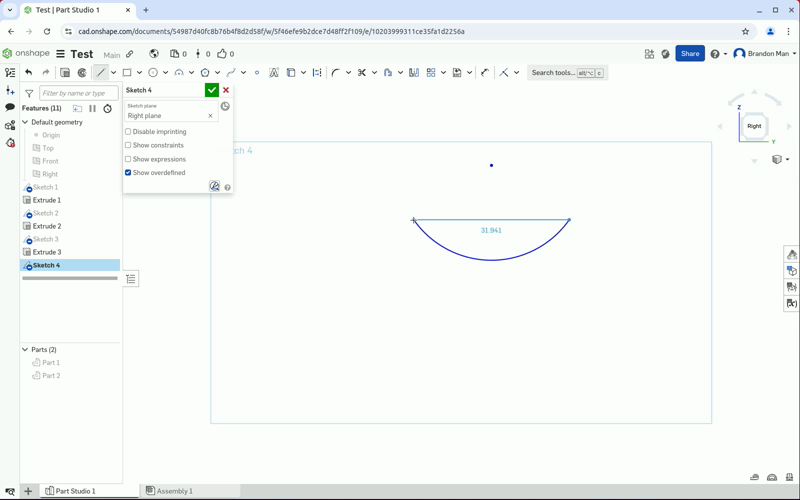
click(413, 219)
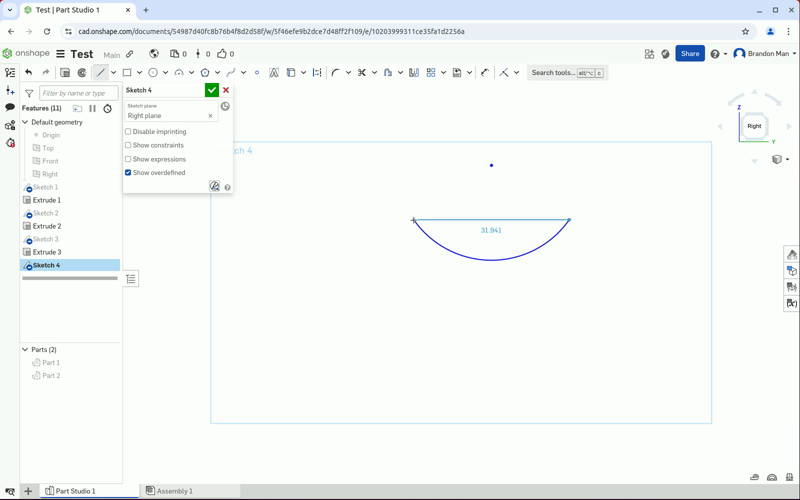
key(esc)
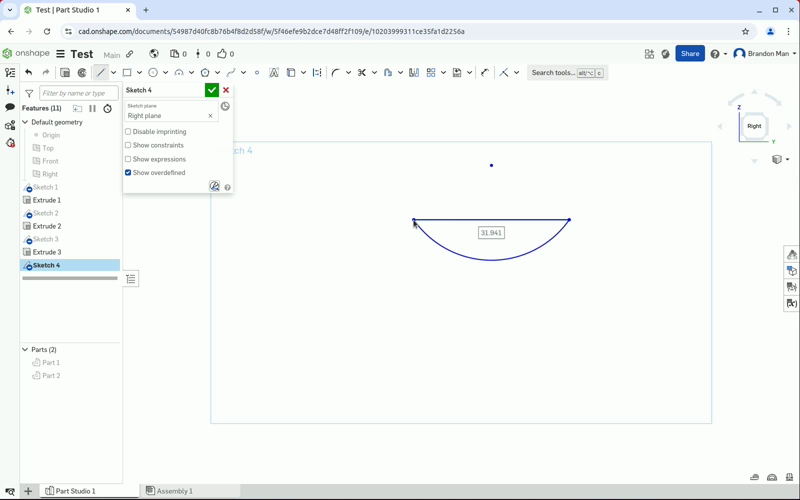
mouse_move(459, 245)
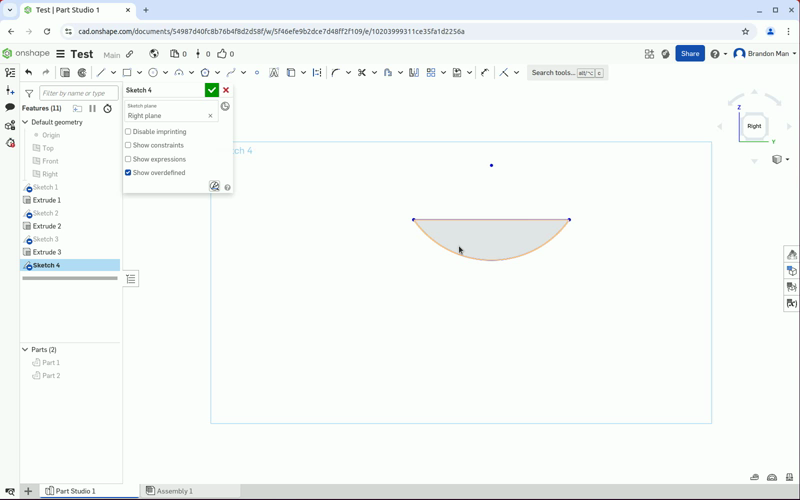
click(459, 245)
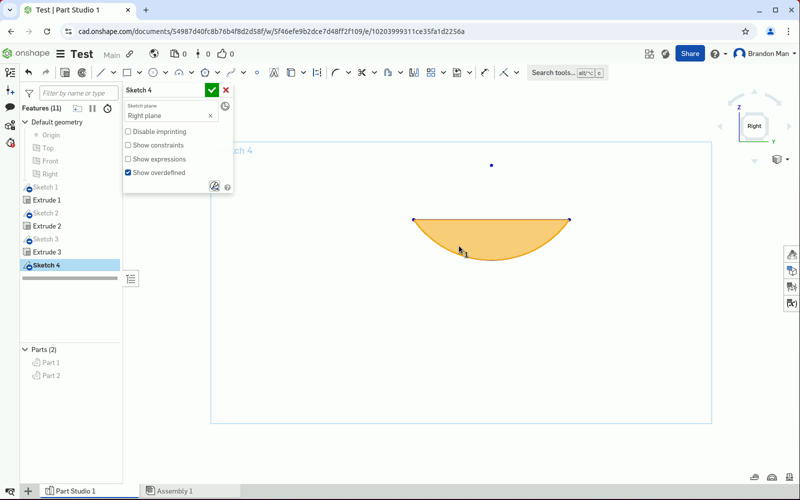
mouse_move(73, 352)
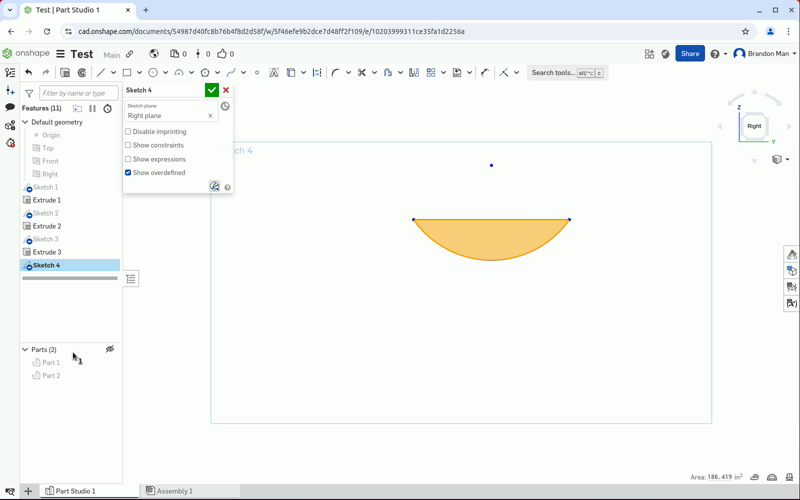
key(shift+y)
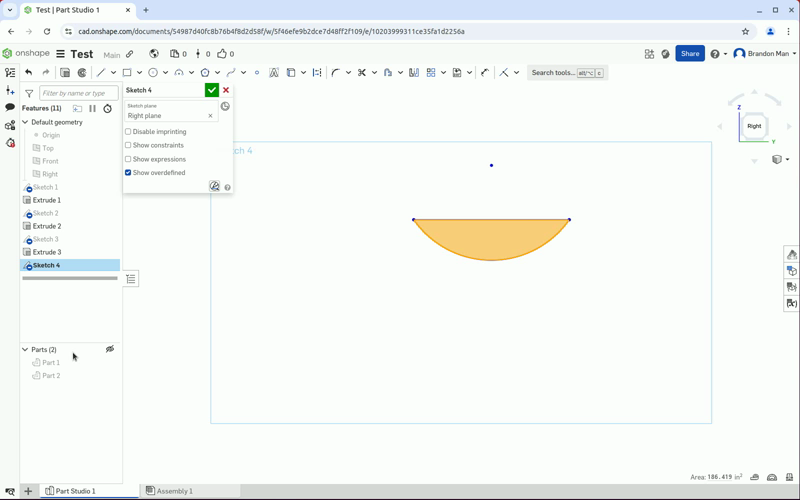
key(shift+e)
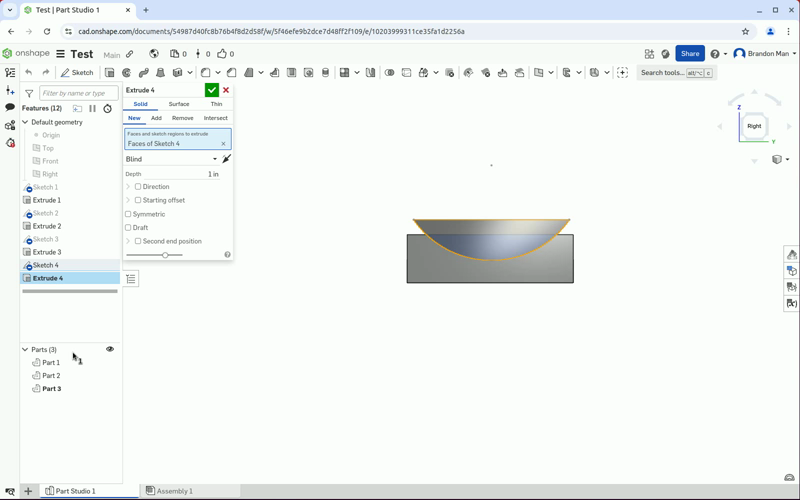
mouse_move(143, 106)
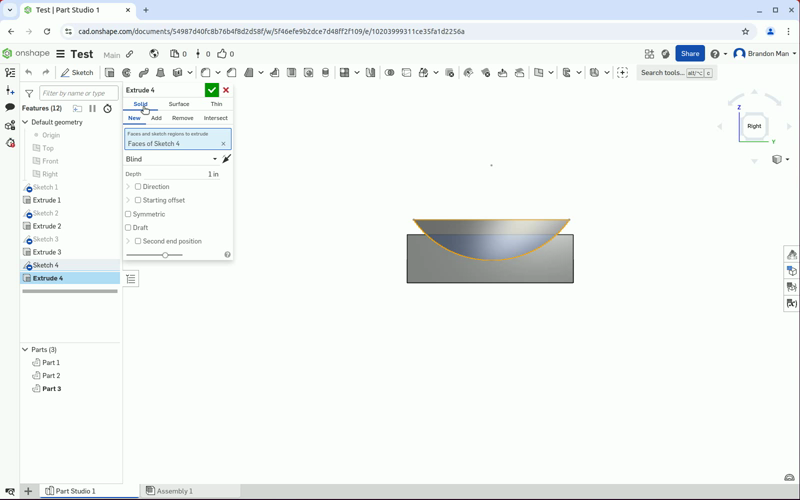
click(143, 106)
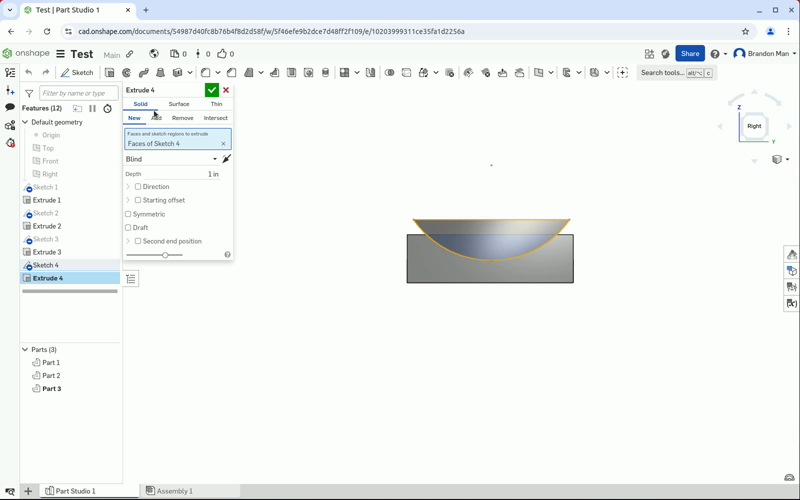
mouse_move(186, 120)
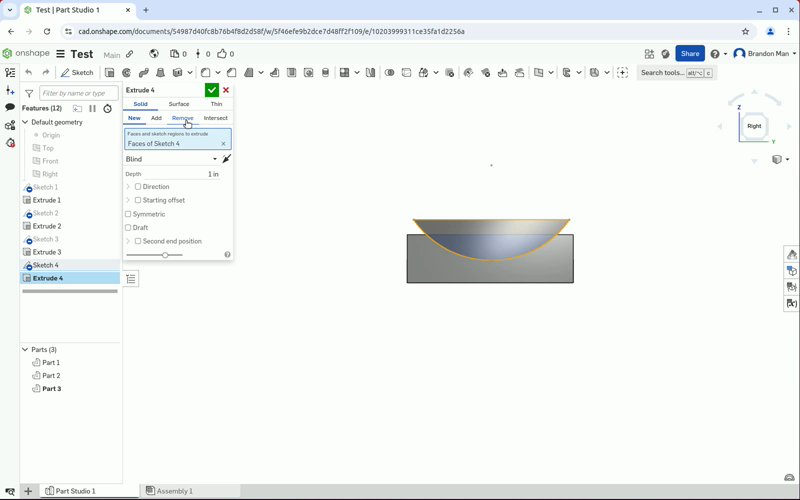
click(186, 120)
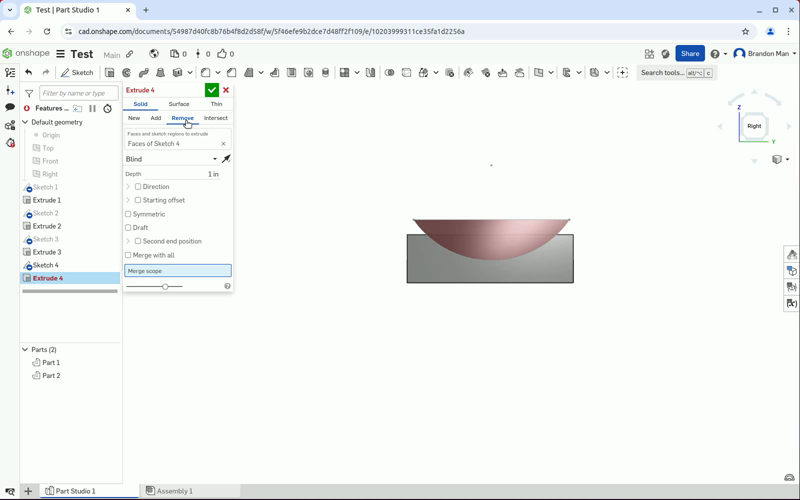
key(tab, 4)
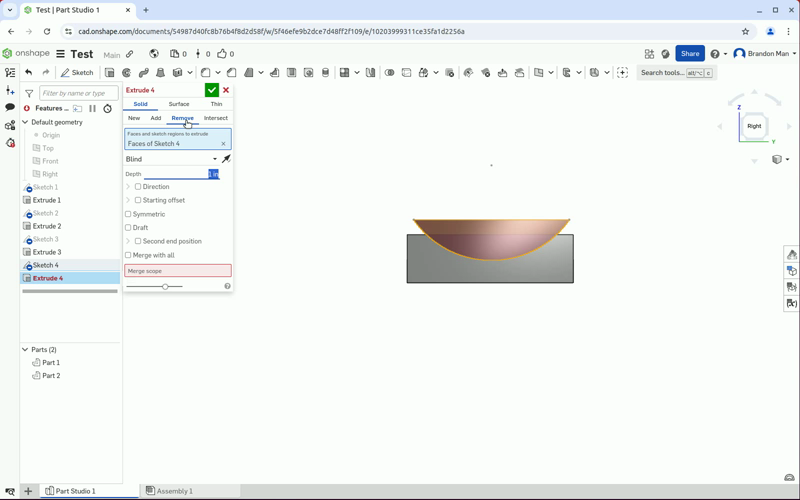
text(24.553)
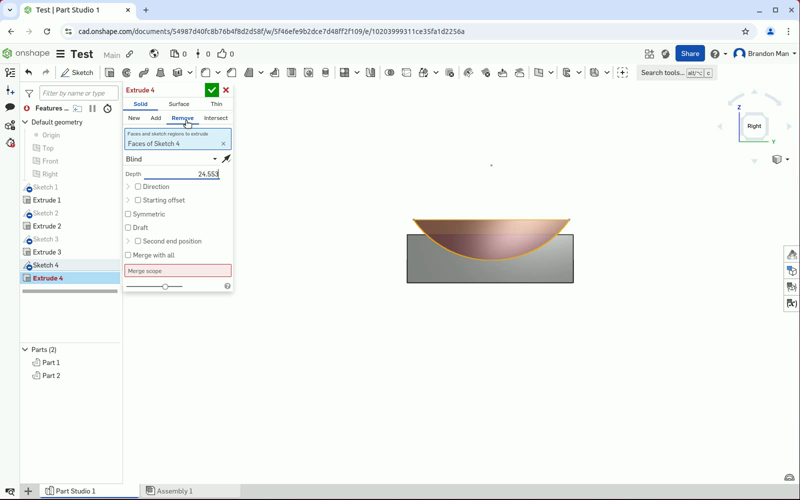
key(tab, 6)
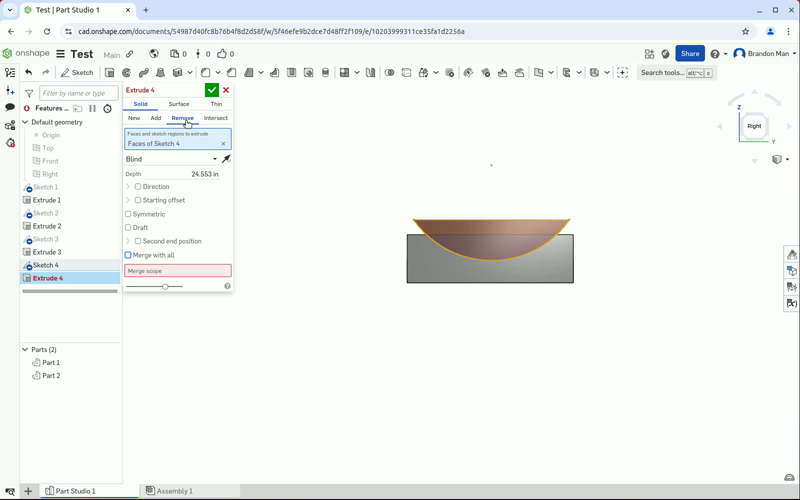
key(space)
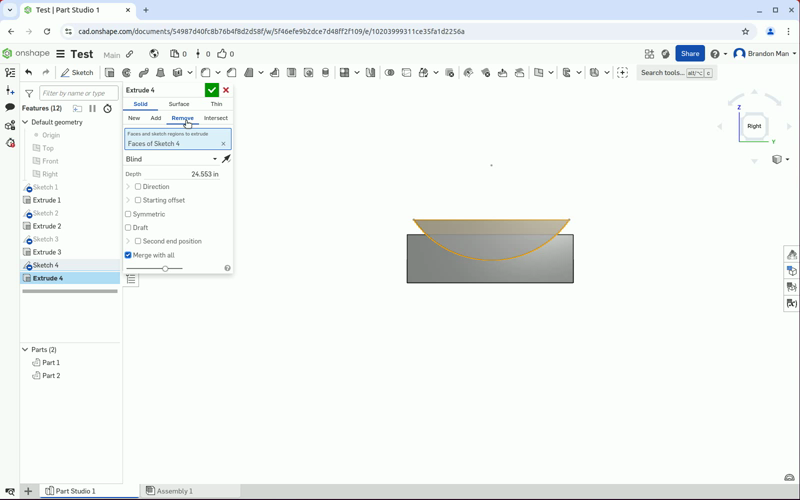
key(enter)
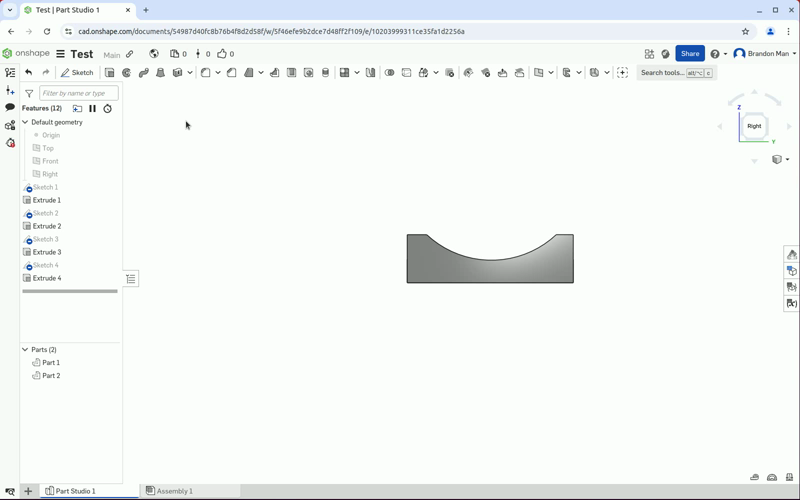
key(shift+h)
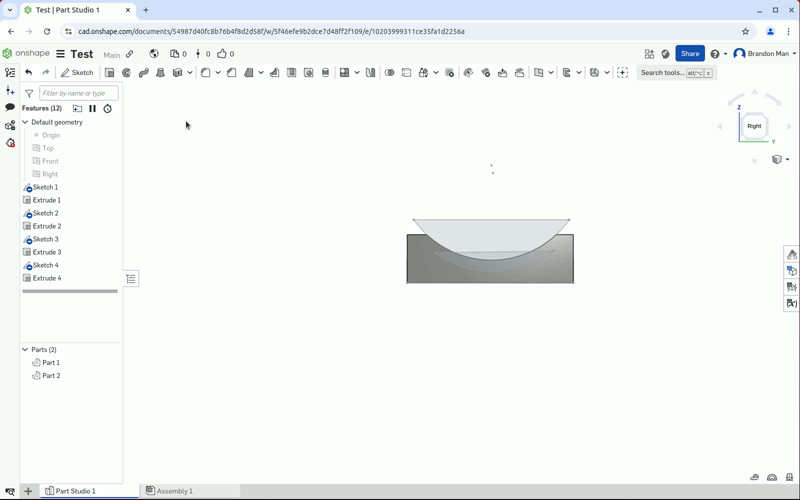
key(shift+h)
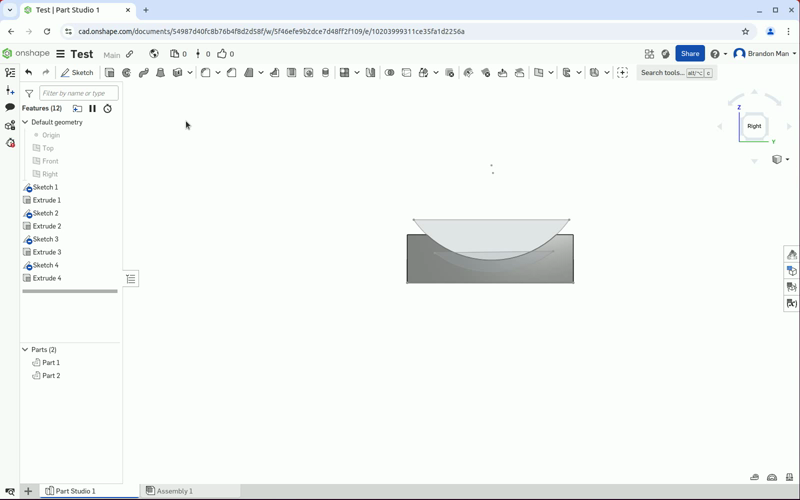
key(shift+7)
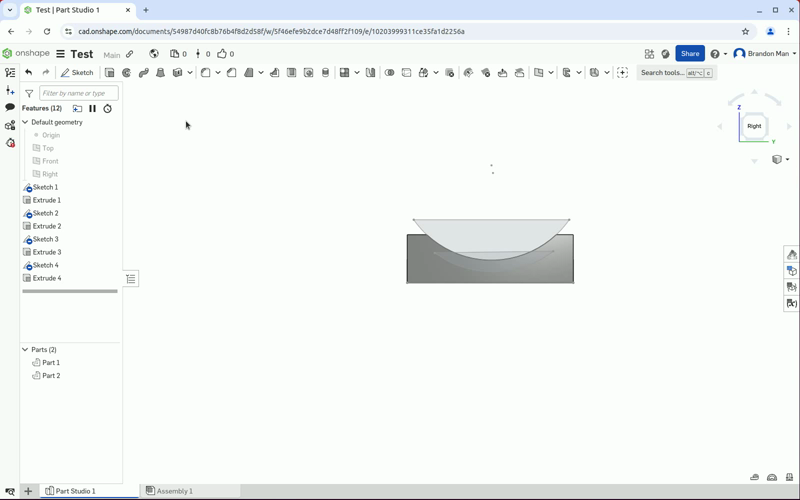
key(right, 2)
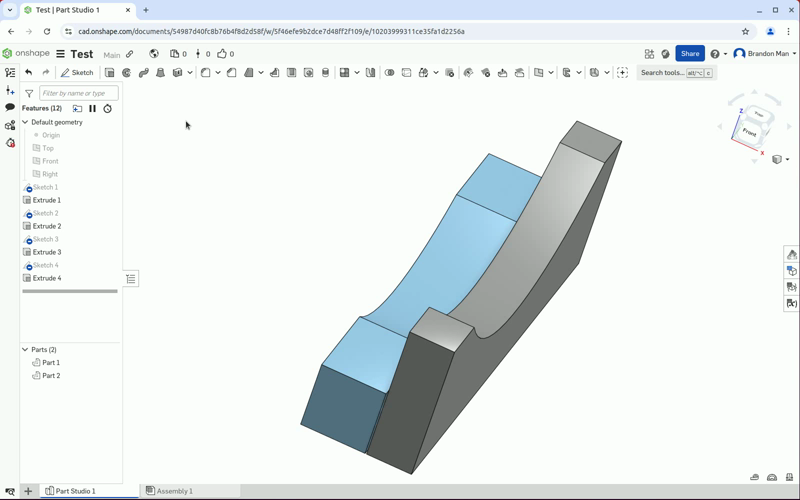
key(down, 2)
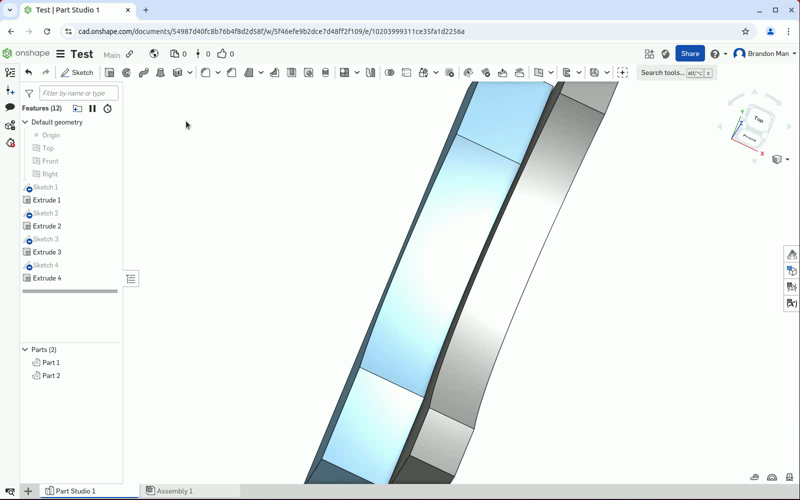
key(up, 2)
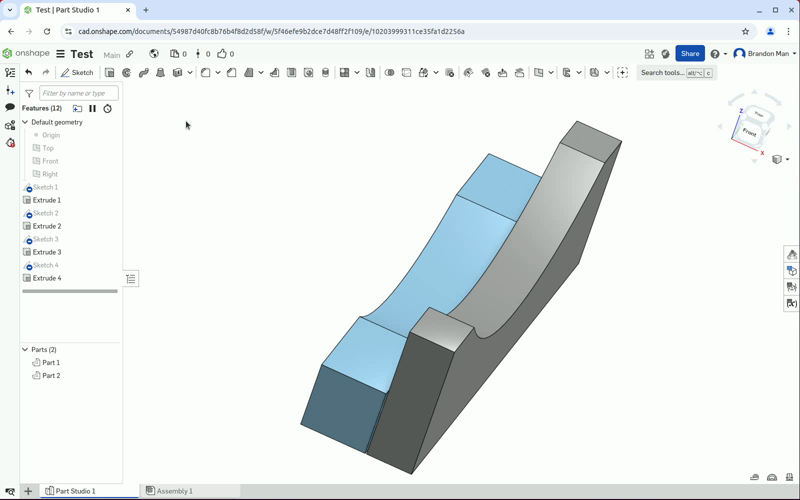
key(left, 2)
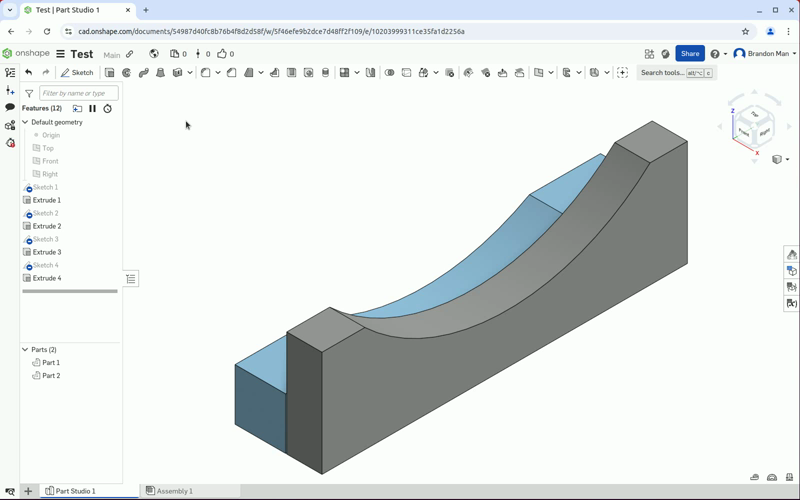
mouse_move(73, 189)
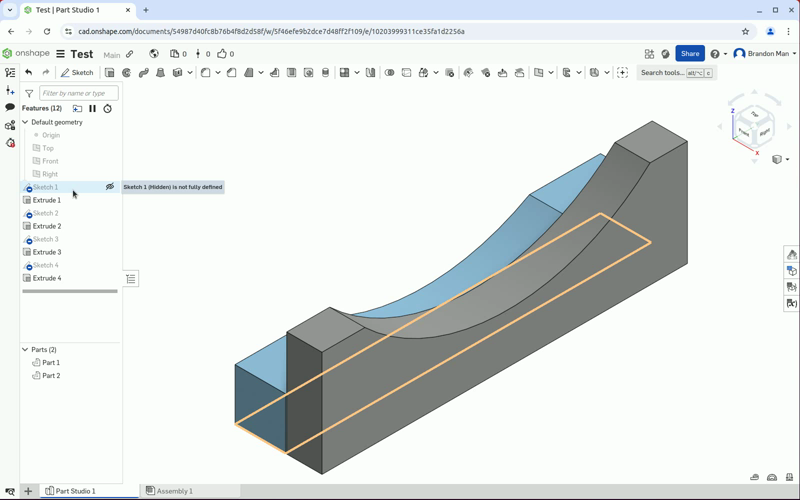
click(73, 189)